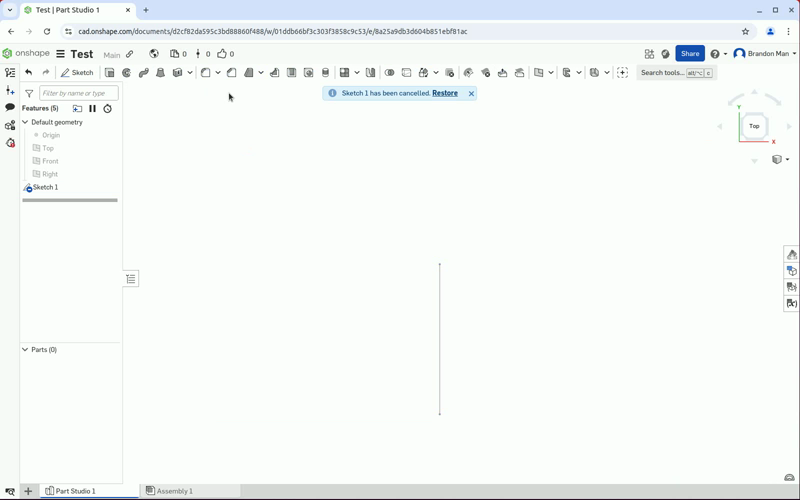
key(shift+h)
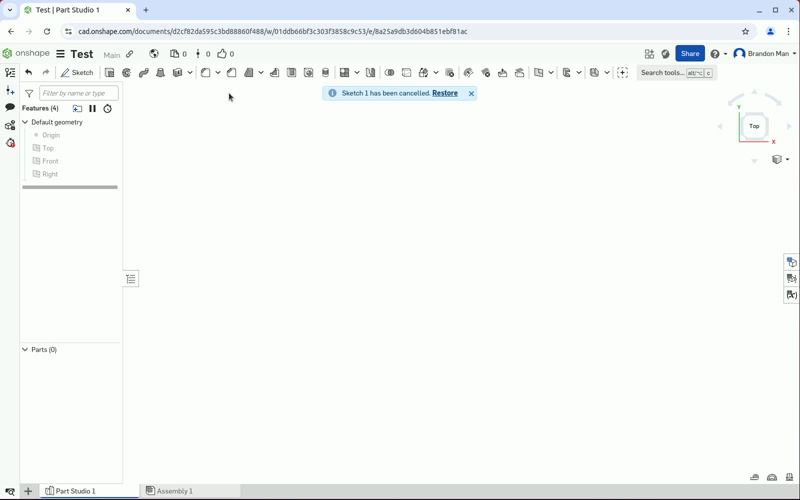
mouse_move(73, 352)
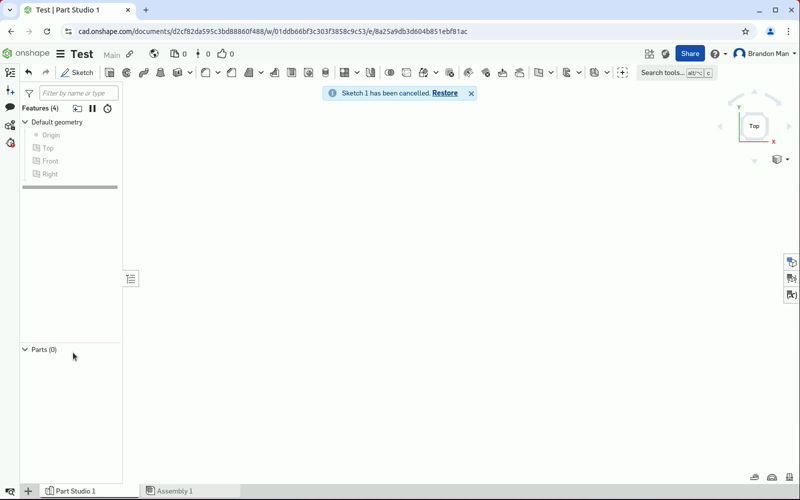
key(y)
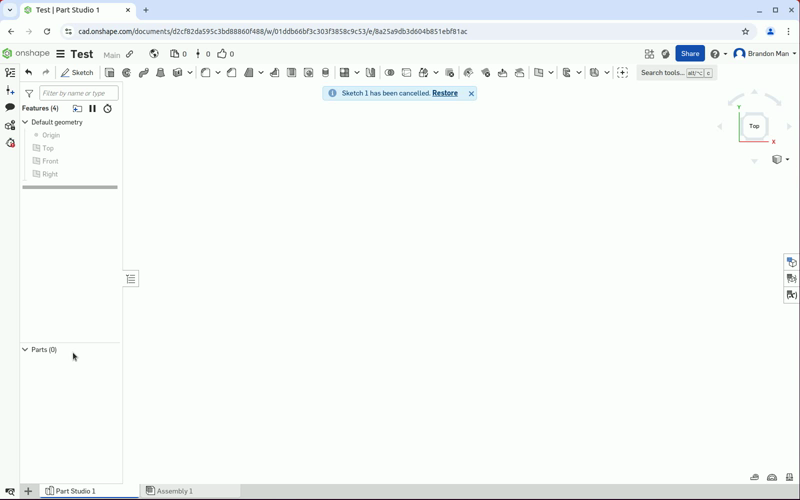
key(shift+p)
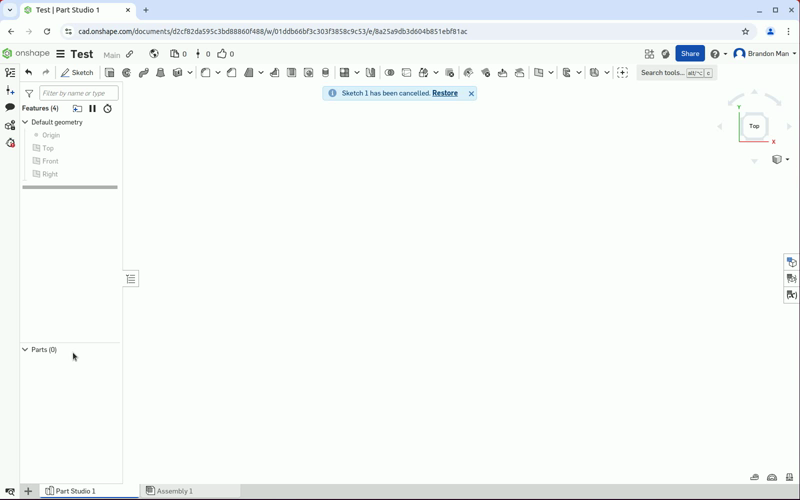
key(space)
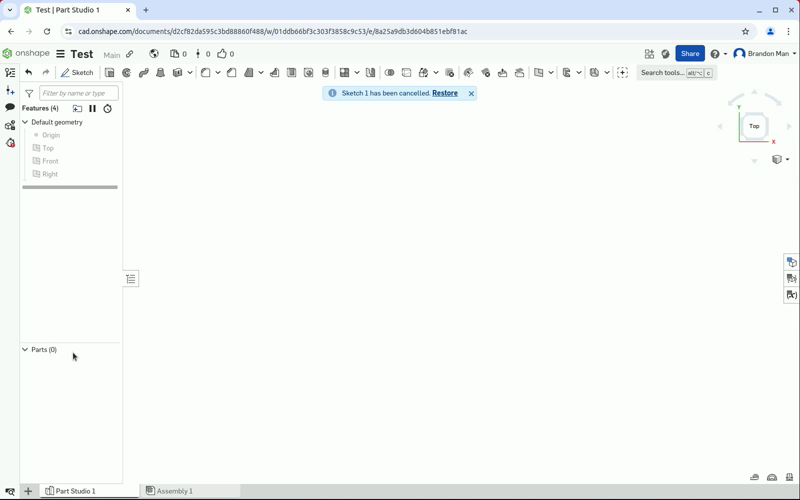
key_down(shift)
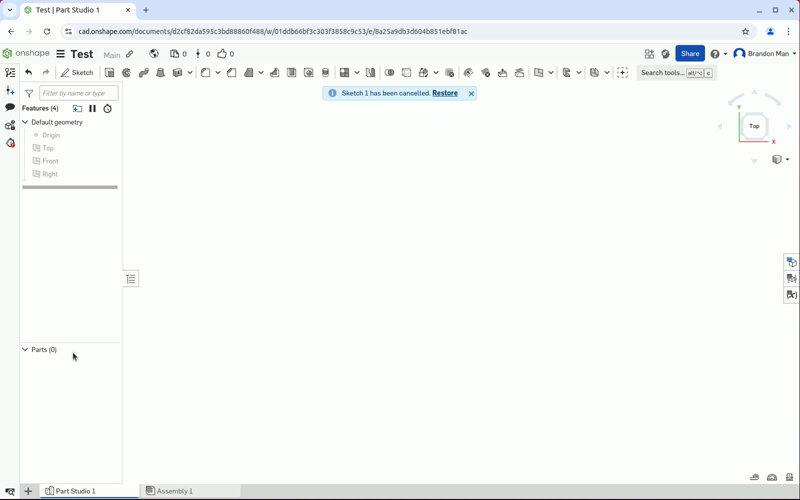
key(up)
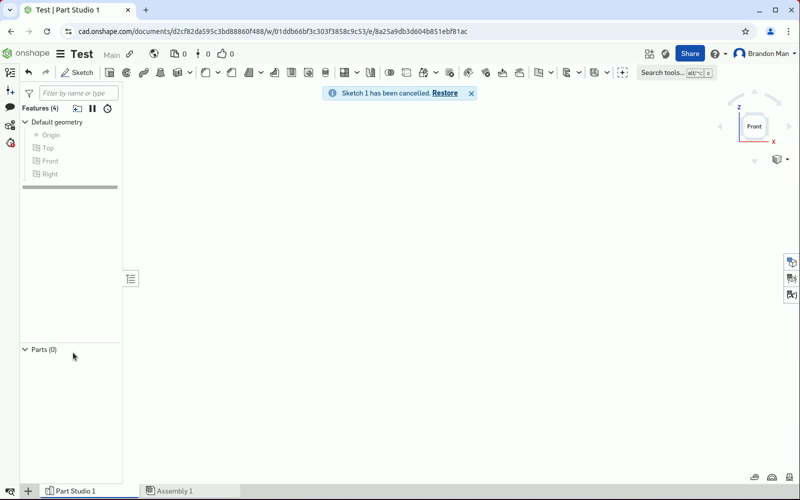
key_up(shift)
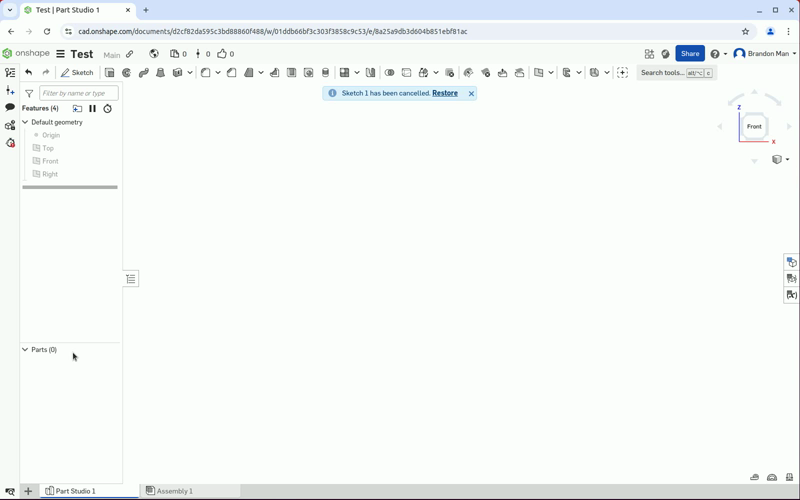
mouse_move(73, 352)
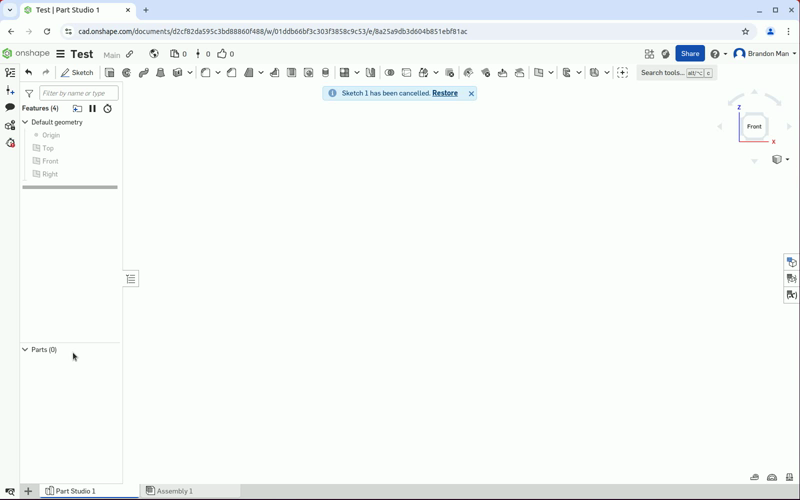
key(shift+y)
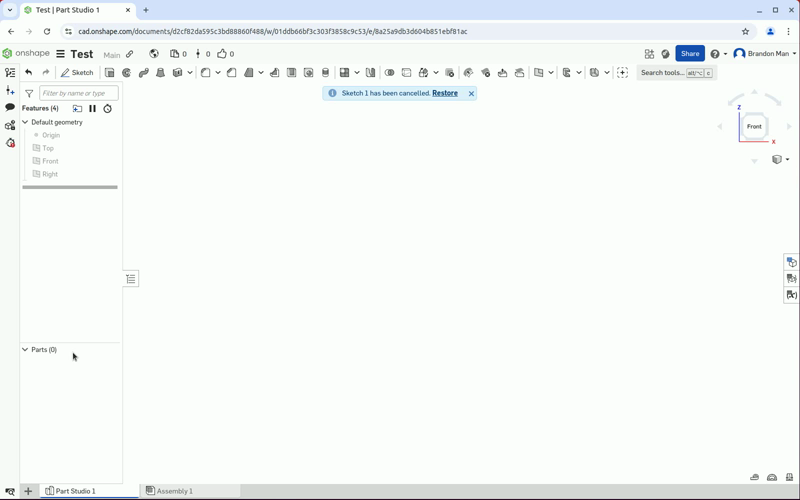
key(shift+s)
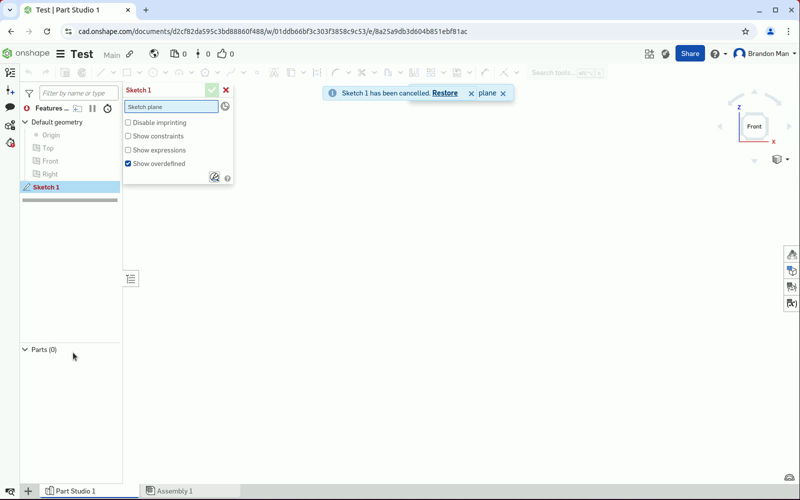
mouse_move(73, 163)
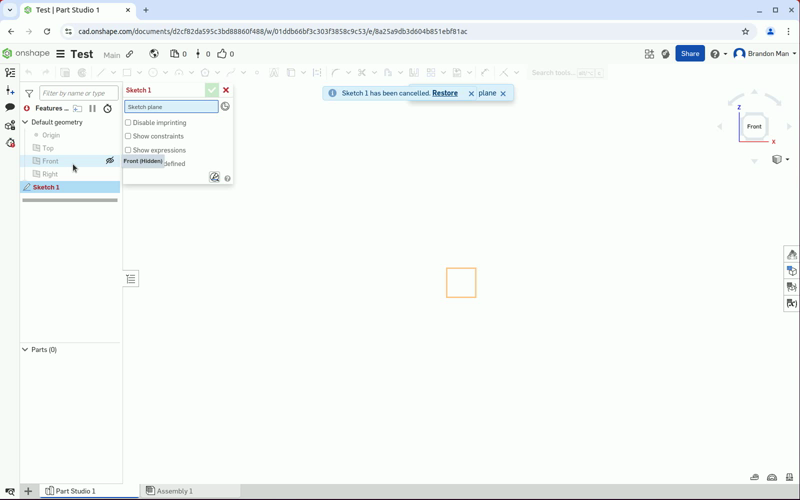
click(73, 163)
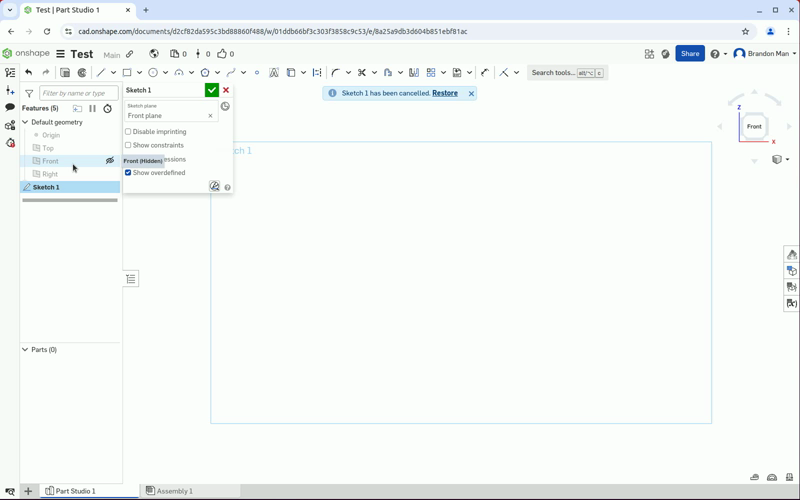
mouse_move(73, 352)
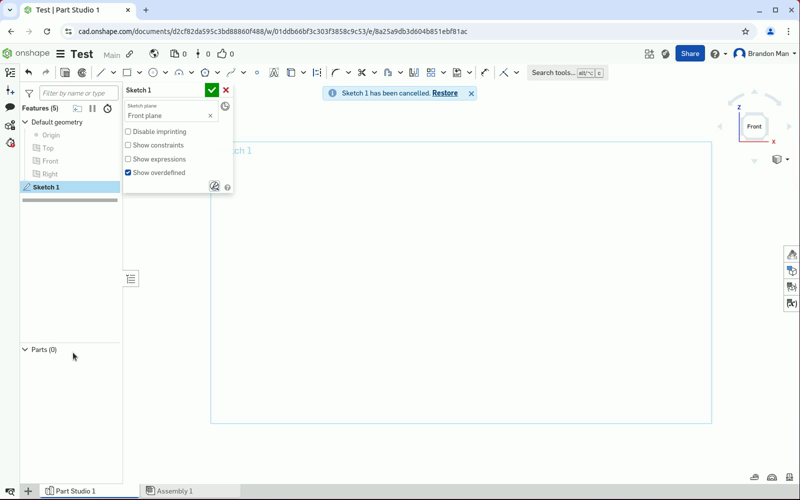
key(y)
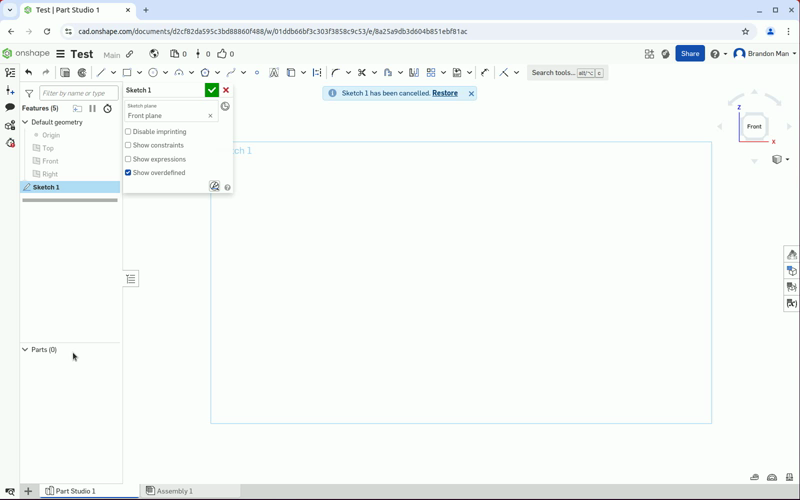
key(l)
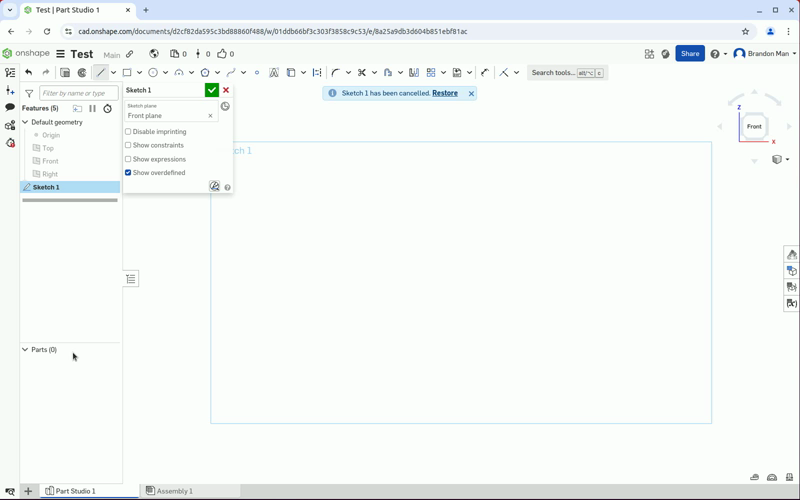
key_down(shift)
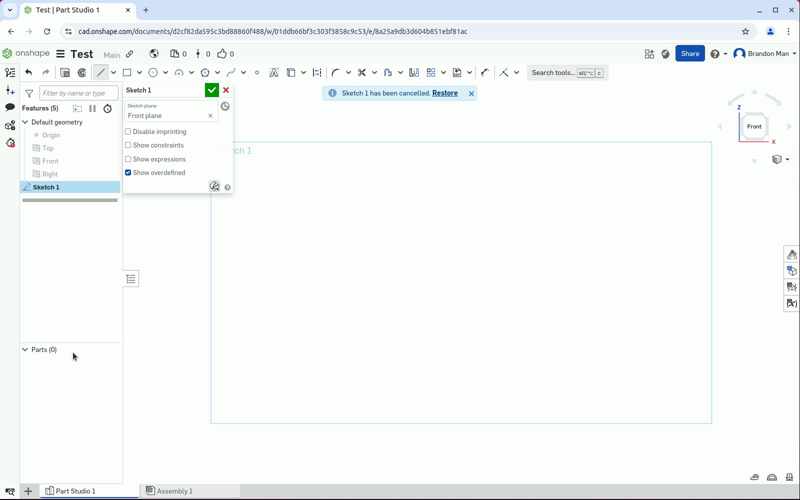
mouse_move(348, 254)
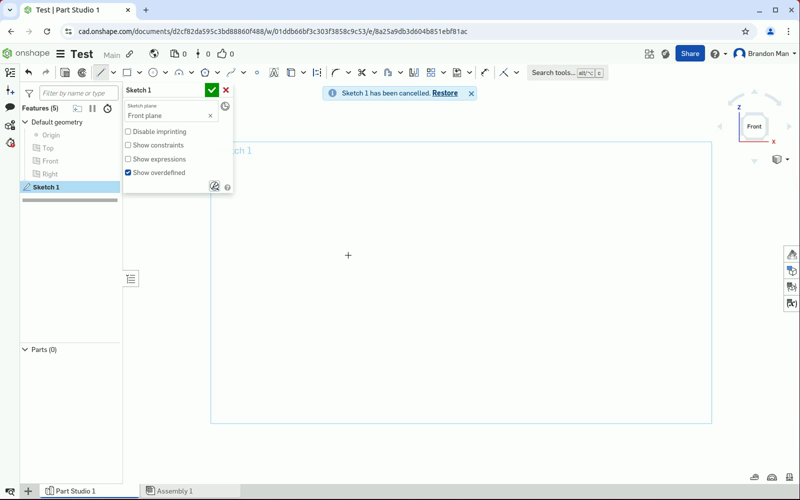
click(348, 254)
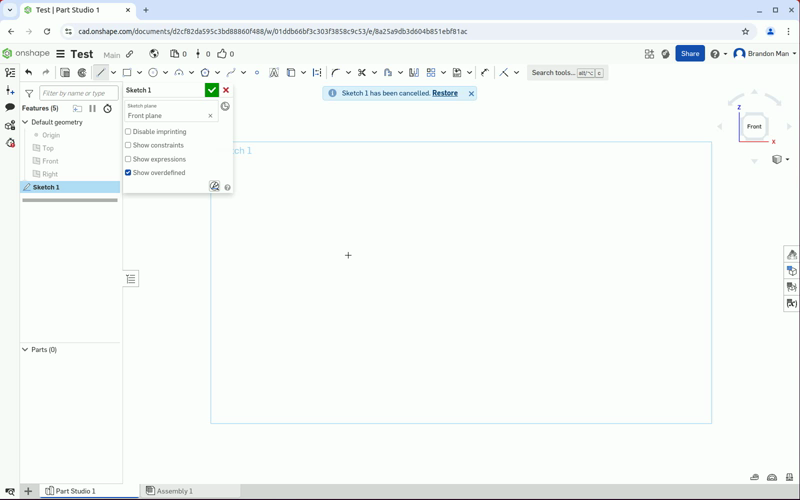
key_up(shift)
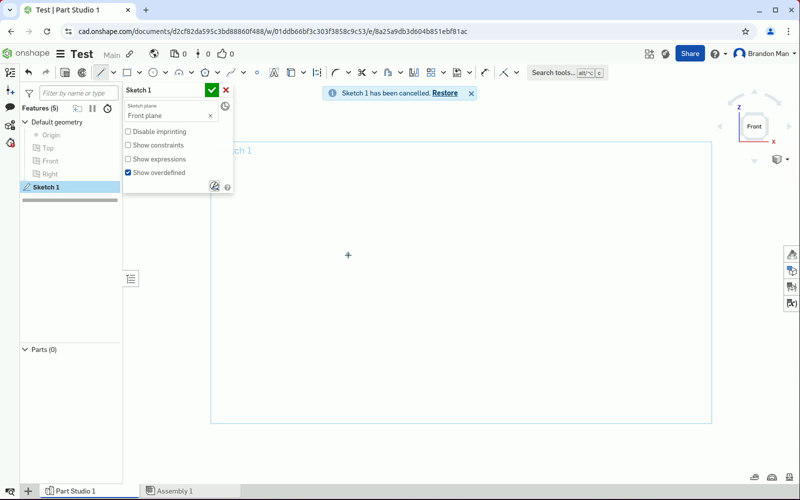
key_down(shift)
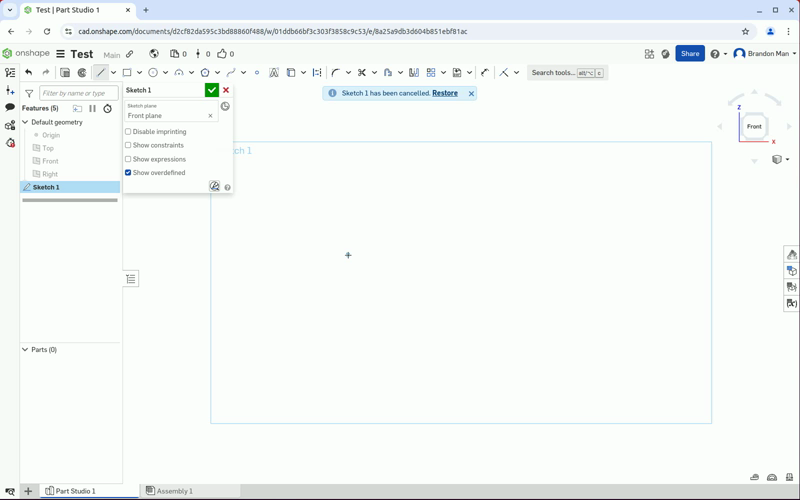
mouse_move(430, 254)
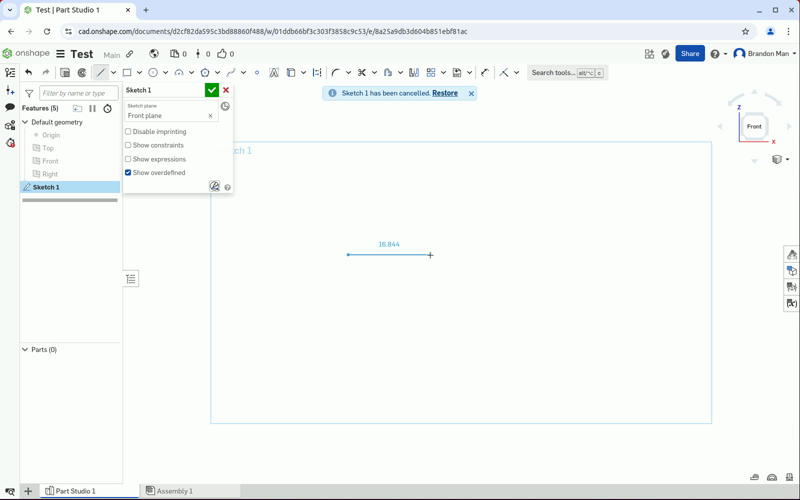
click(430, 254)
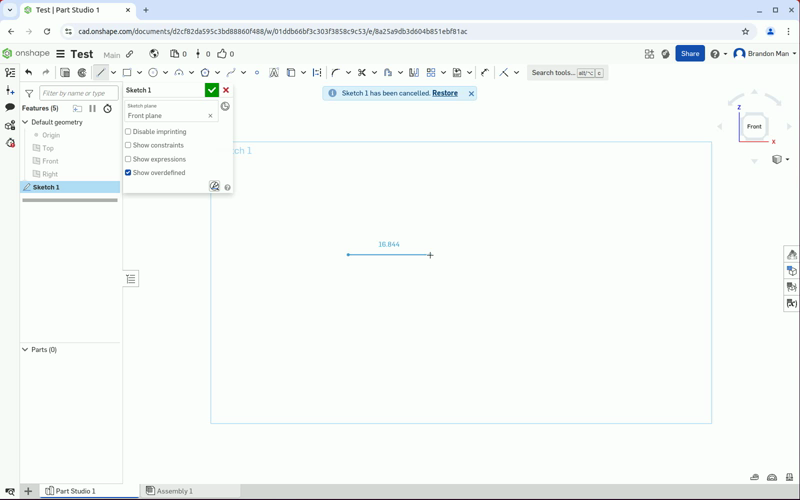
key_up(shift)
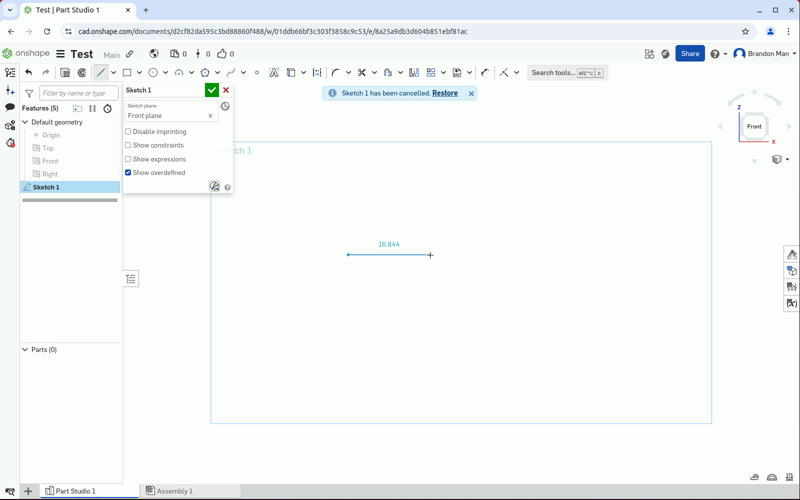
key_down(shift)
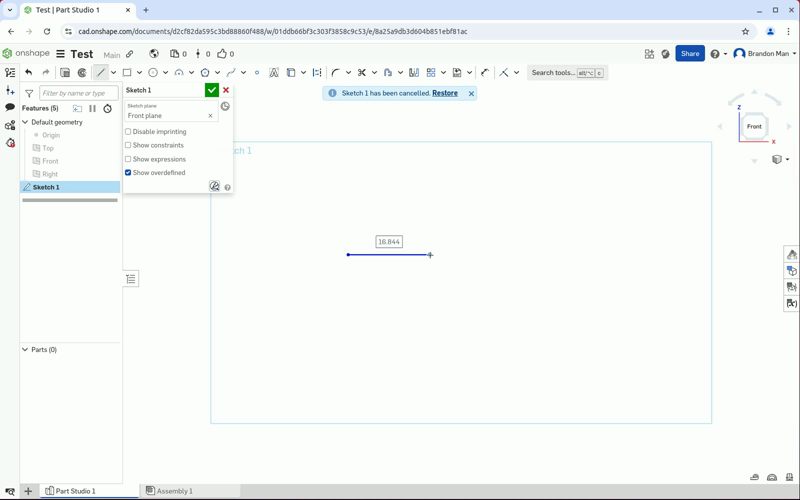
mouse_move(460, 254)
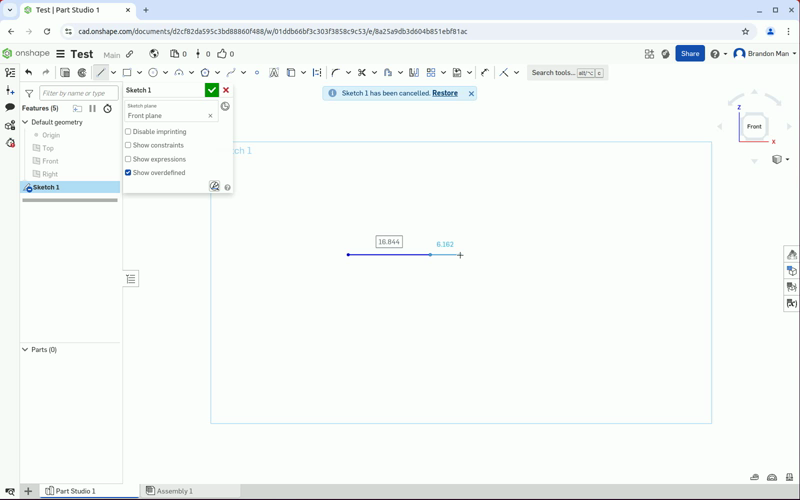
mouse_move(430, 221)
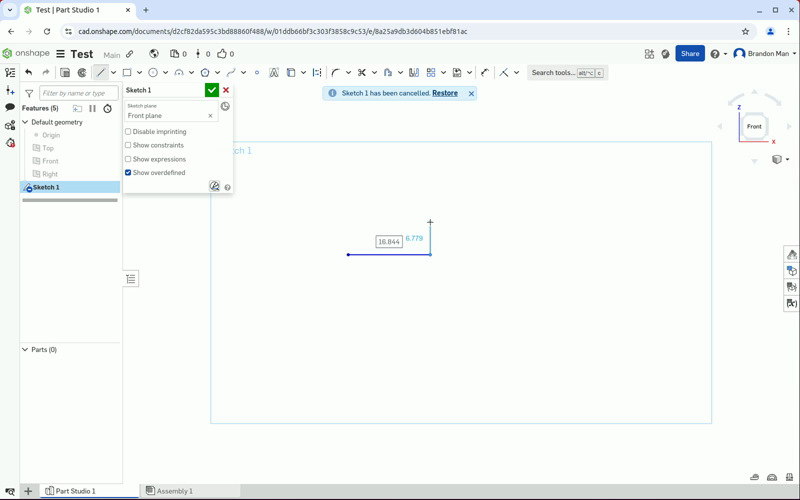
click(430, 221)
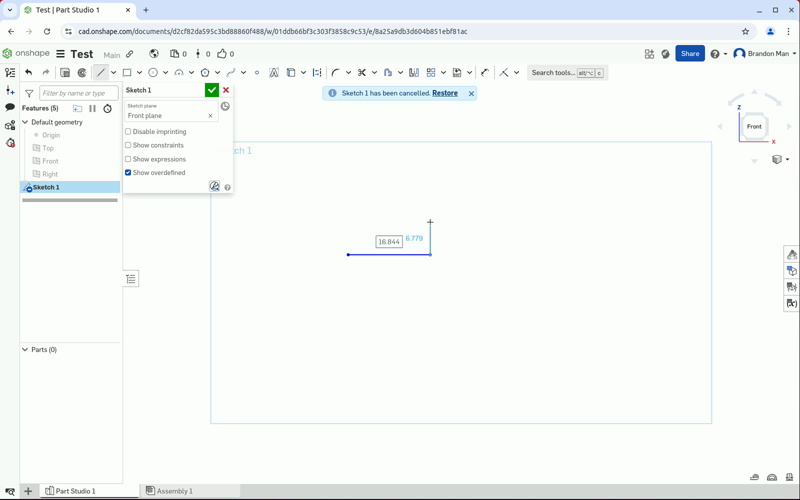
key_up(shift)
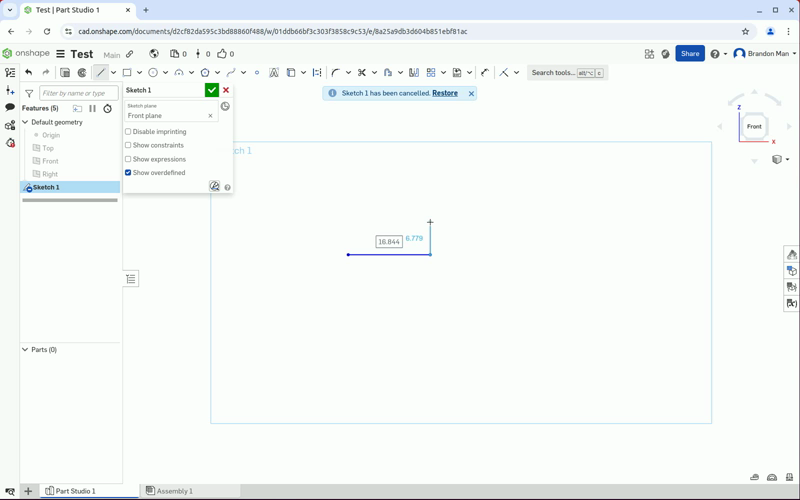
key_down(shift)
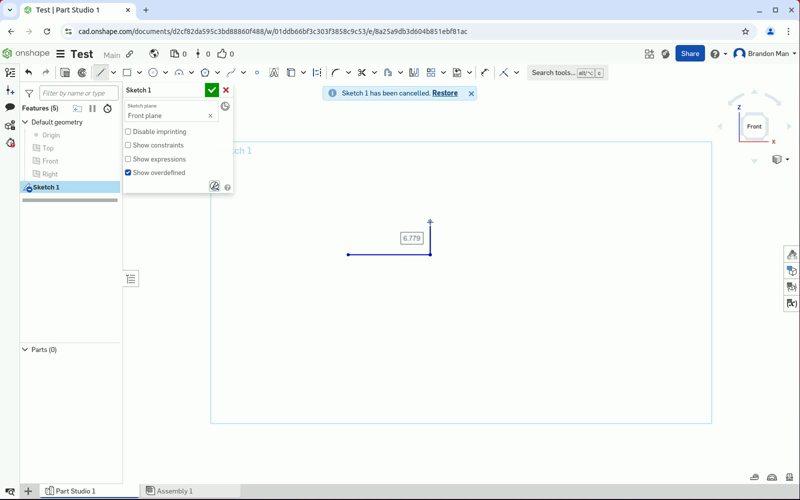
mouse_move(460, 221)
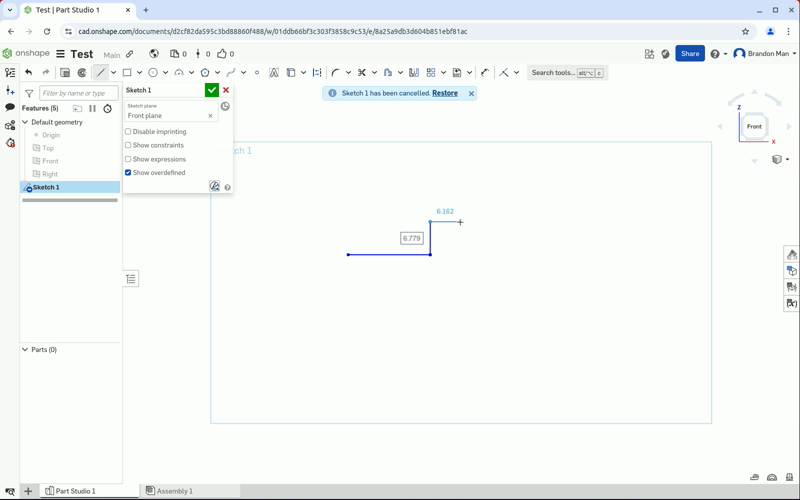
mouse_move(416, 221)
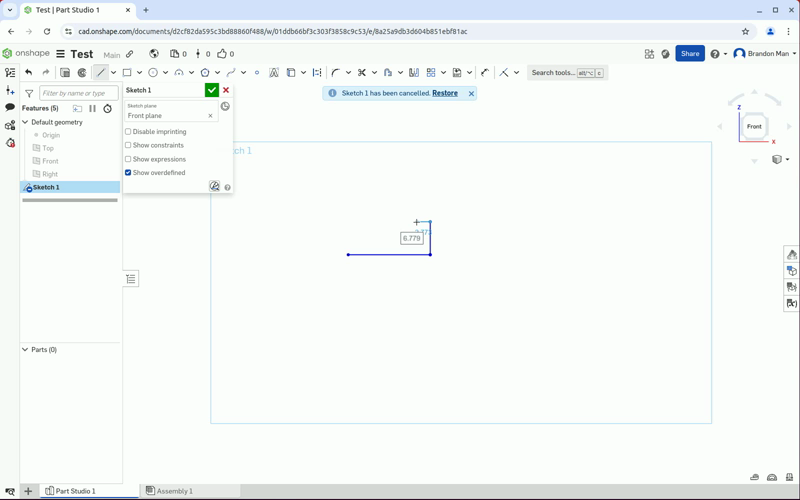
click(416, 221)
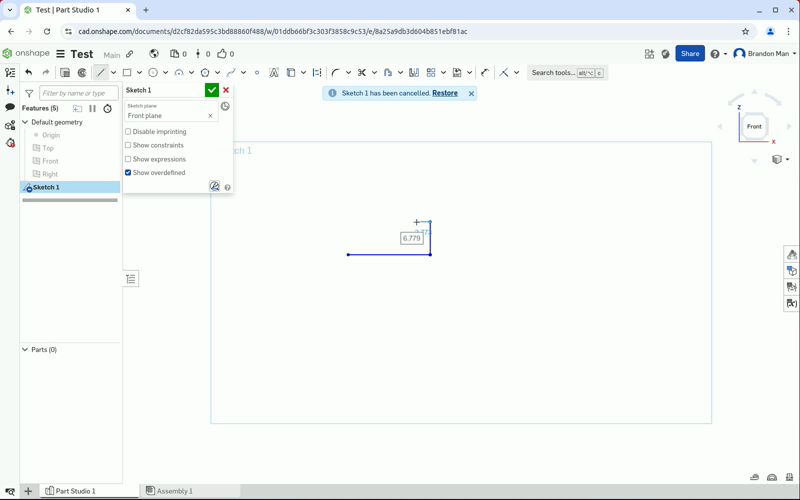
key_up(shift)
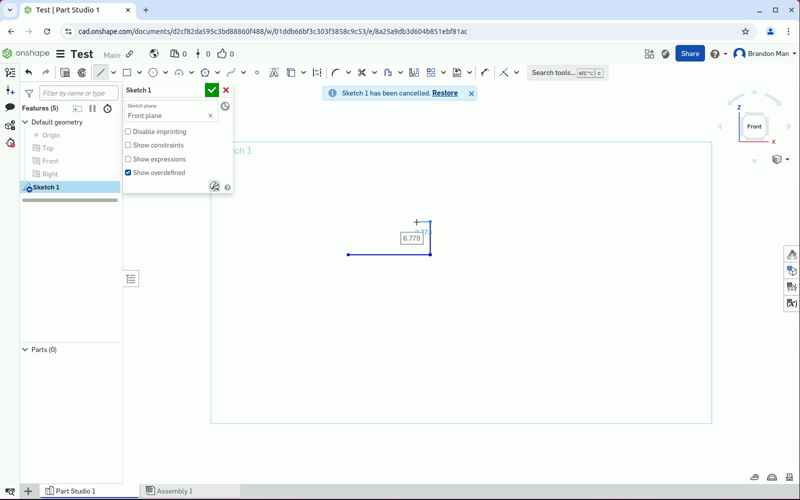
key_down(shift)
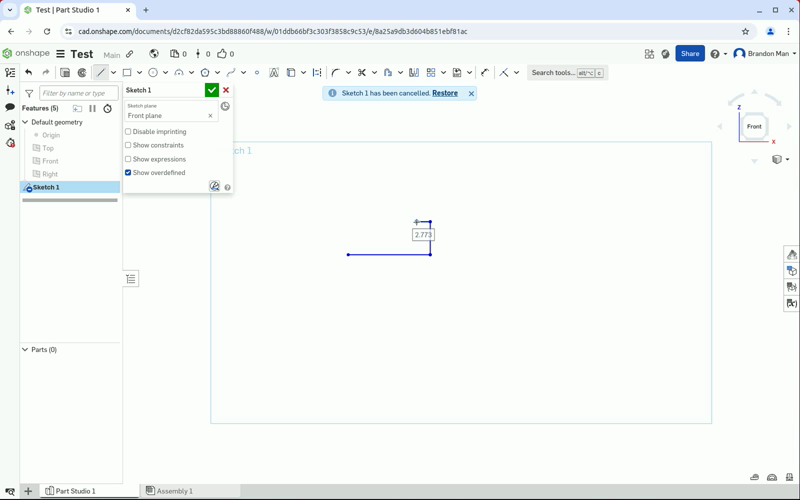
mouse_move(446, 221)
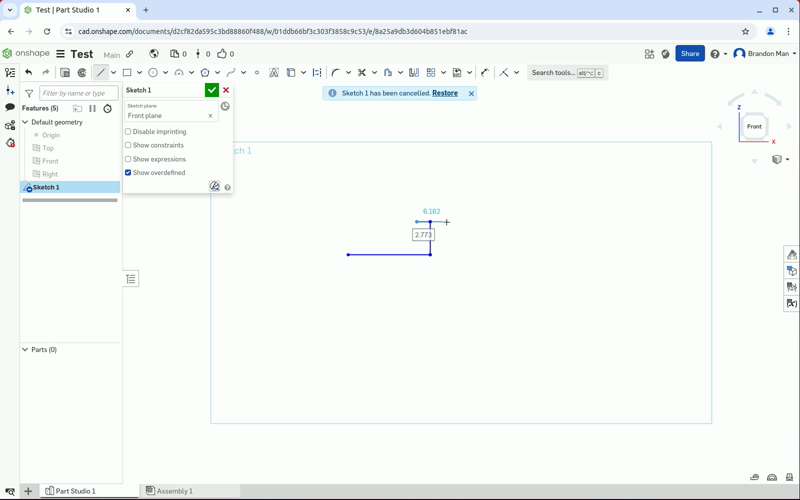
mouse_move(416, 247)
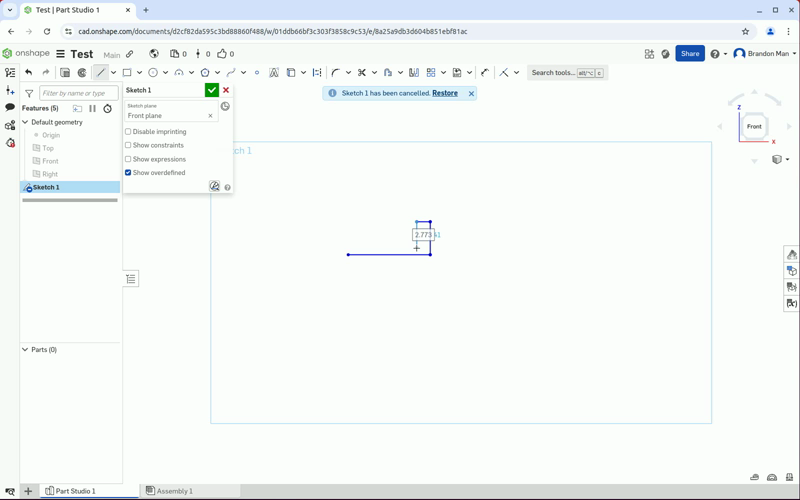
click(416, 247)
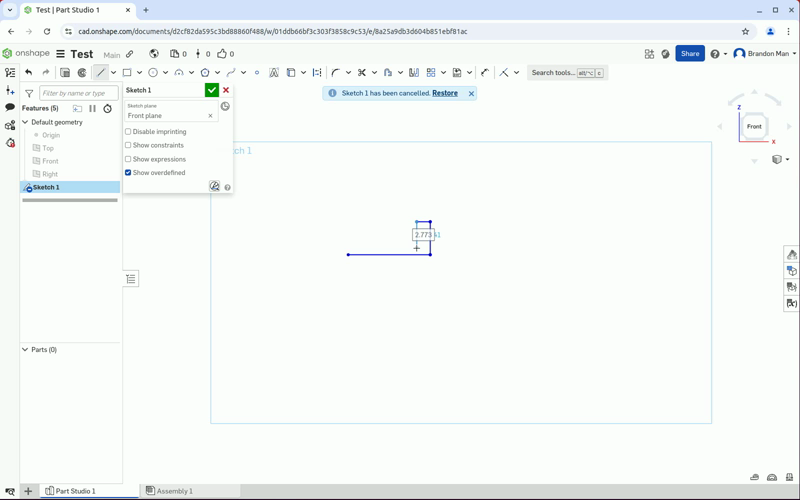
key_up(shift)
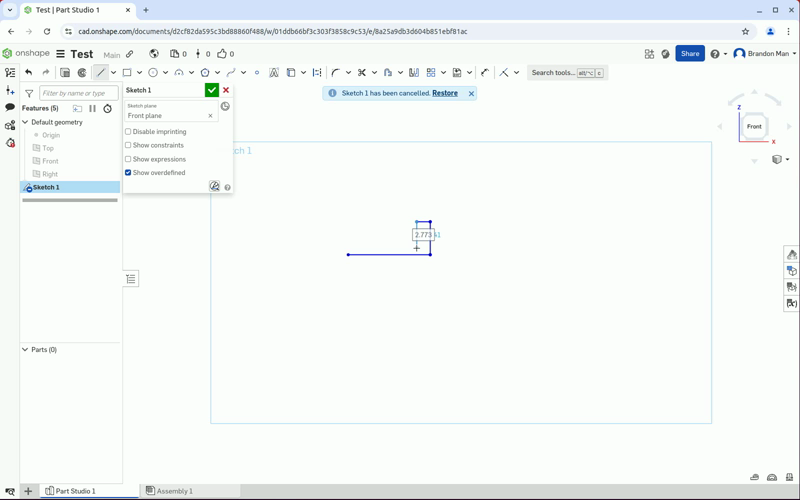
key_down(shift)
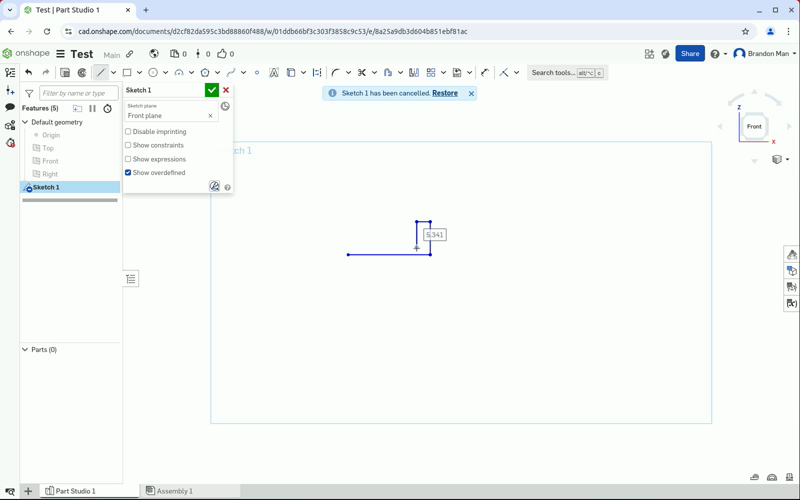
mouse_move(446, 247)
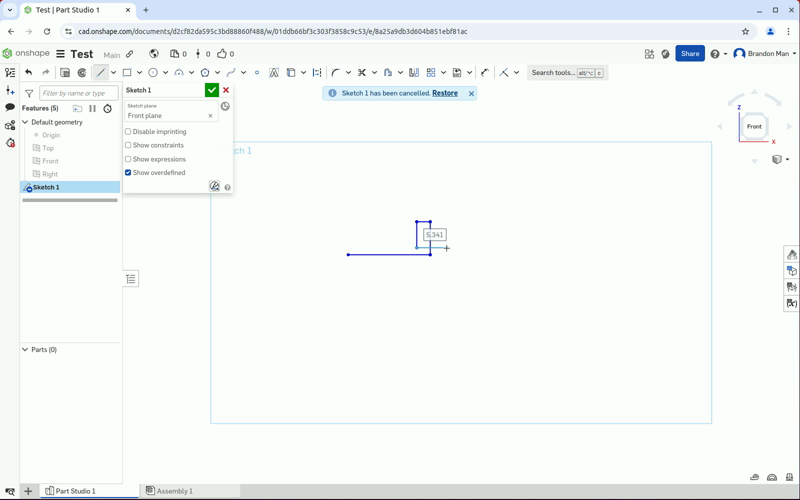
mouse_move(362, 247)
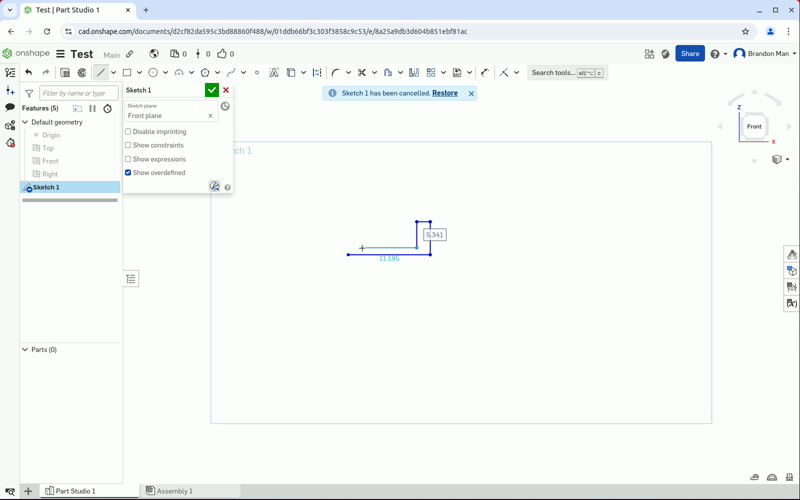
click(362, 247)
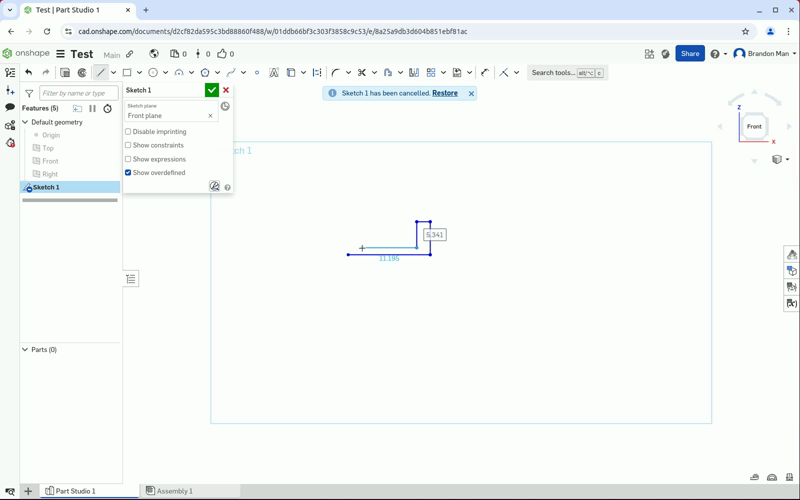
key_up(shift)
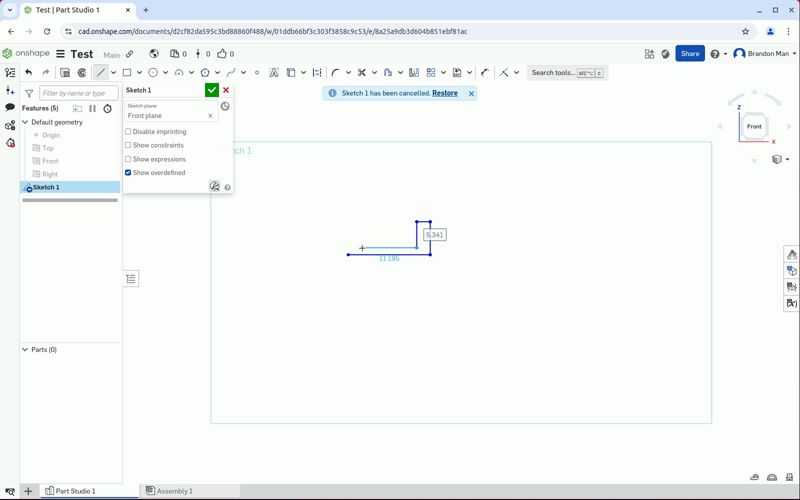
key_down(shift)
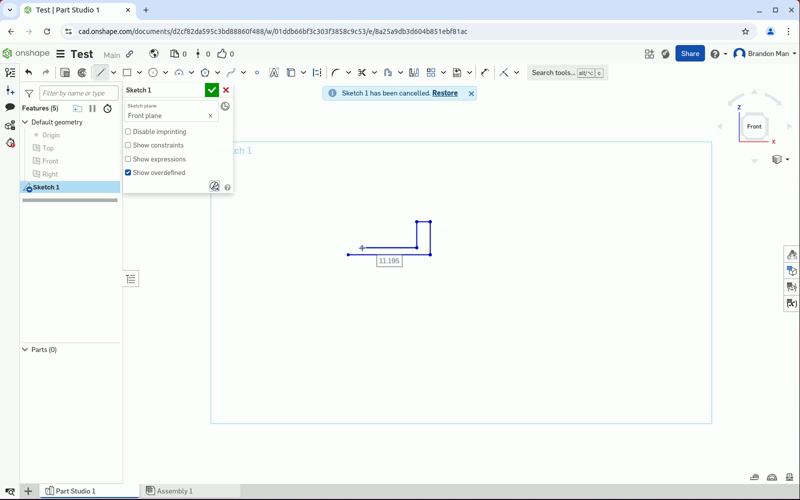
mouse_move(392, 247)
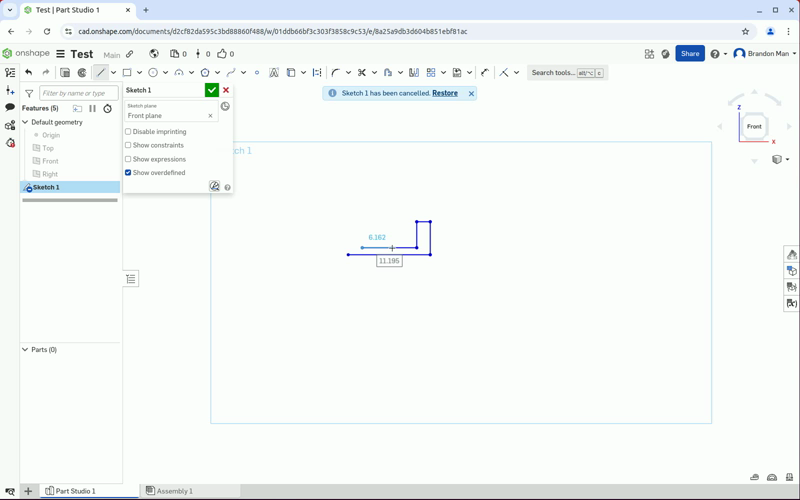
mouse_move(362, 221)
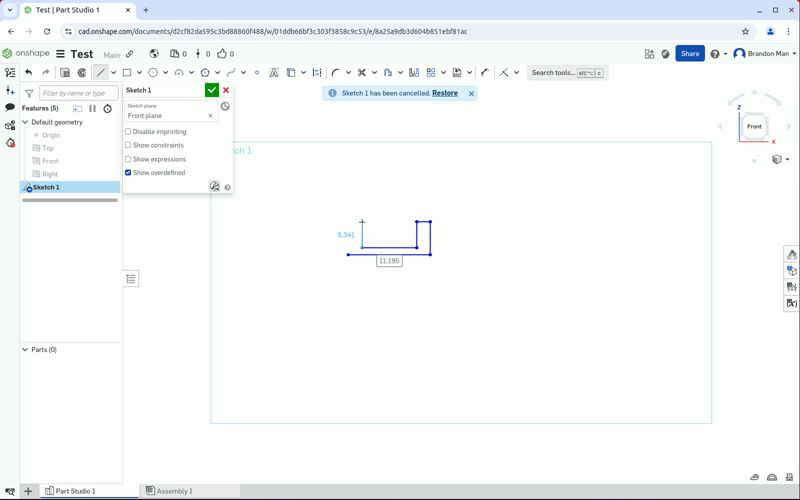
click(362, 221)
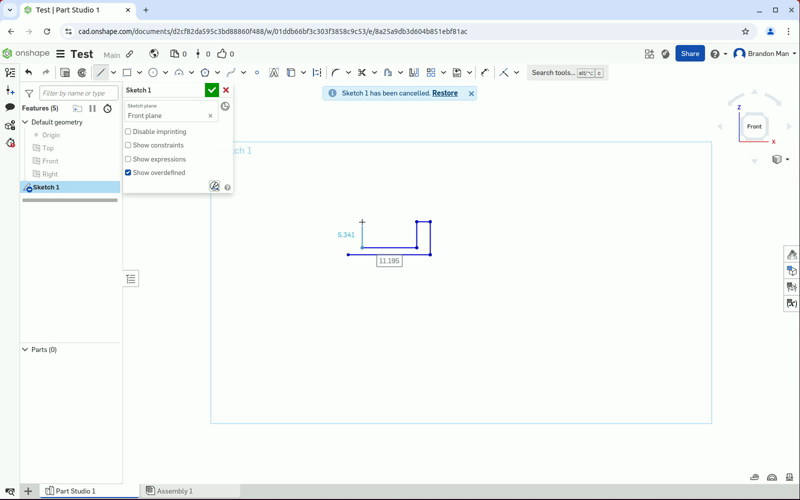
key_up(shift)
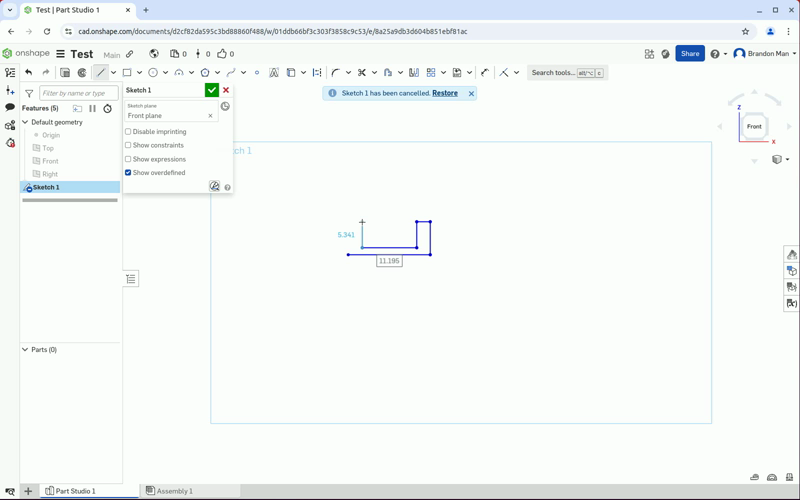
key_down(shift)
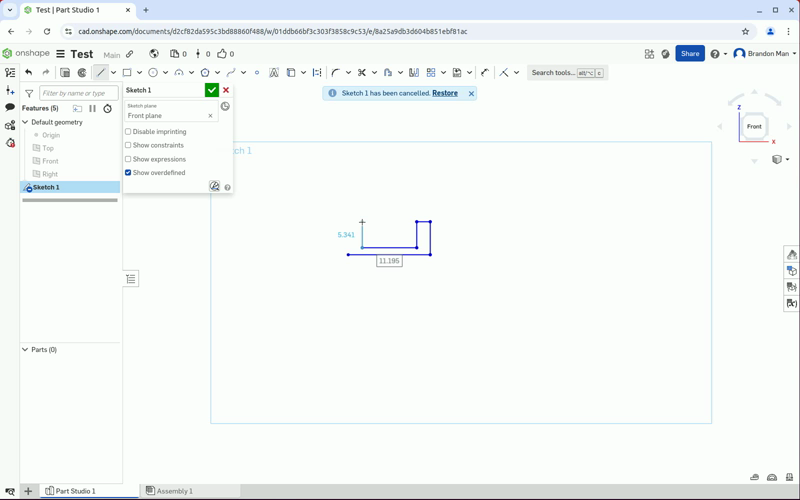
mouse_move(392, 221)
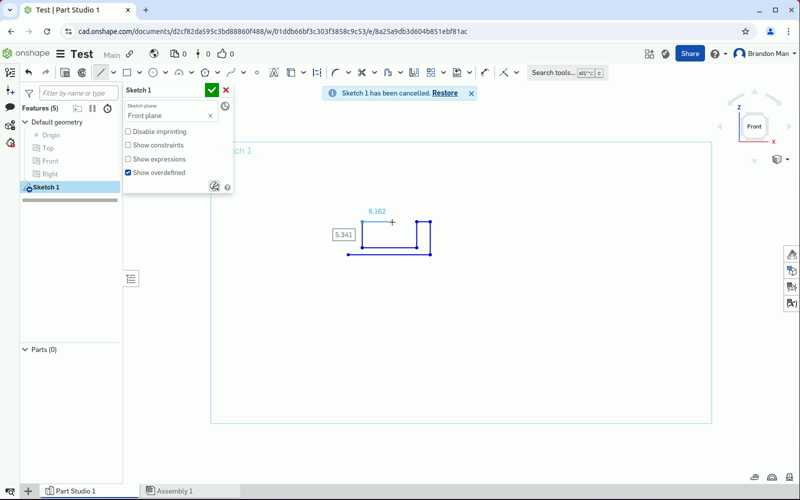
mouse_move(348, 221)
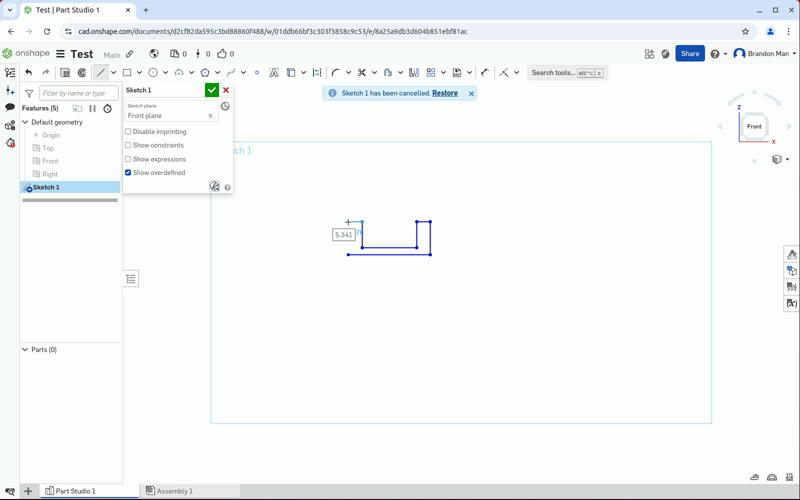
click(348, 221)
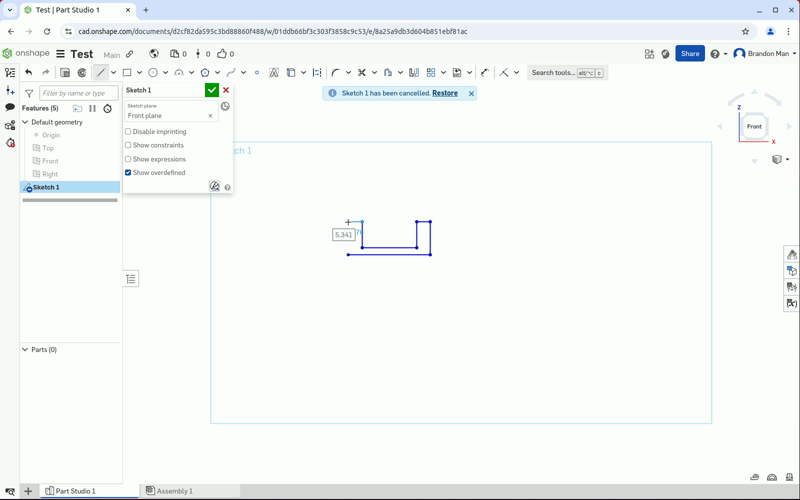
key_up(shift)
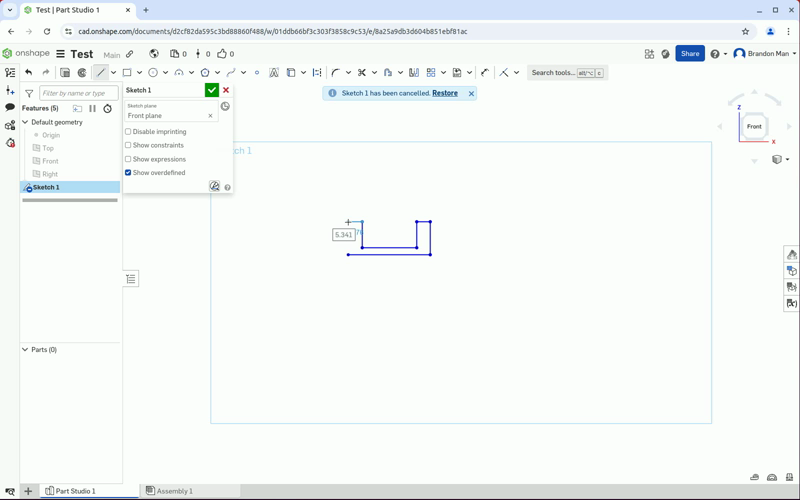
mouse_move(378, 221)
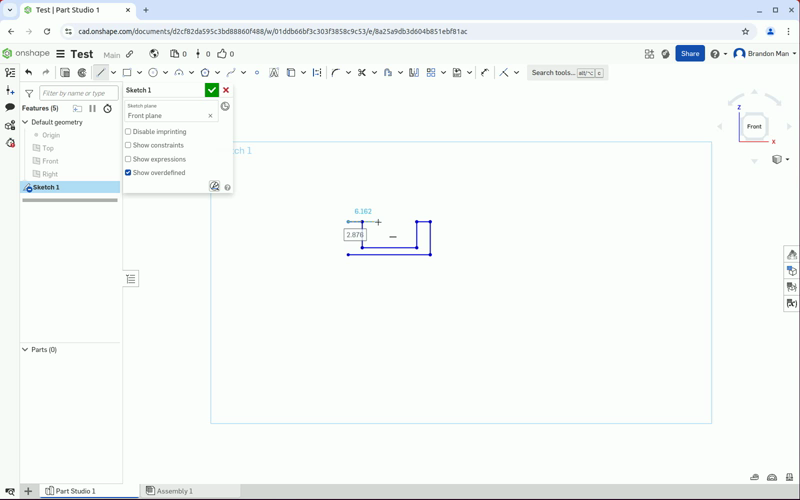
key_down(shift)
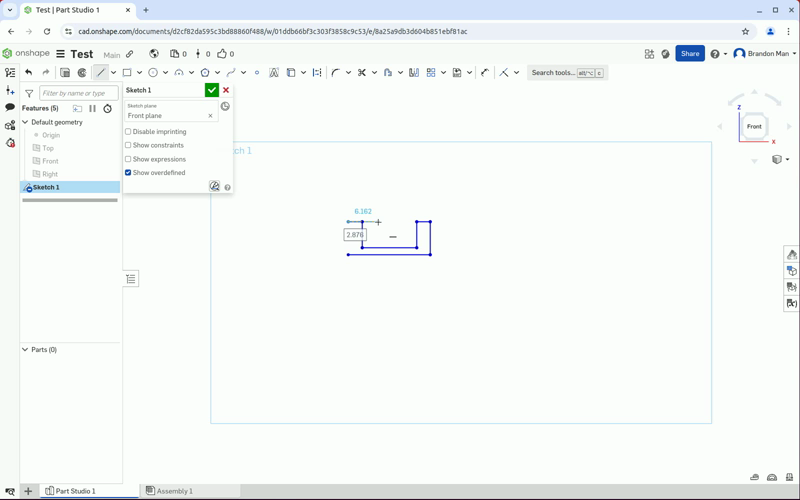
mouse_move(348, 254)
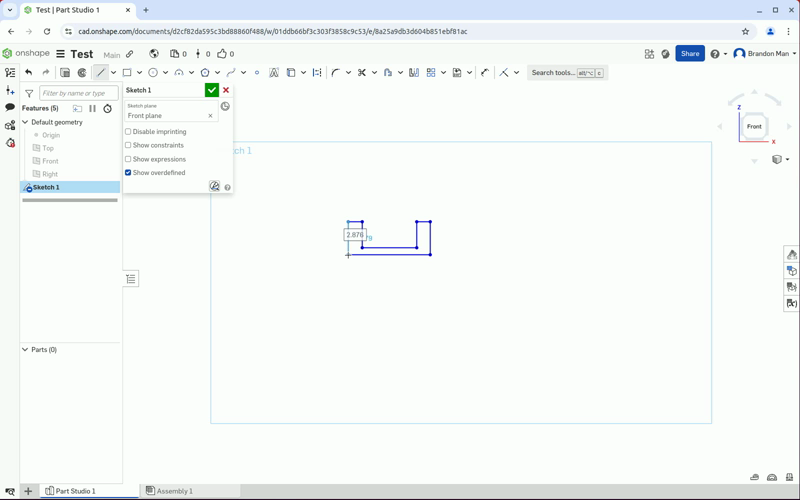
key_up(shift)
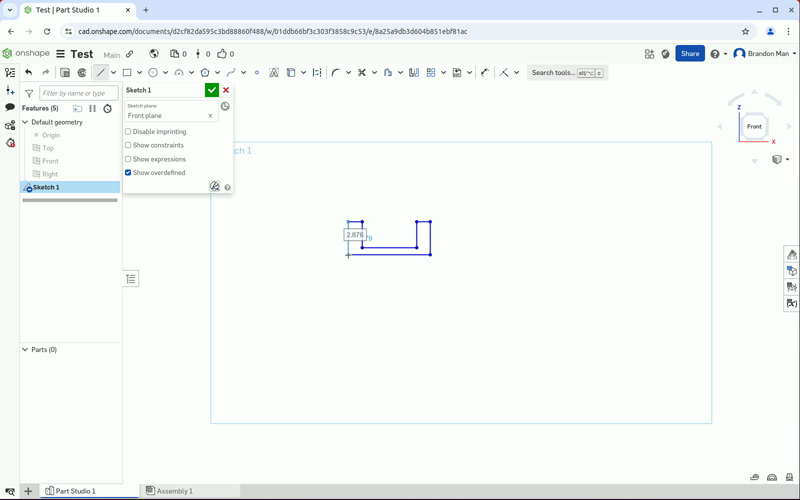
click(348, 254)
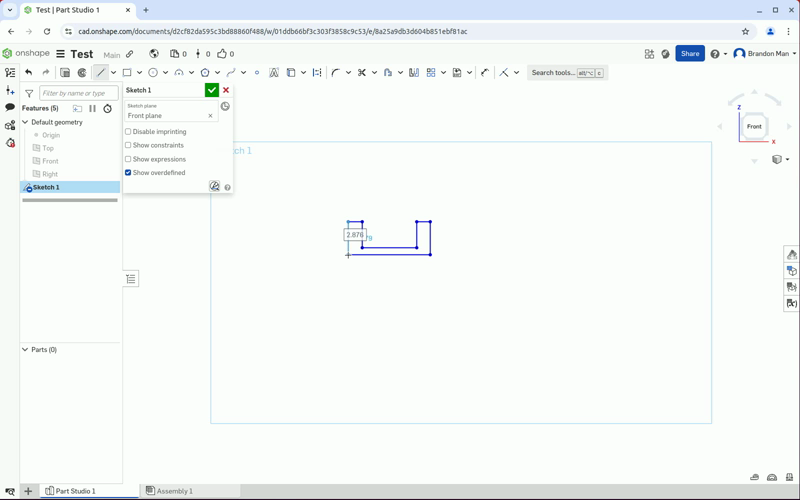
key(esc)
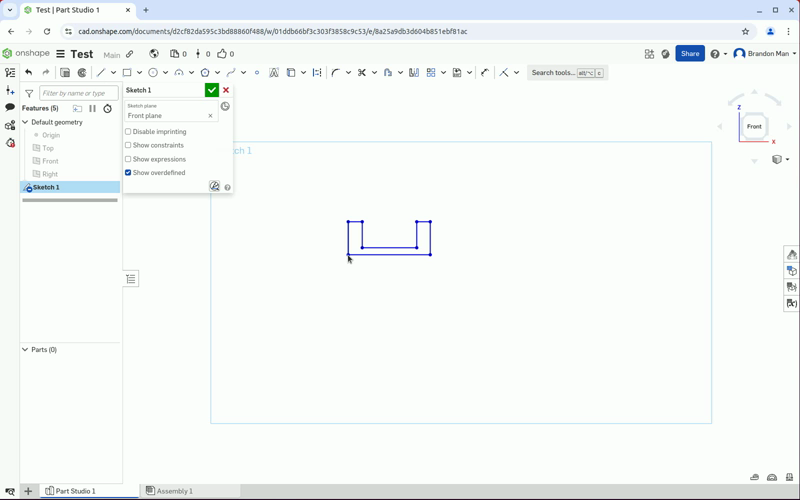
mouse_move(361, 224)
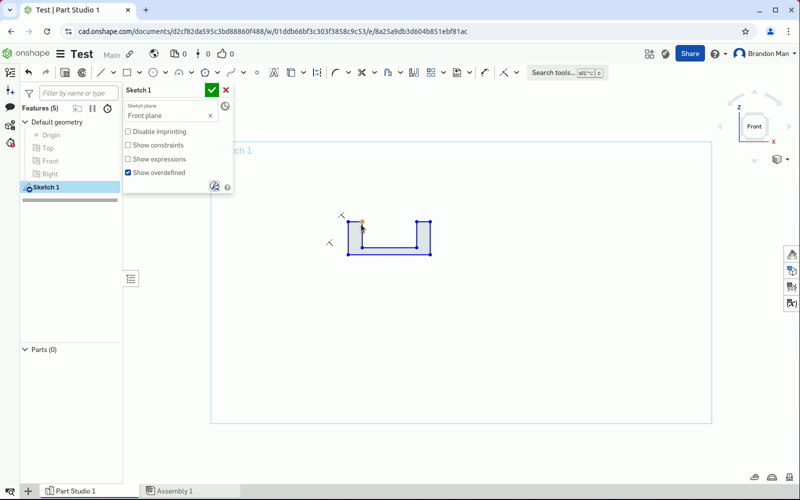
scroll(6)
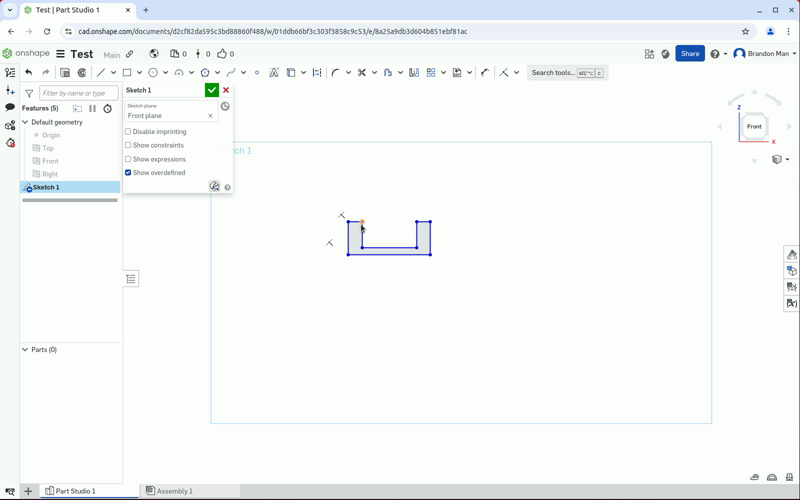
scroll(6)
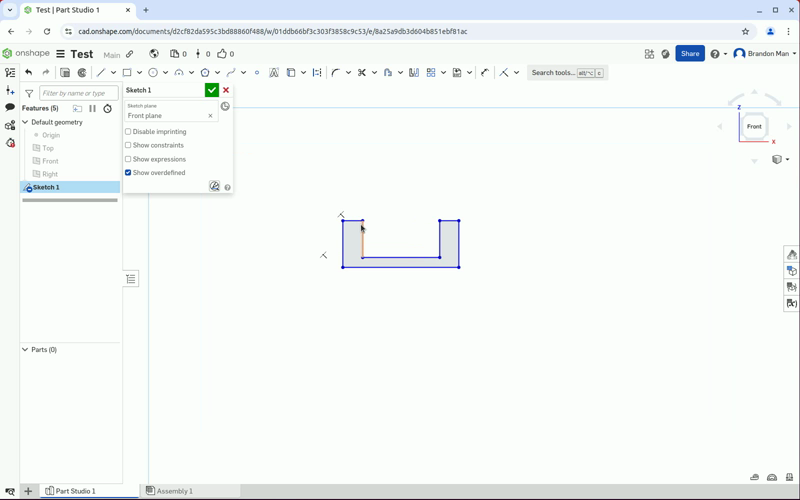
scroll(6)
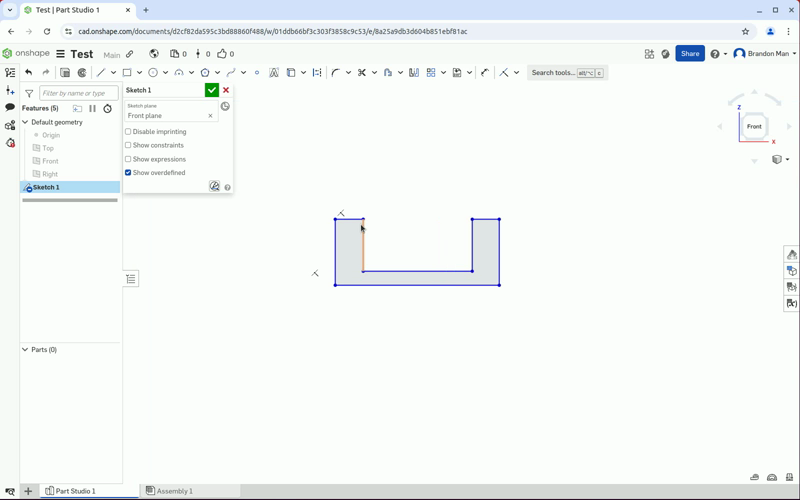
scroll(6)
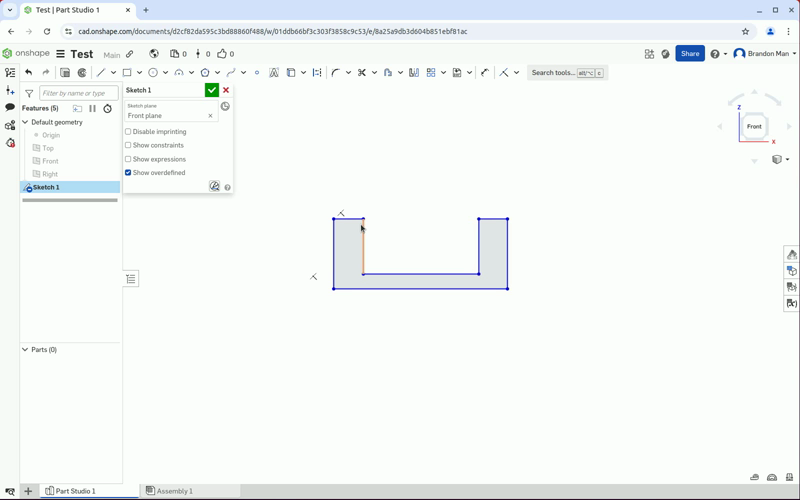
scroll(6)
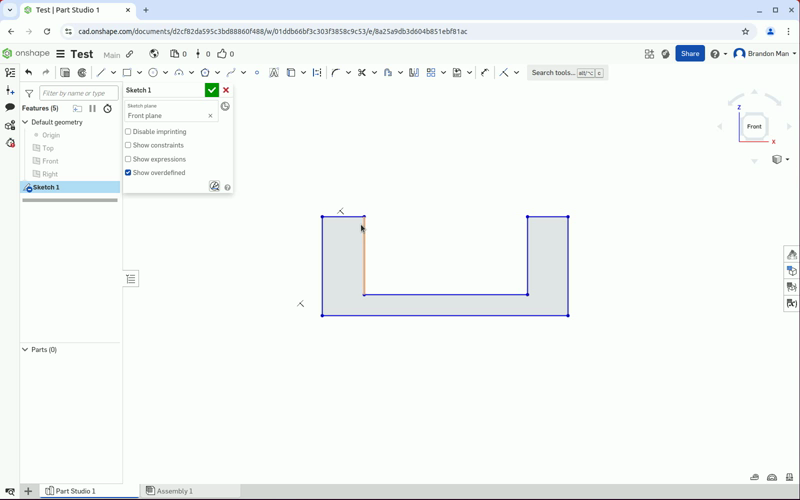
scroll(6)
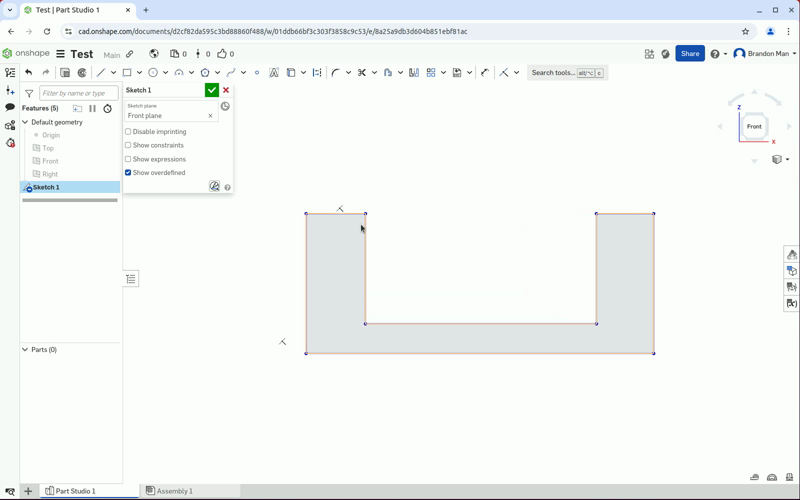
scroll(6)
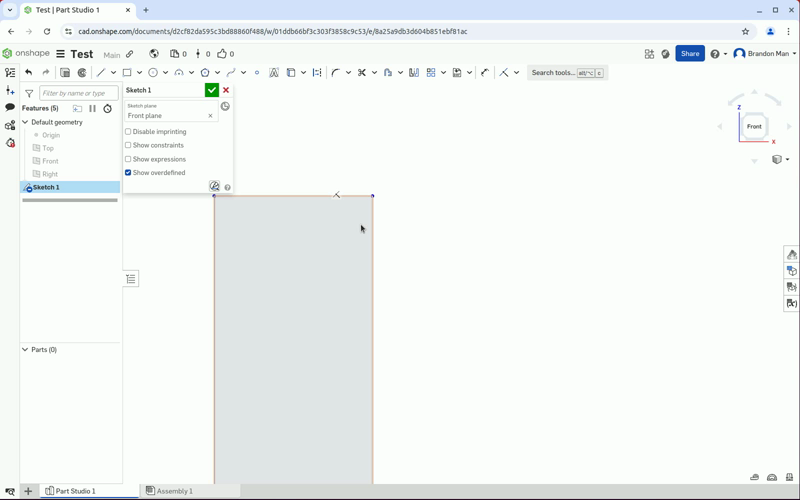
click(361, 224)
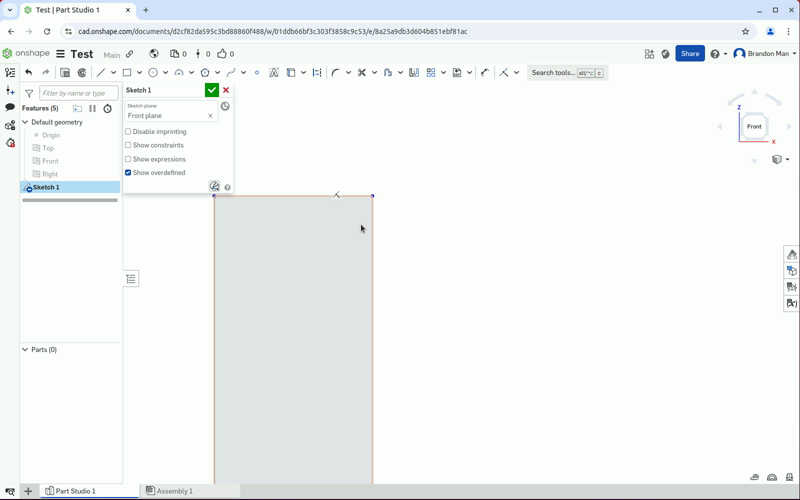
scroll(-6)
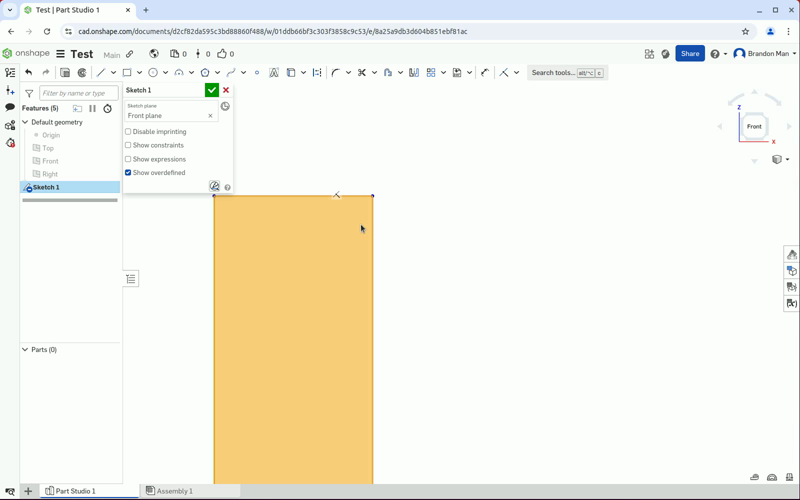
scroll(-6)
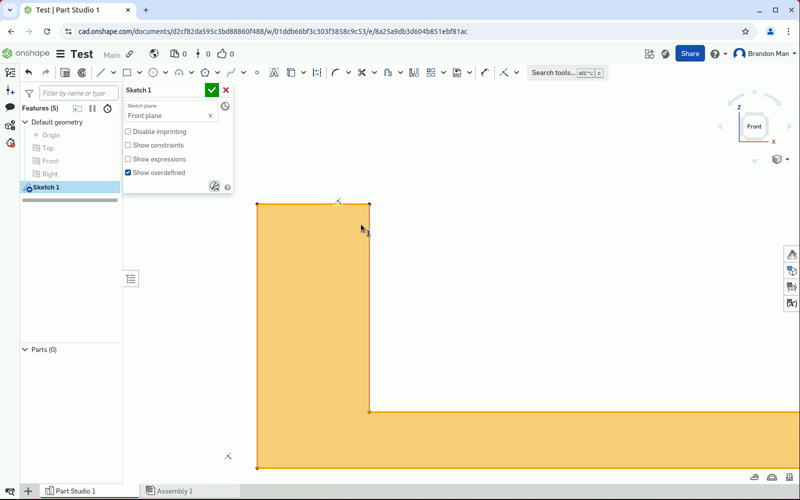
scroll(-6)
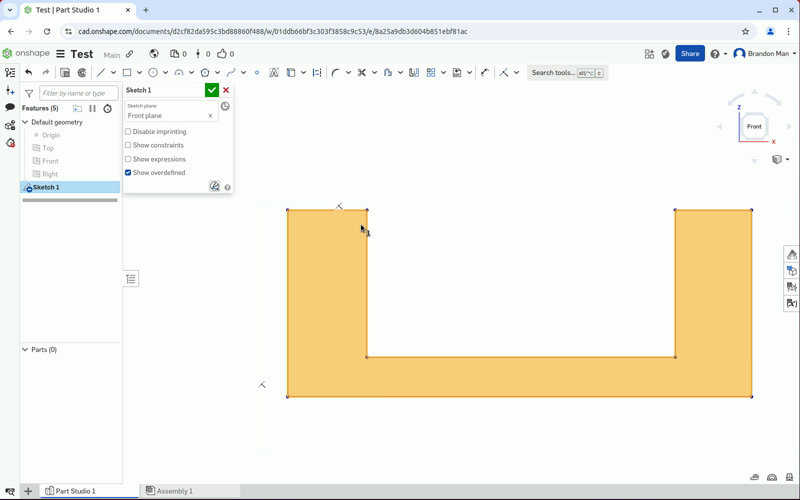
scroll(-6)
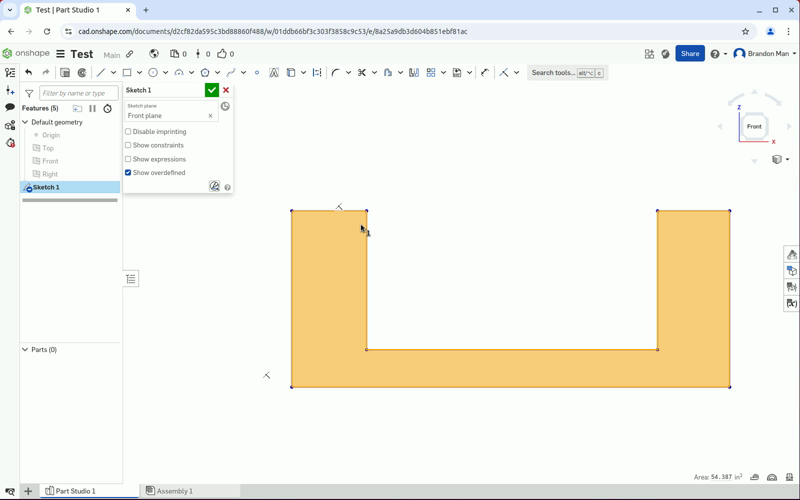
scroll(-6)
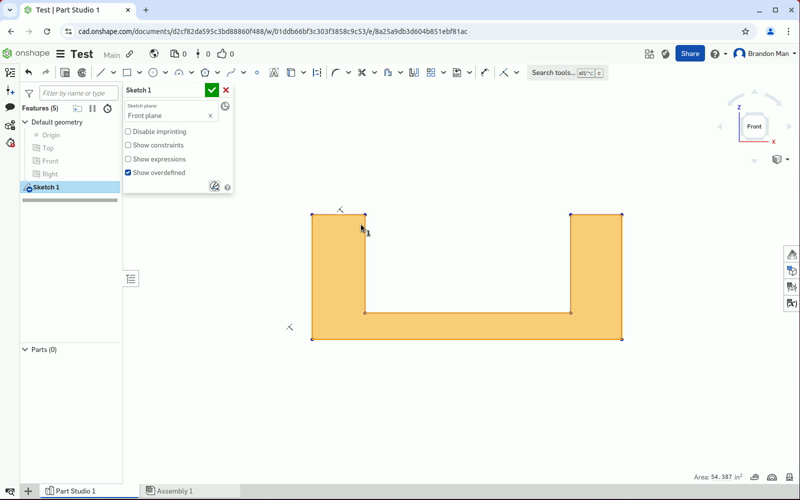
scroll(-6)
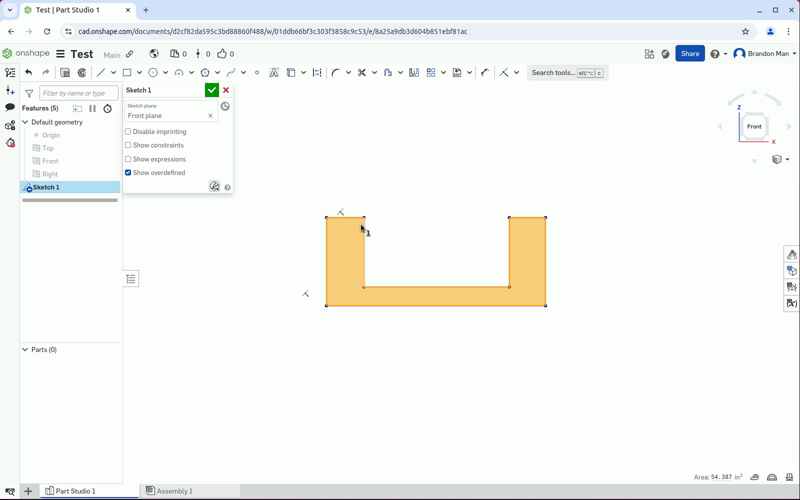
scroll(-6)
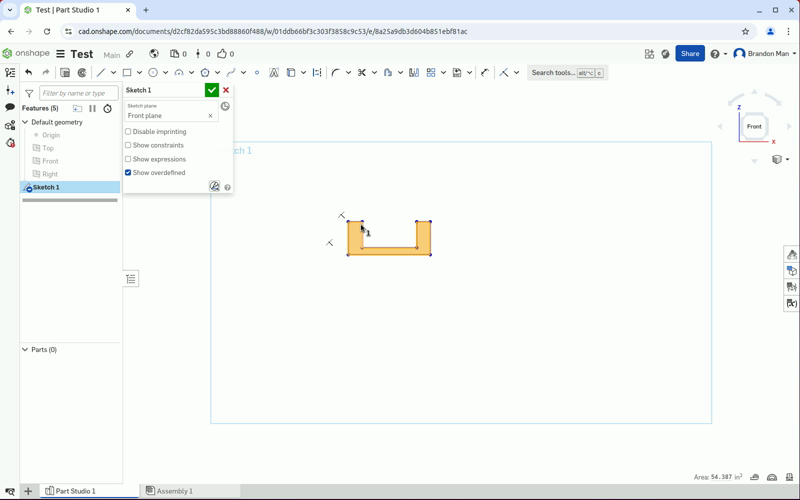
mouse_move(73, 352)
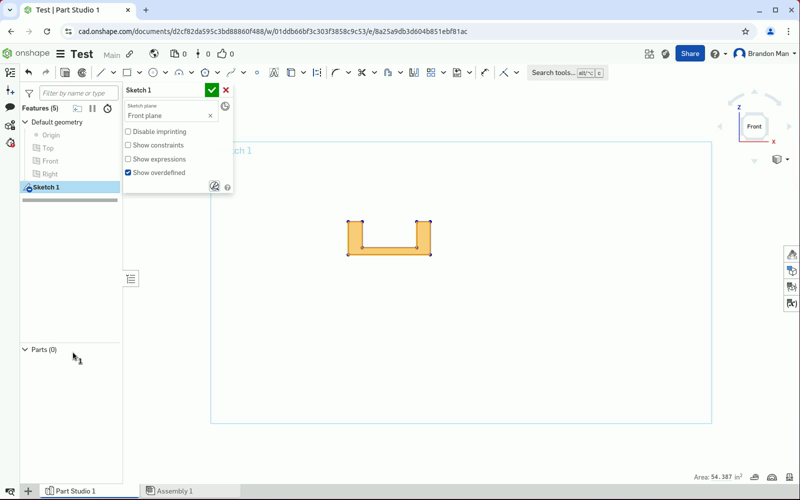
key(shift+y)
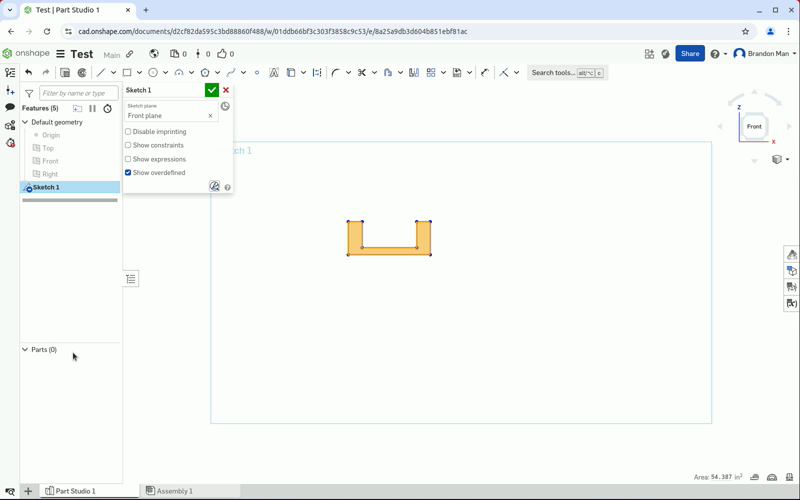
key(shift+e)
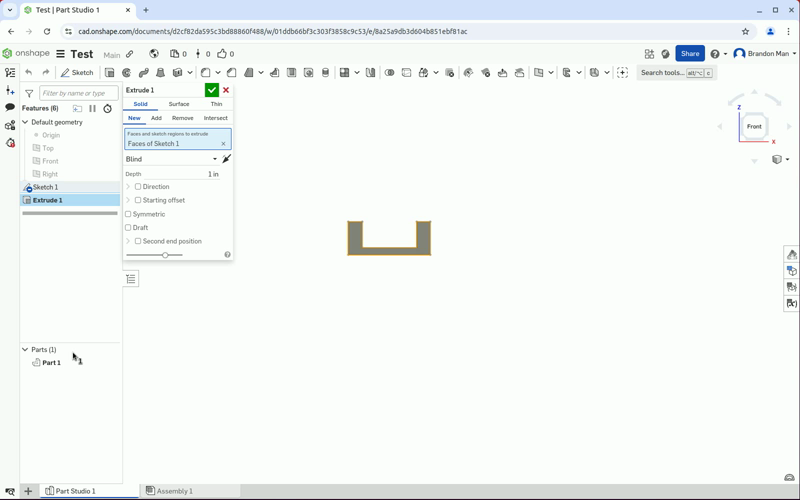
mouse_move(143, 106)
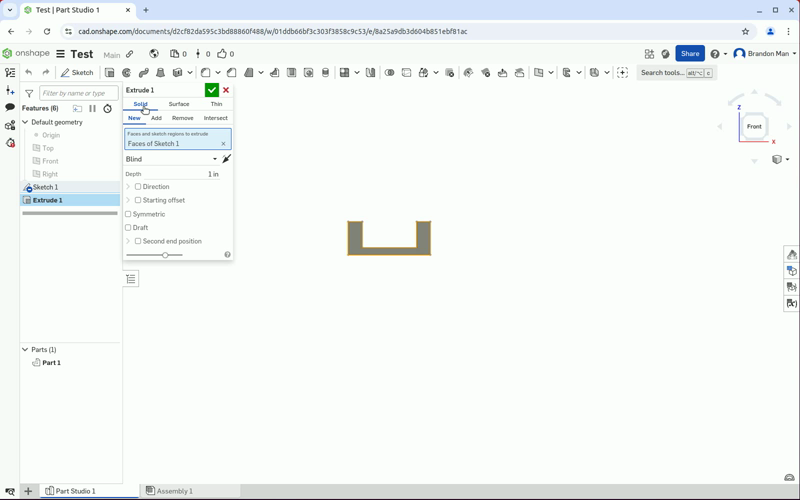
click(143, 106)
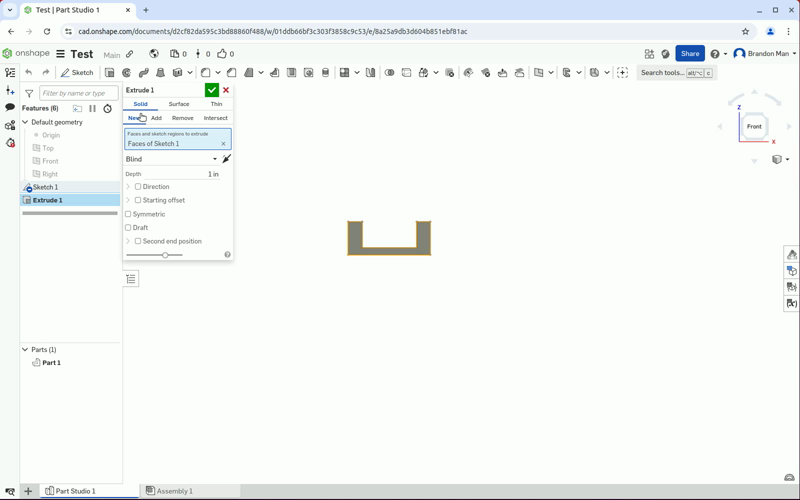
mouse_move(137, 120)
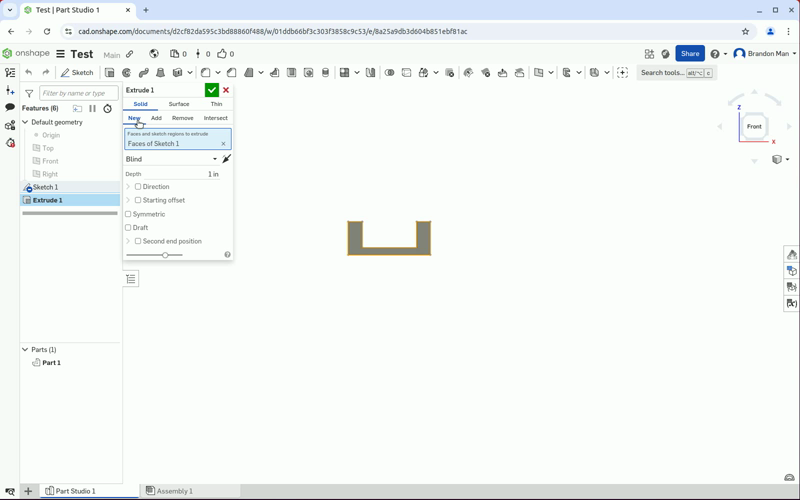
click(137, 120)
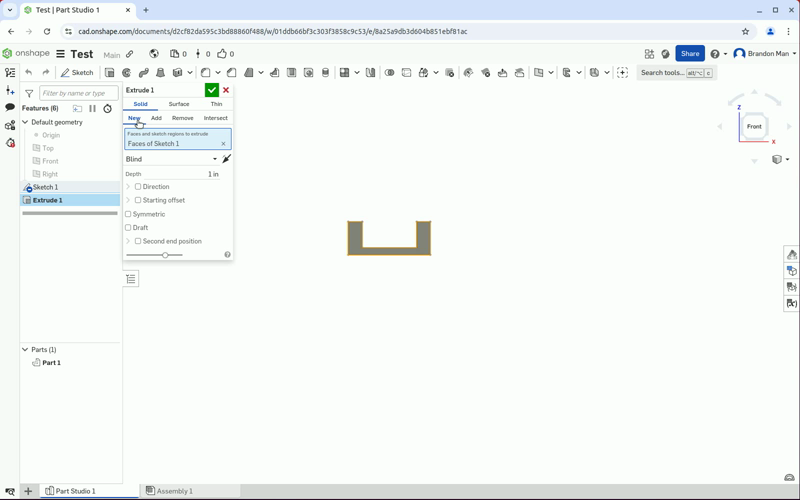
key(tab, 4)
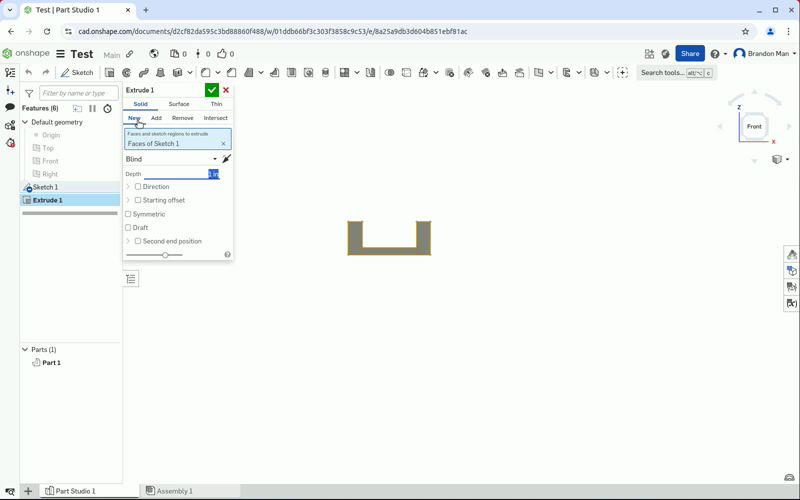
text(1.444)
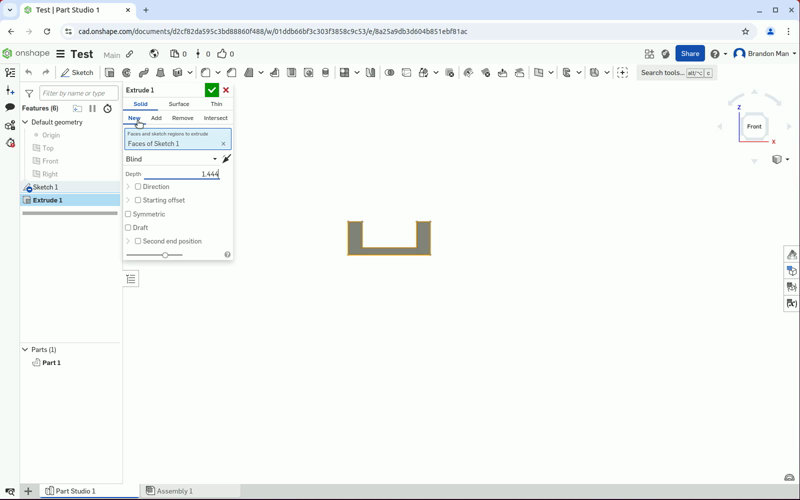
key(enter)
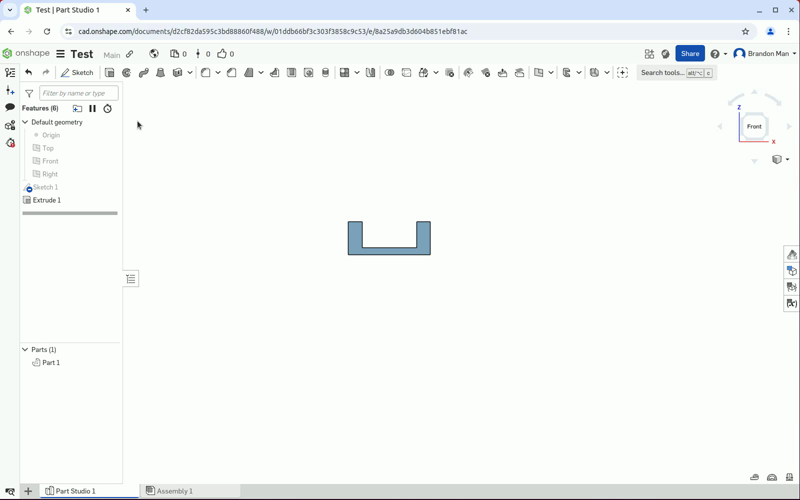
key(shift+h)
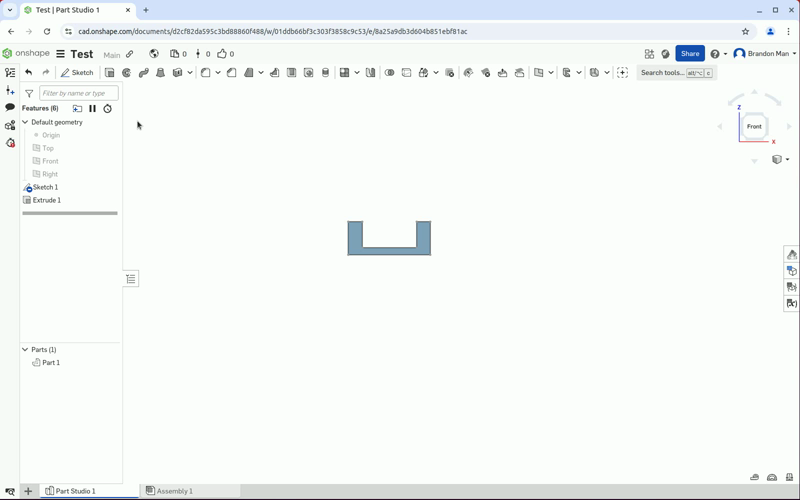
key(shift+h)
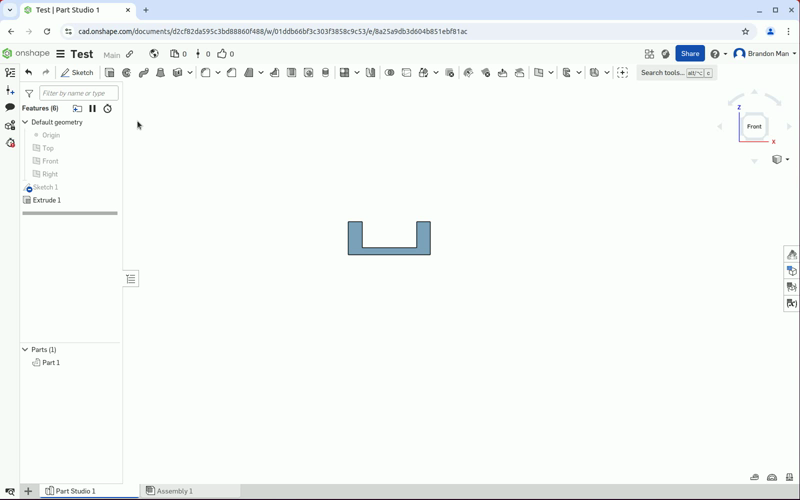
mouse_move(73, 189)
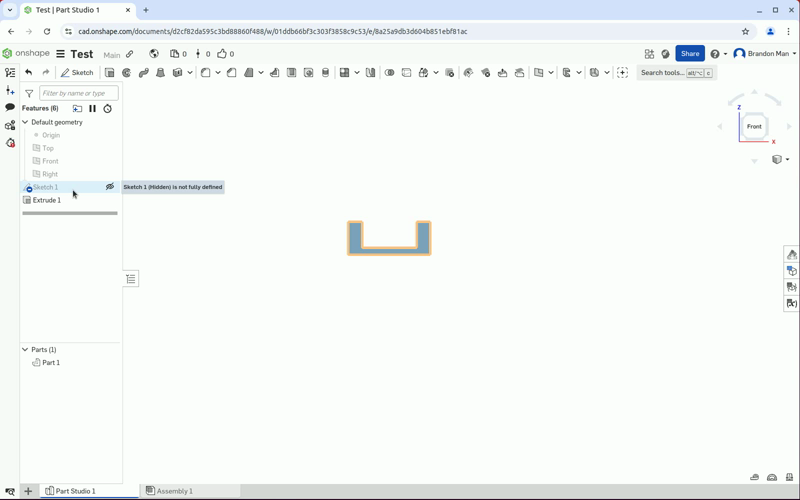
click(73, 189)
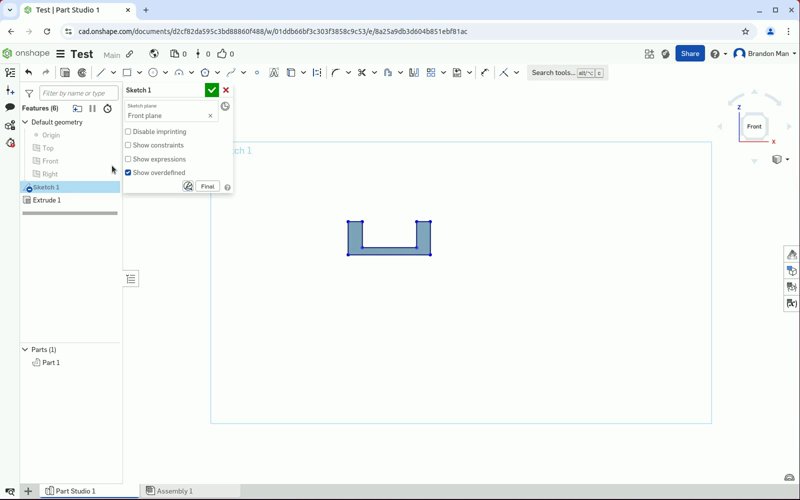
mouse_move(229, 92)
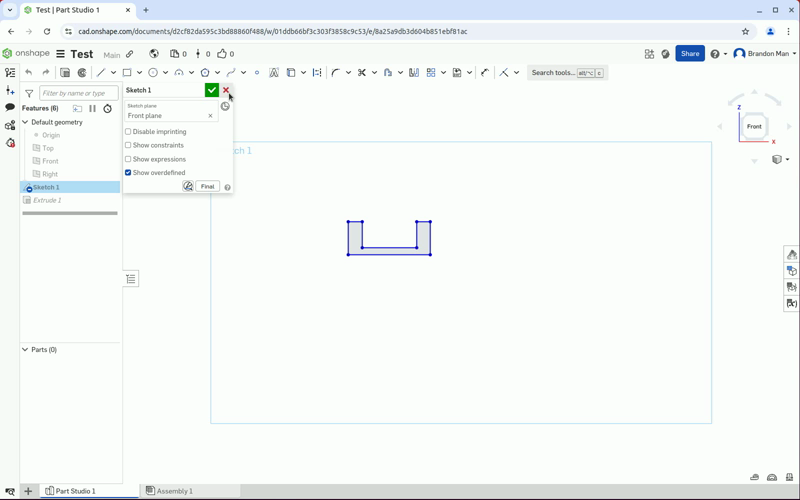
click(229, 92)
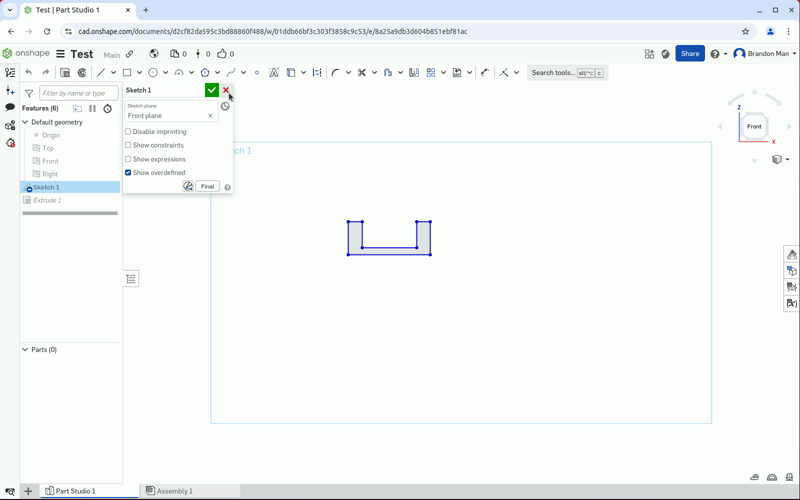
key(shift+s)
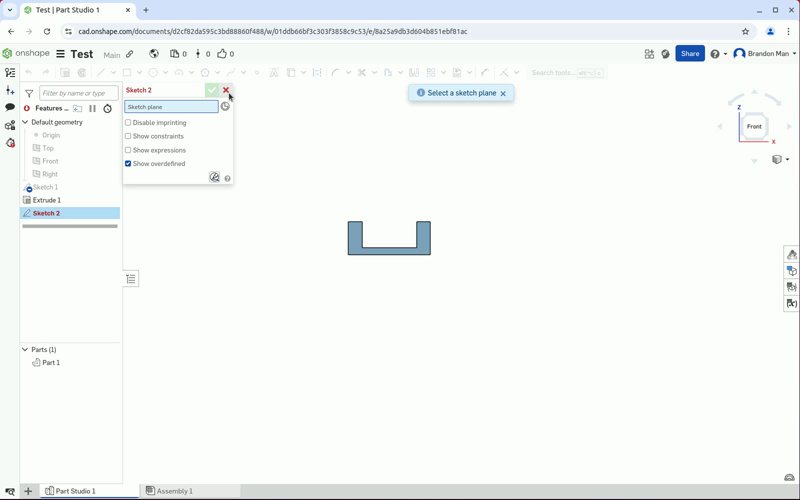
mouse_move(73, 163)
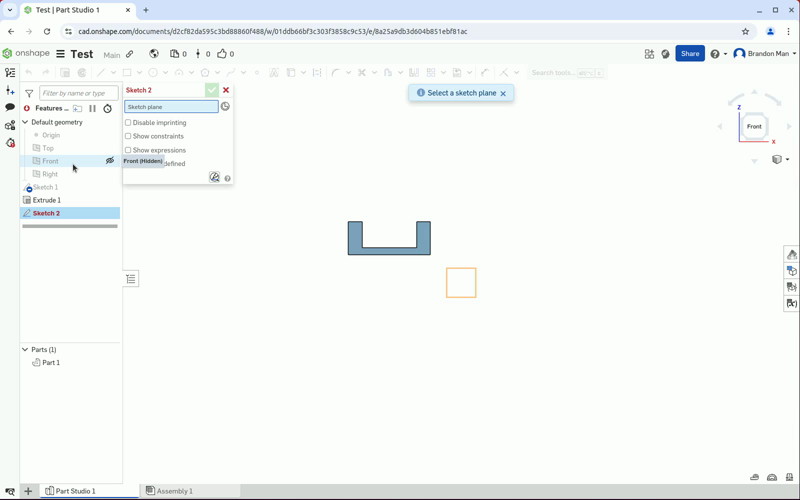
click(73, 163)
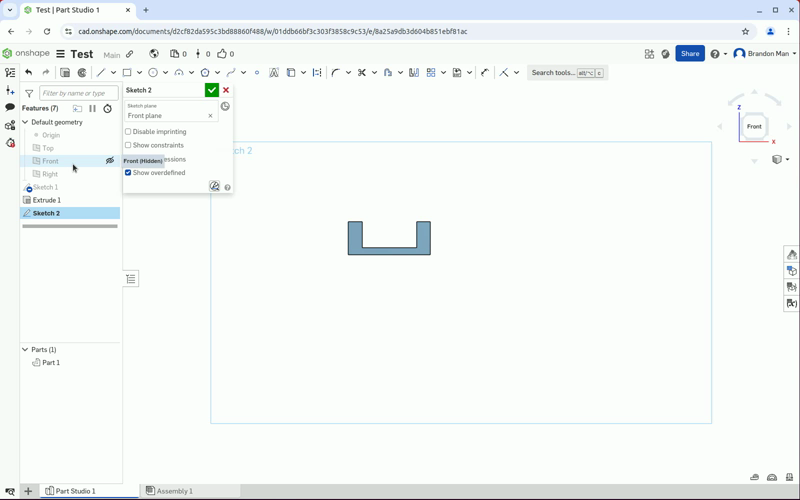
mouse_move(73, 352)
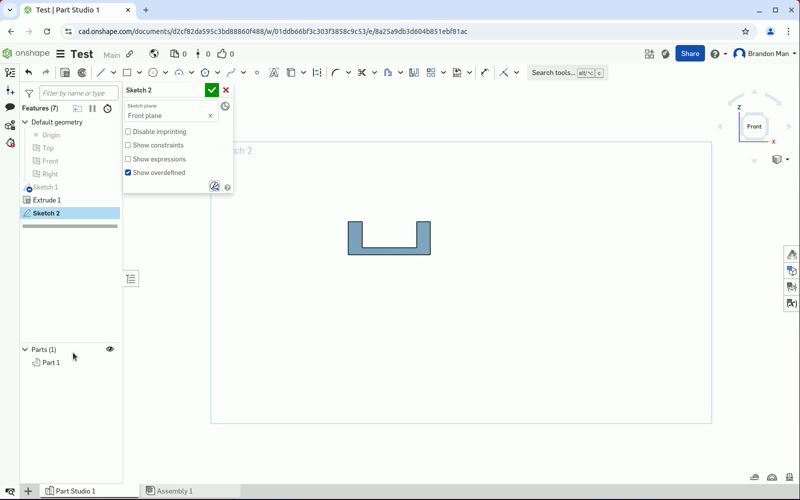
key(y)
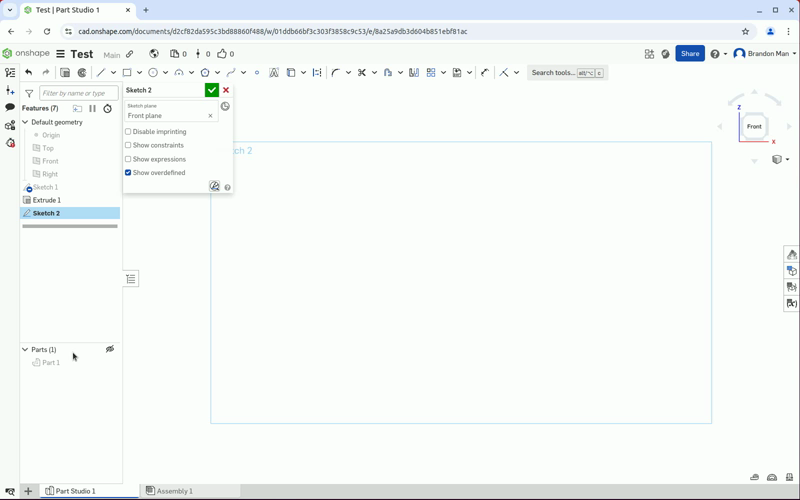
key(l)
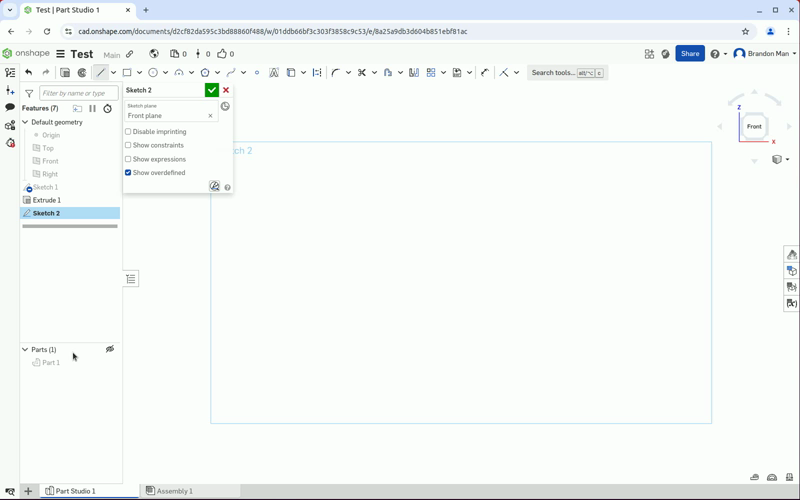
key_down(shift)
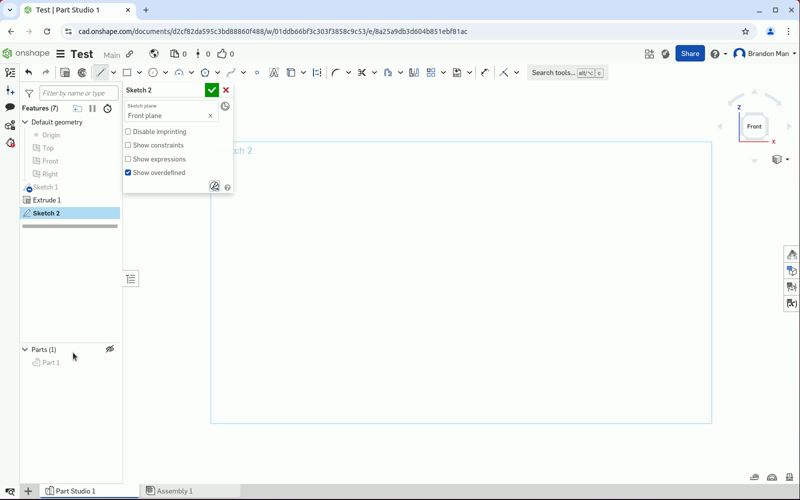
mouse_move(478, 224)
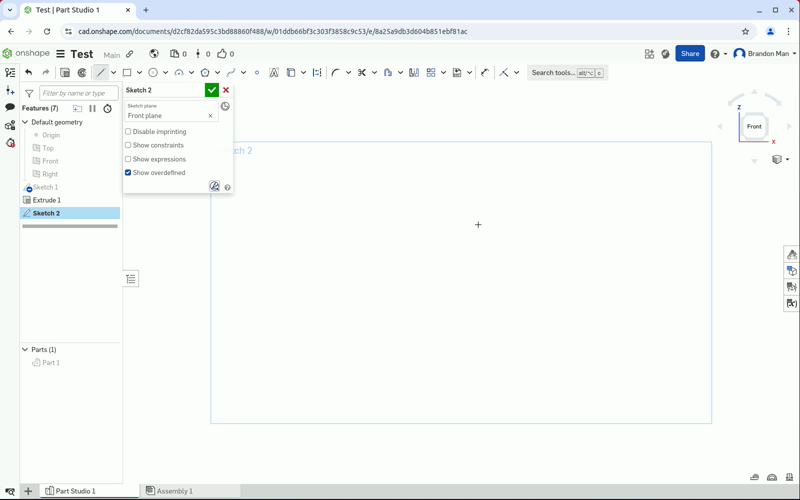
click(478, 224)
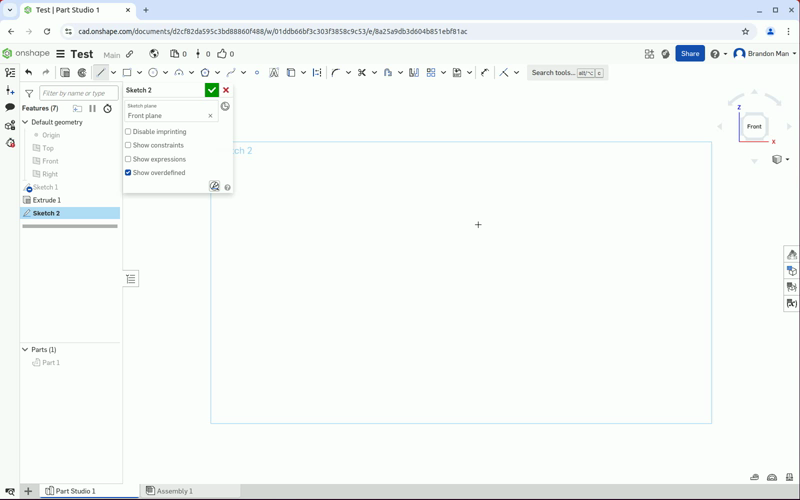
key_up(shift)
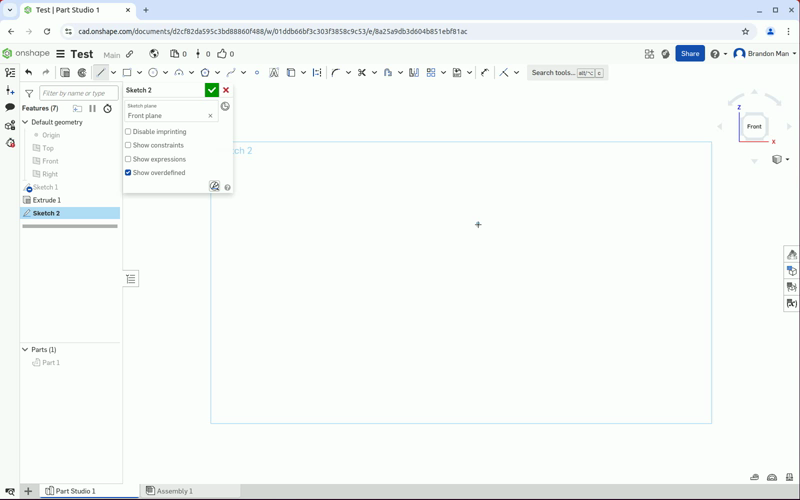
key_down(shift)
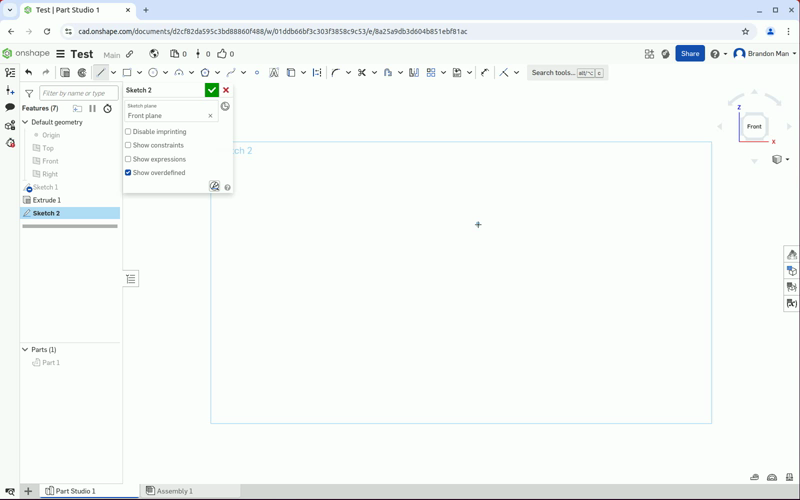
mouse_move(542, 225)
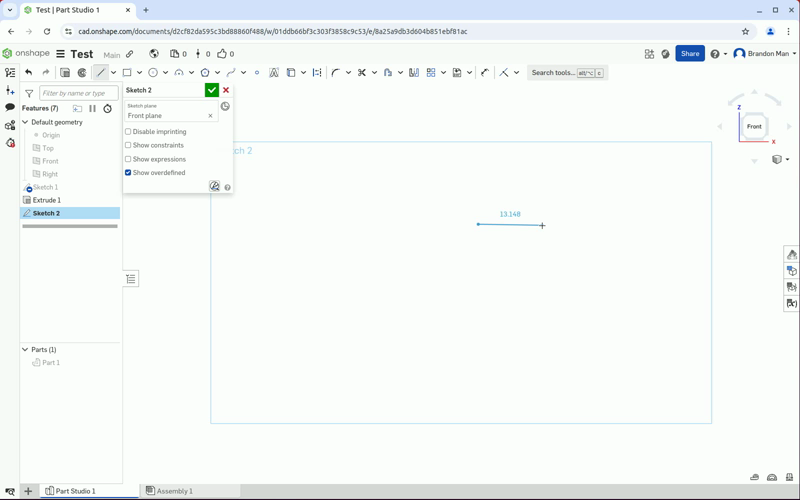
click(542, 225)
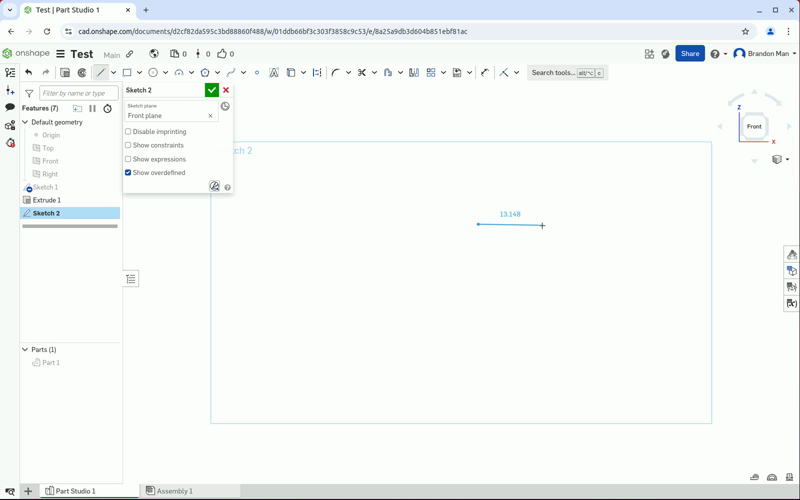
key_up(shift)
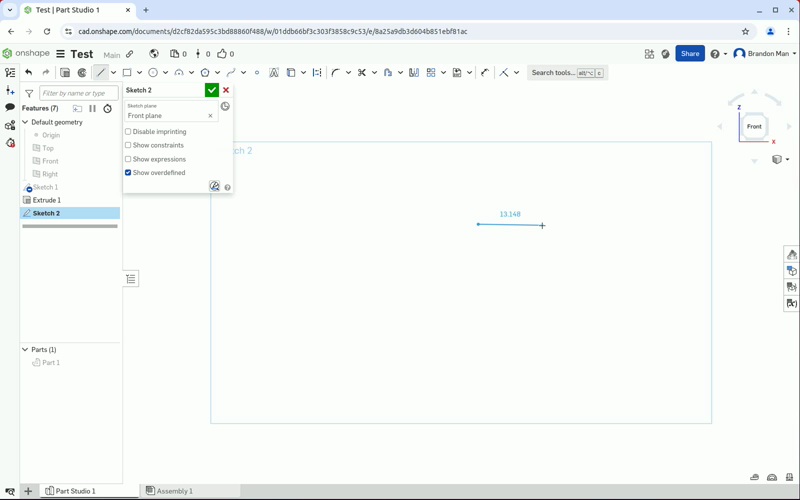
key(esc)
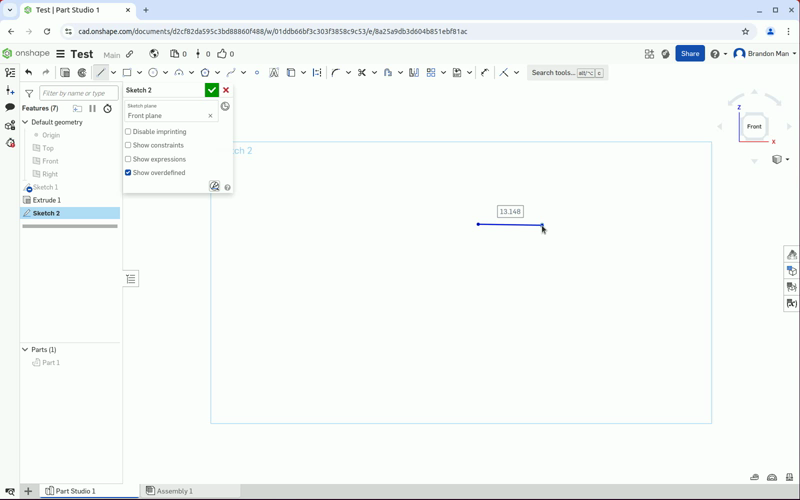
key(a)
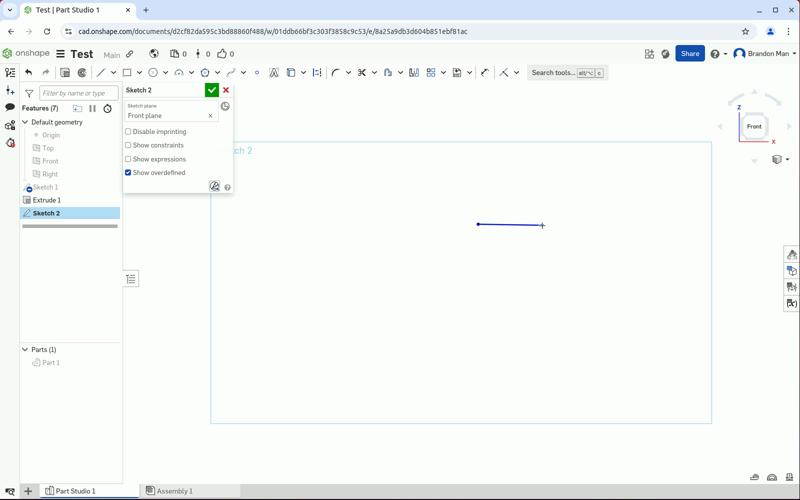
mouse_move(542, 225)
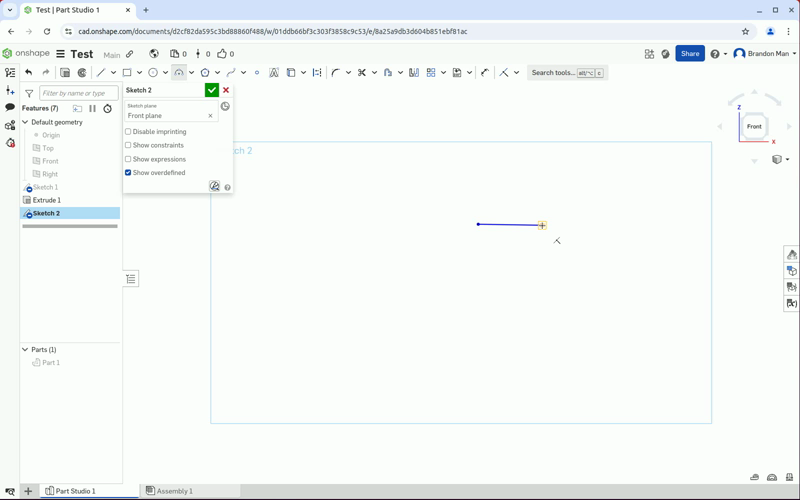
click(542, 225)
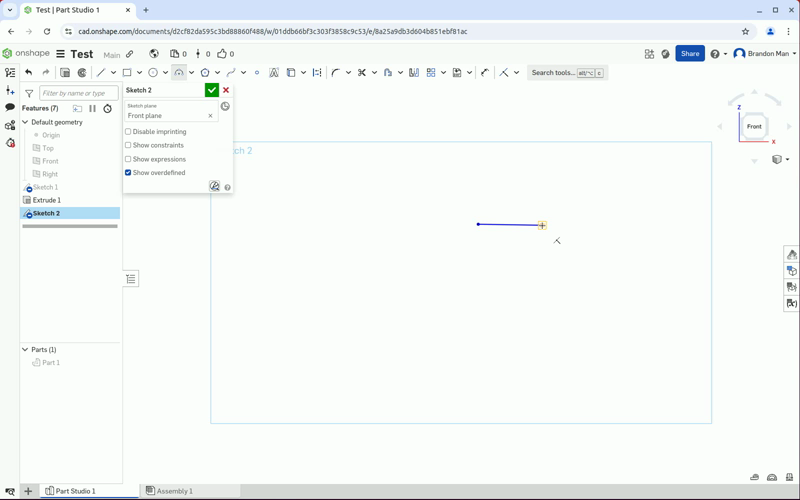
key_down(shift)
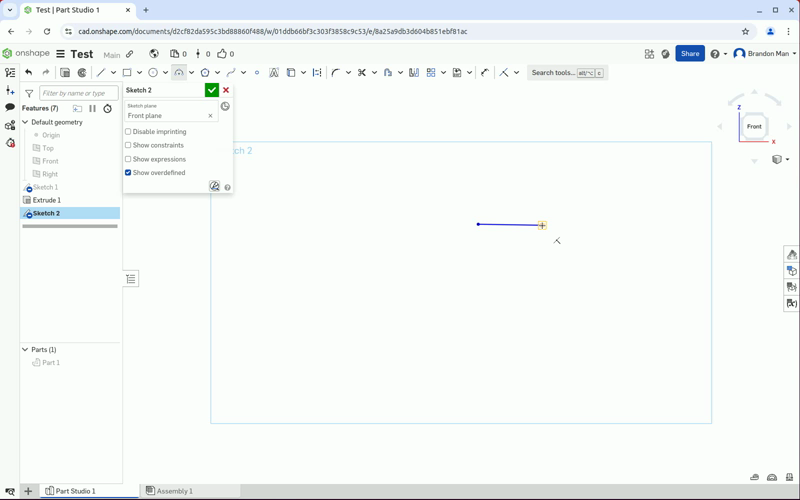
mouse_move(542, 202)
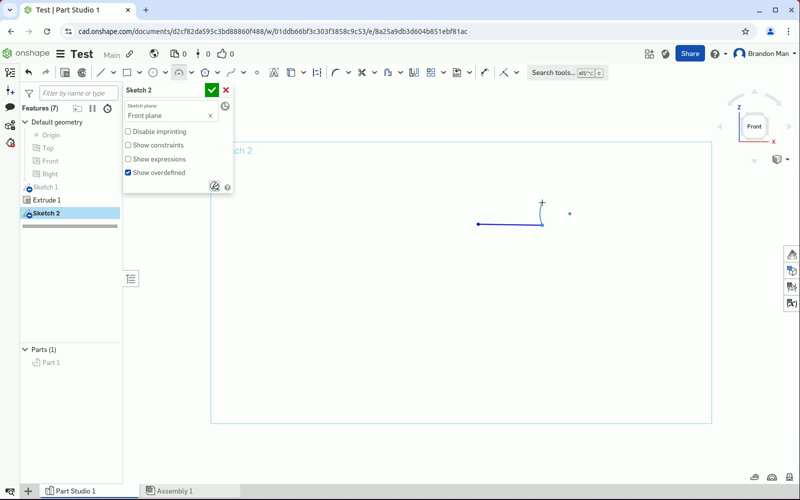
click(542, 202)
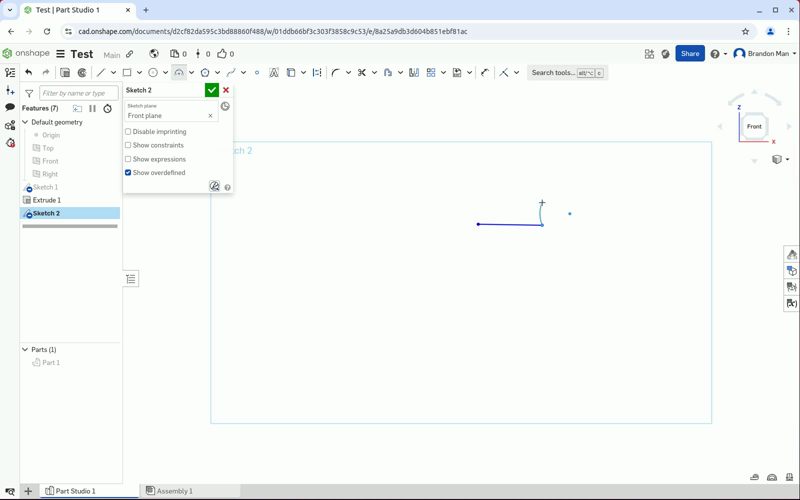
mouse_move(565, 213)
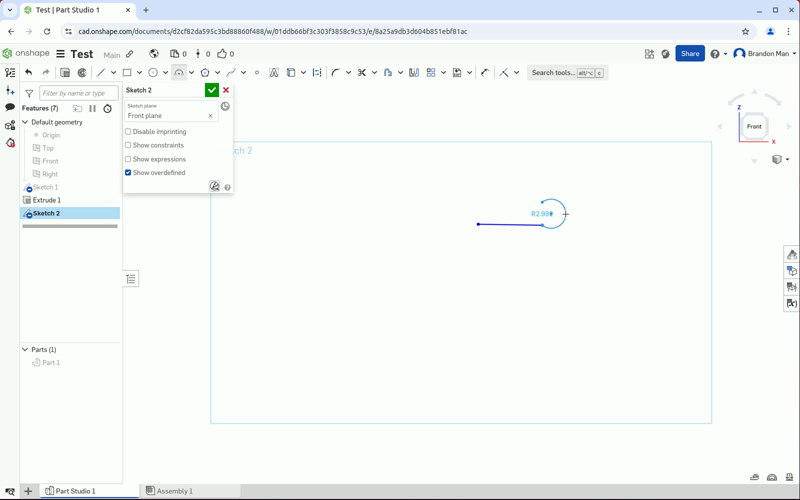
click(565, 213)
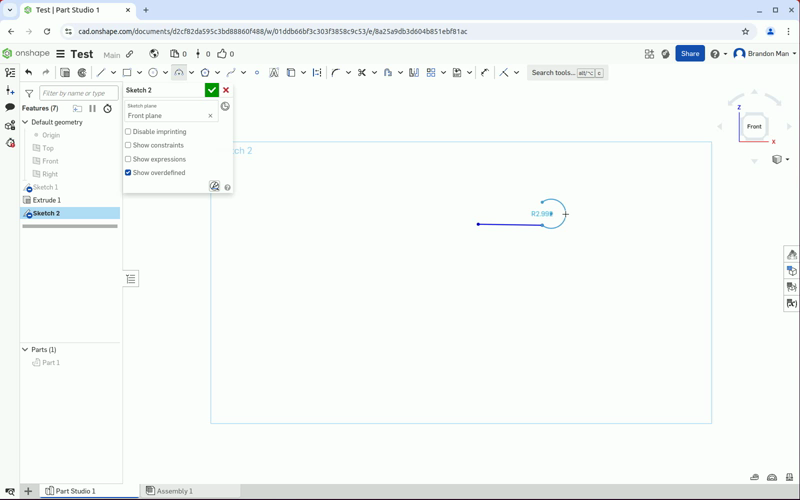
key_up(shift)
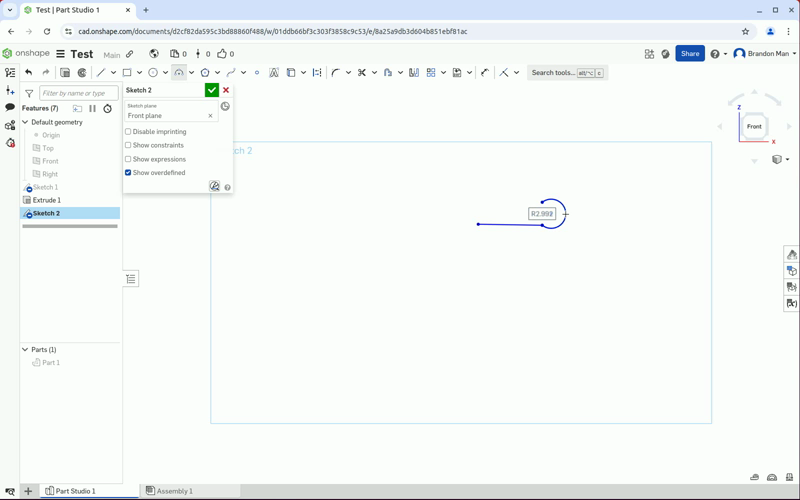
key(esc)
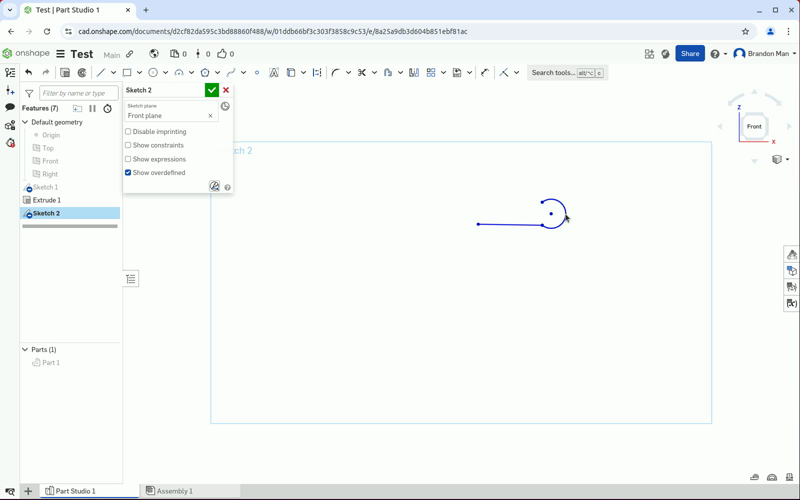
key(l)
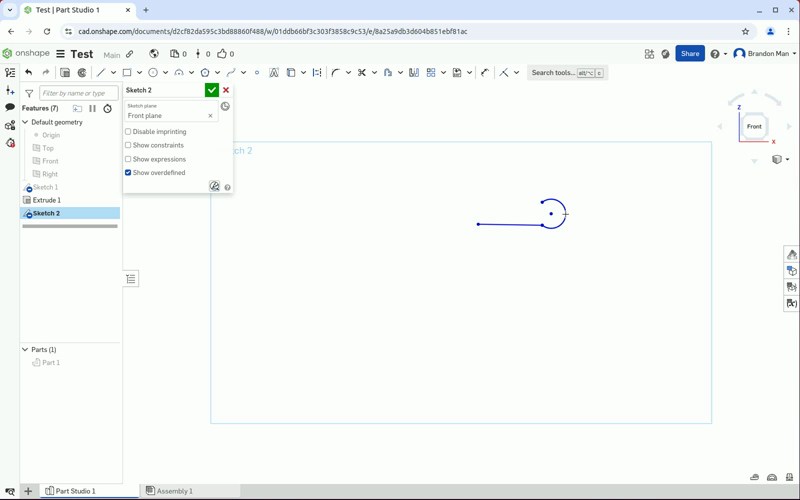
mouse_move(542, 202)
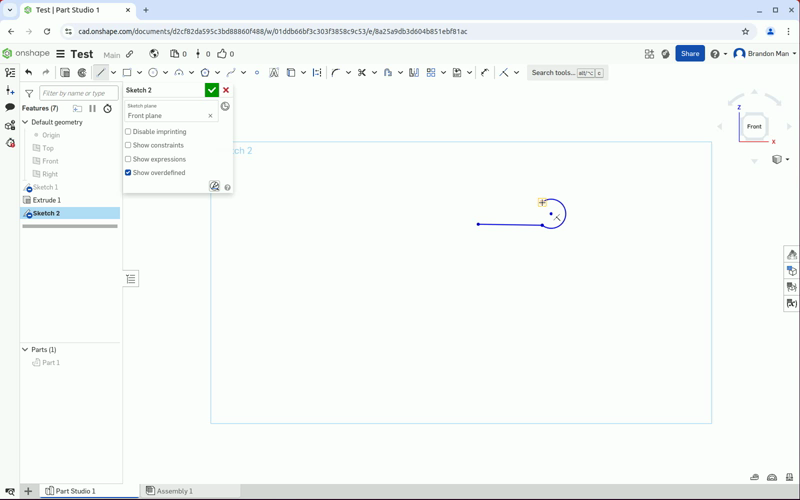
click(542, 202)
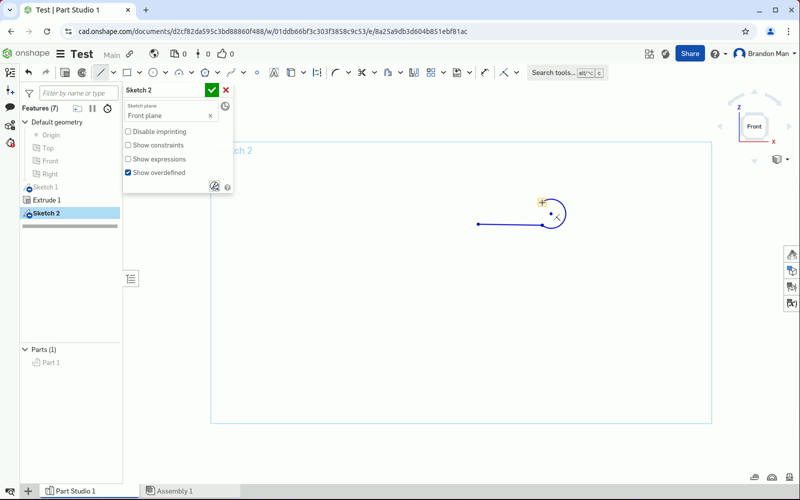
key_down(shift)
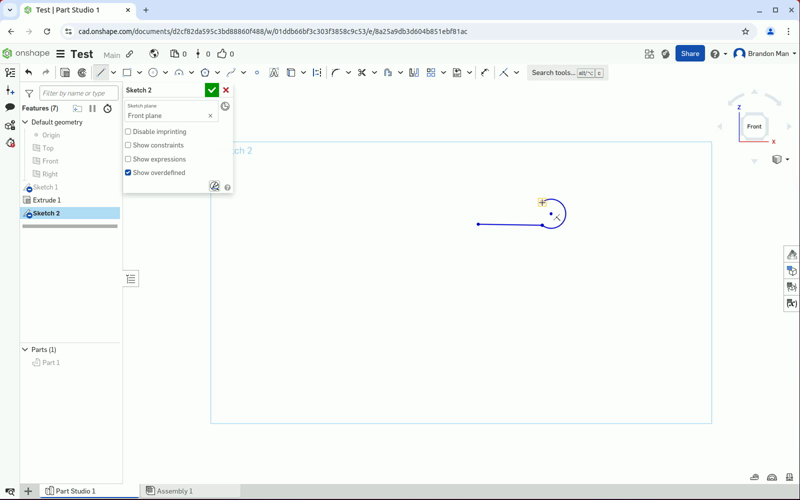
mouse_move(479, 202)
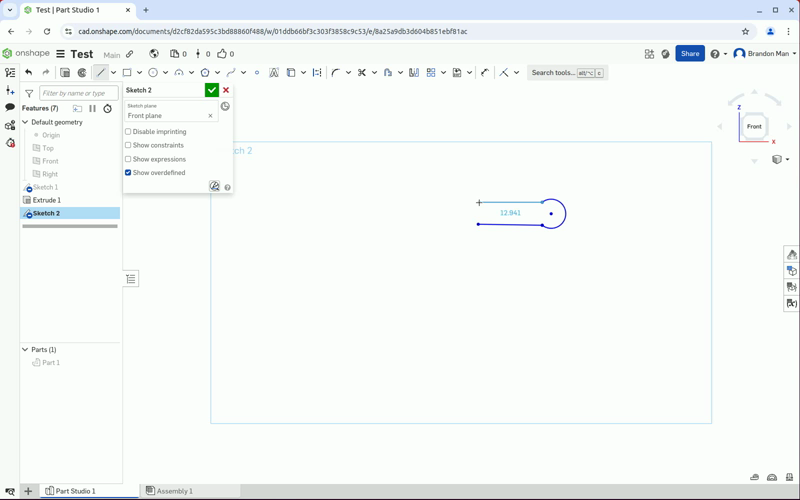
click(479, 202)
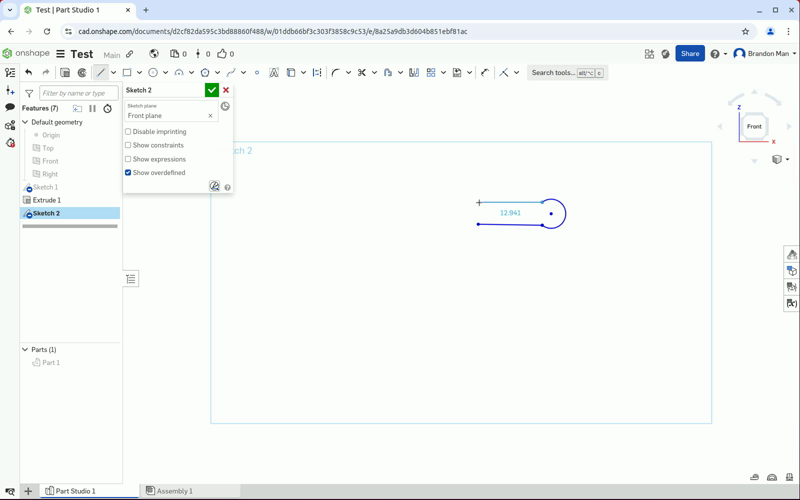
key_up(shift)
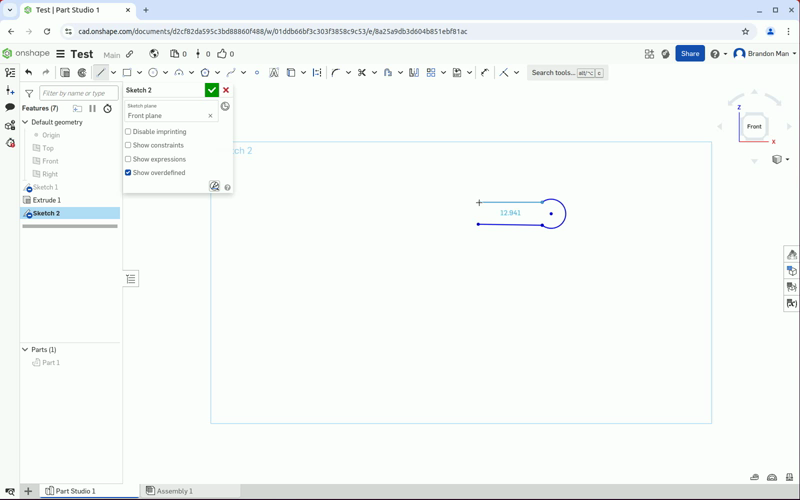
key(esc)
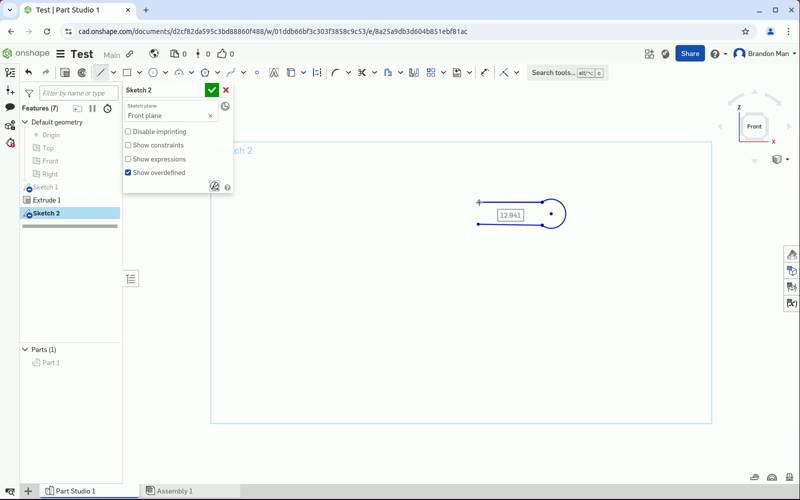
key(a)
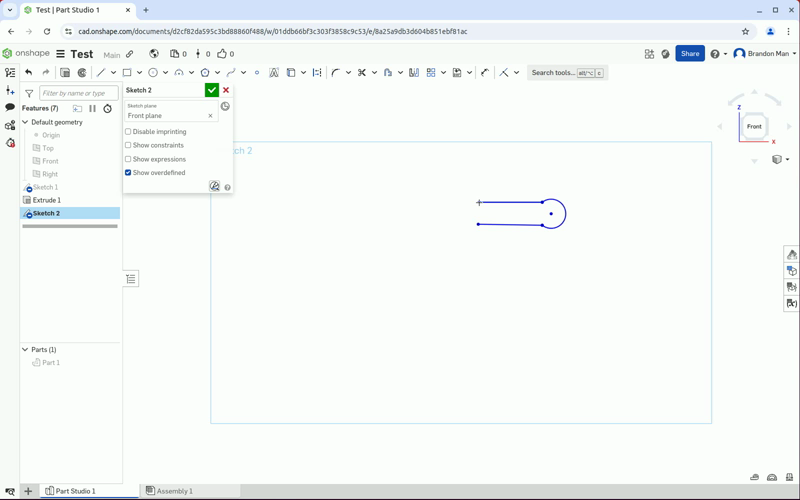
mouse_move(479, 202)
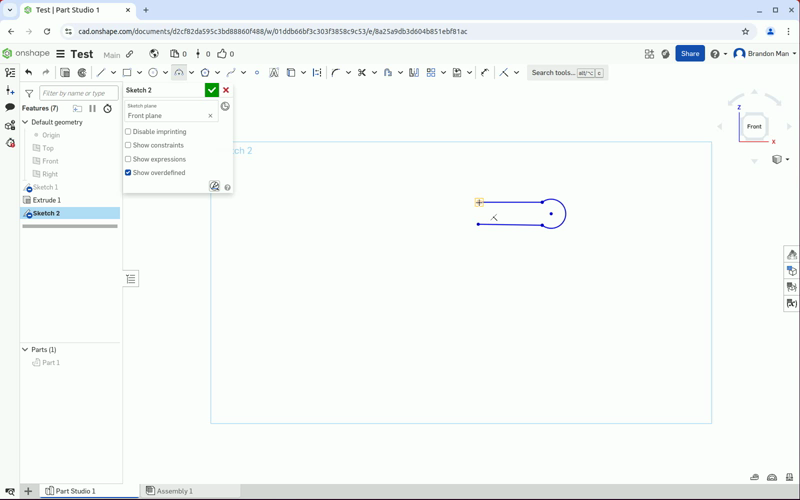
click(479, 202)
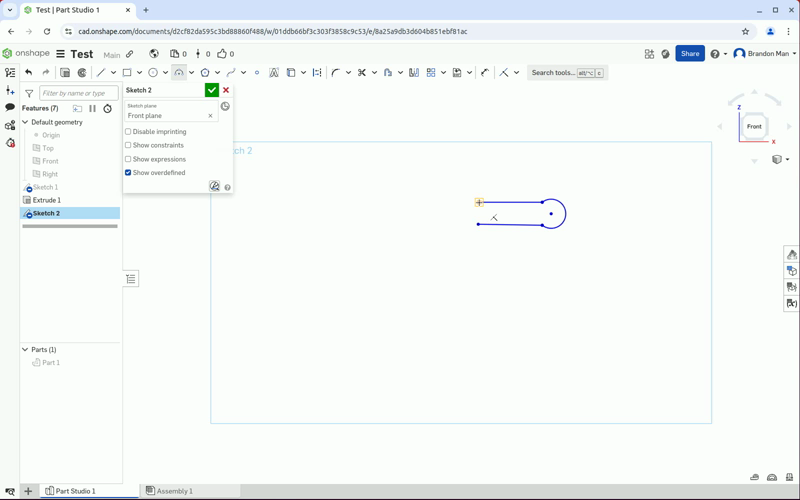
mouse_move(478, 224)
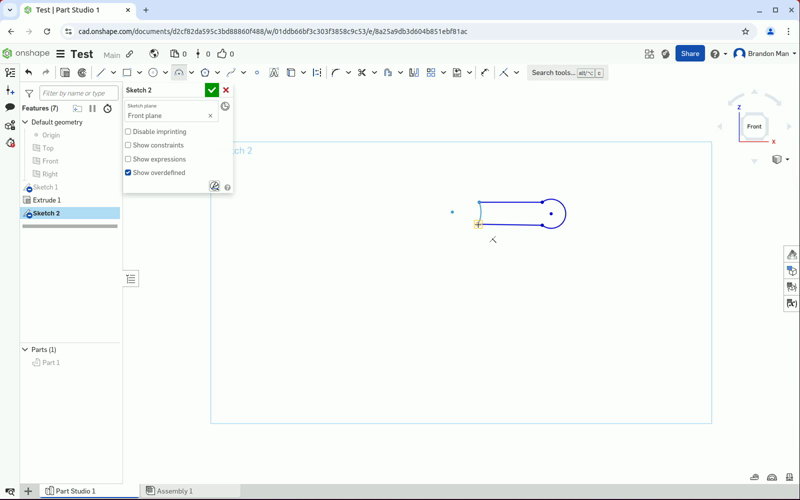
click(478, 224)
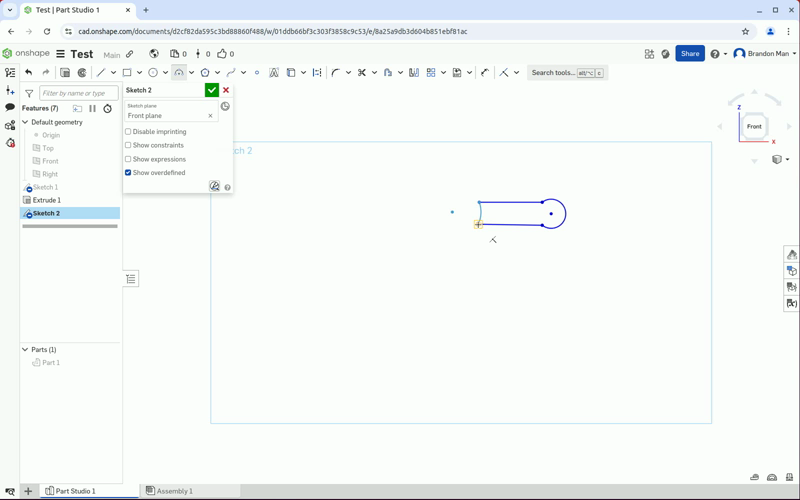
key_down(shift)
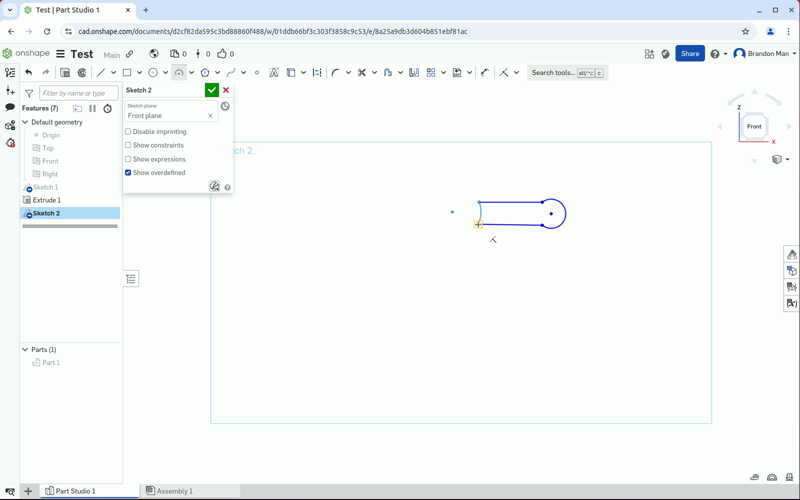
mouse_move(455, 212)
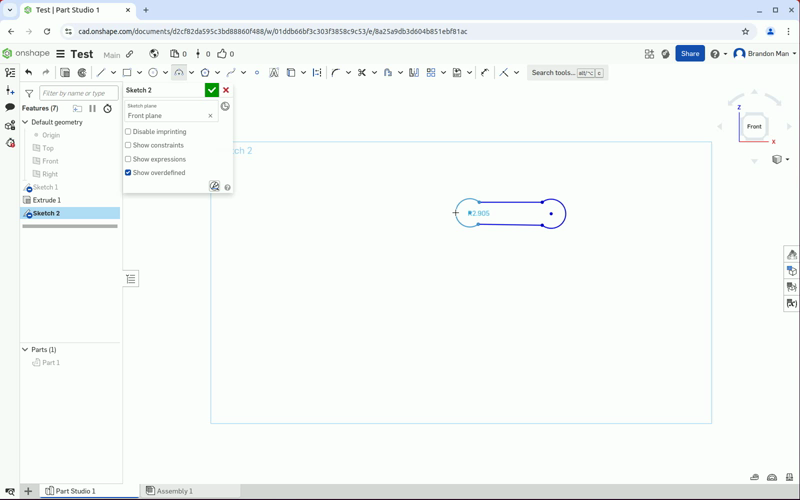
click(455, 212)
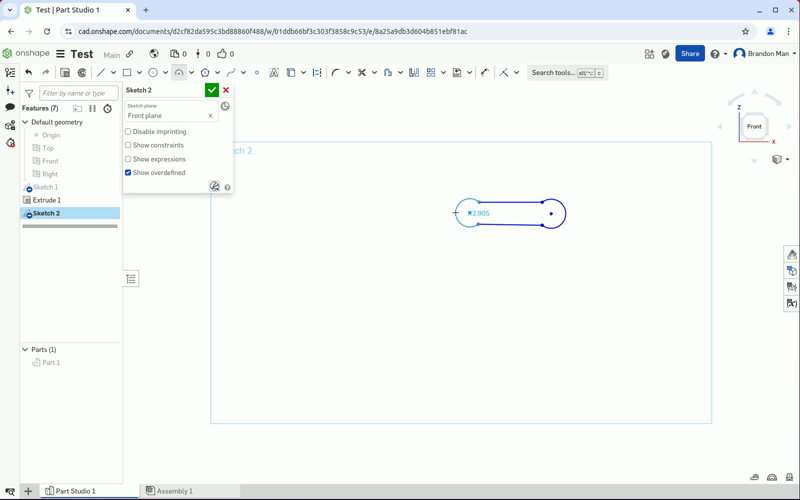
key_up(shift)
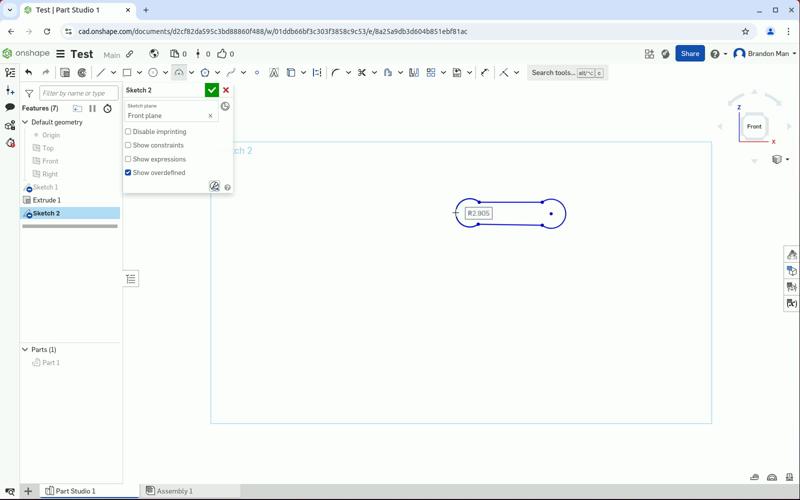
key(esc)
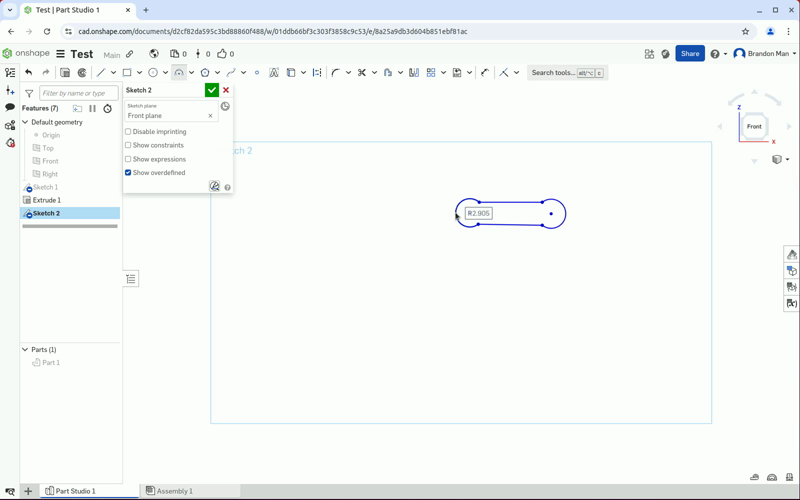
key(c)
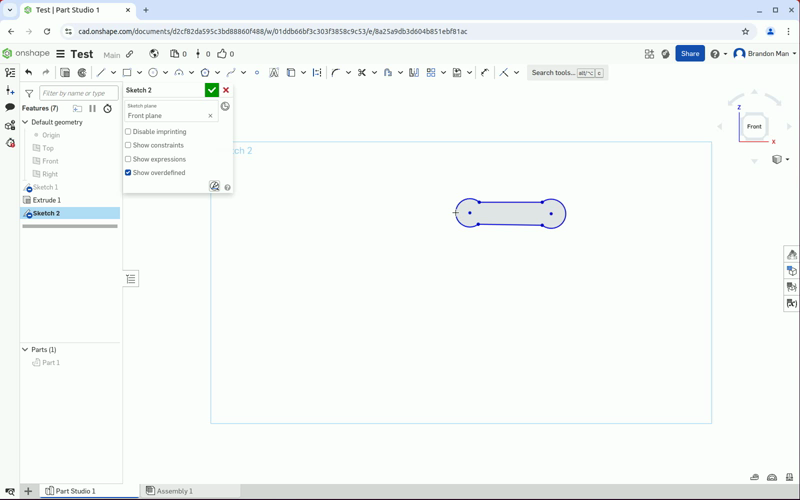
key_down(shift)
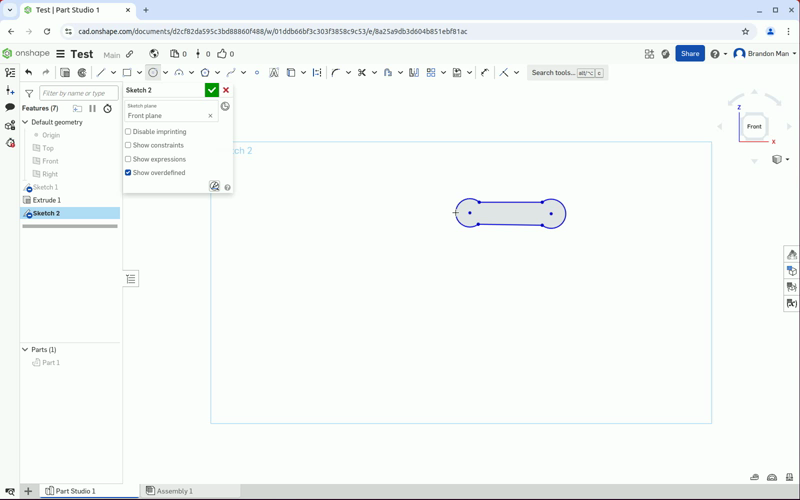
mouse_move(470, 213)
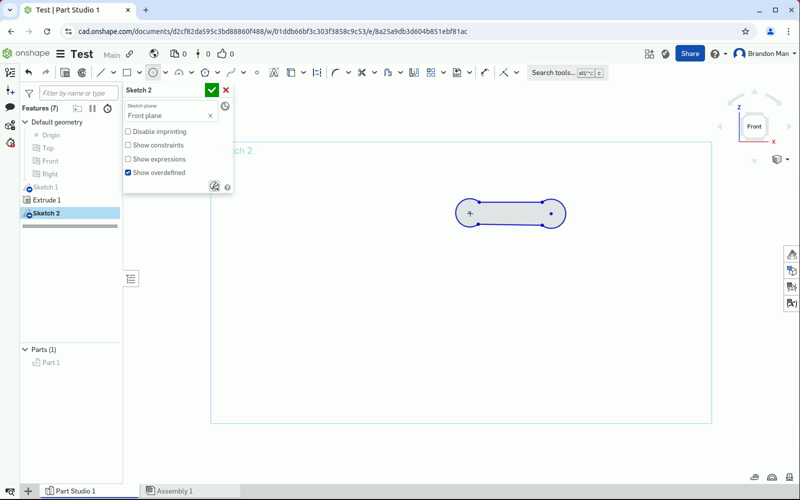
click(470, 213)
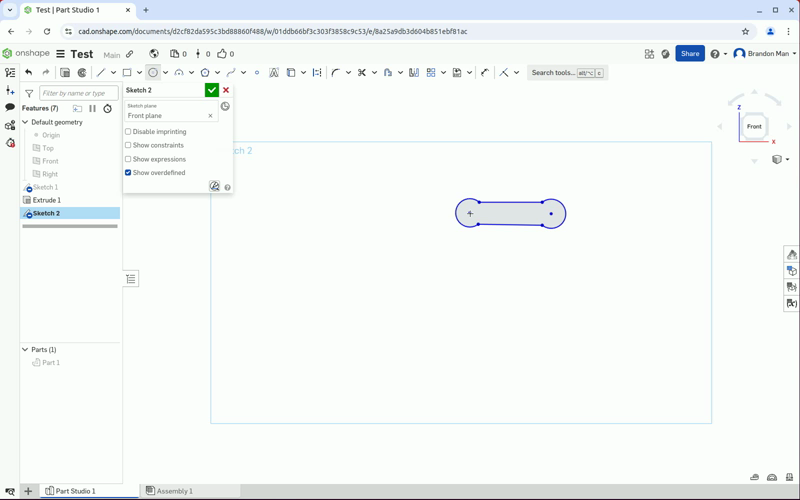
key_up(shift)
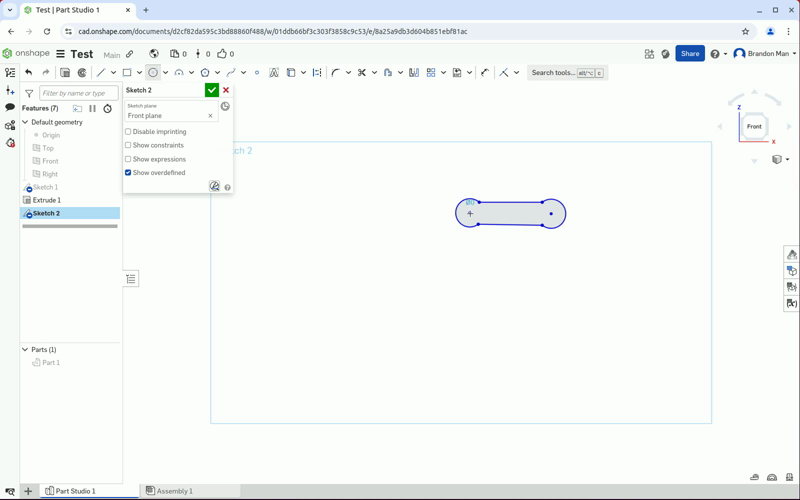
mouse_move(473, 213)
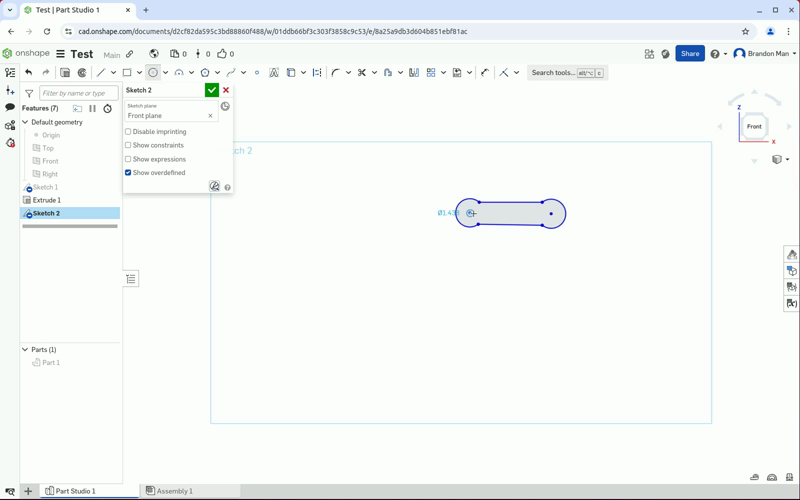
scroll(6)
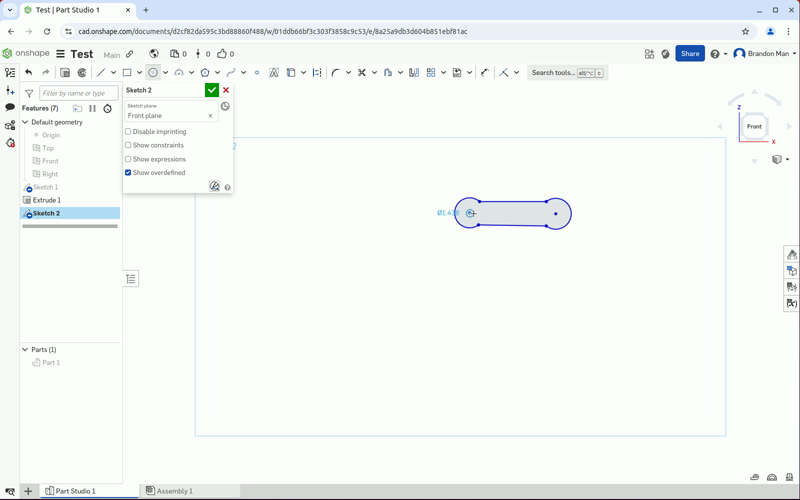
scroll(6)
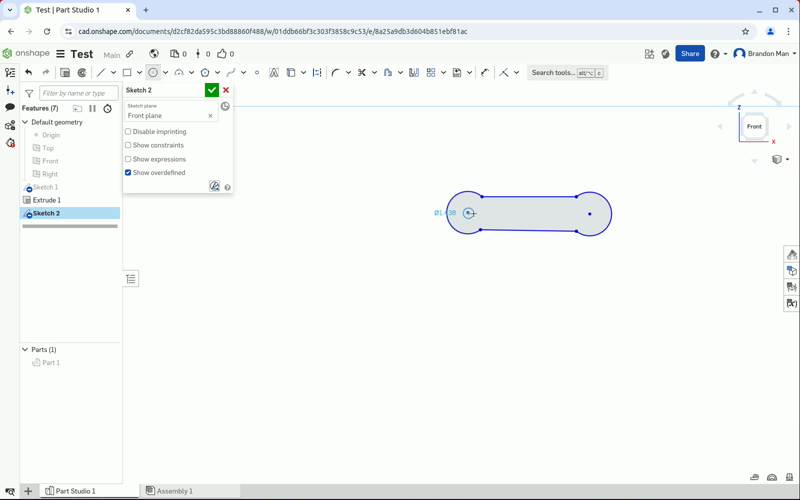
scroll(6)
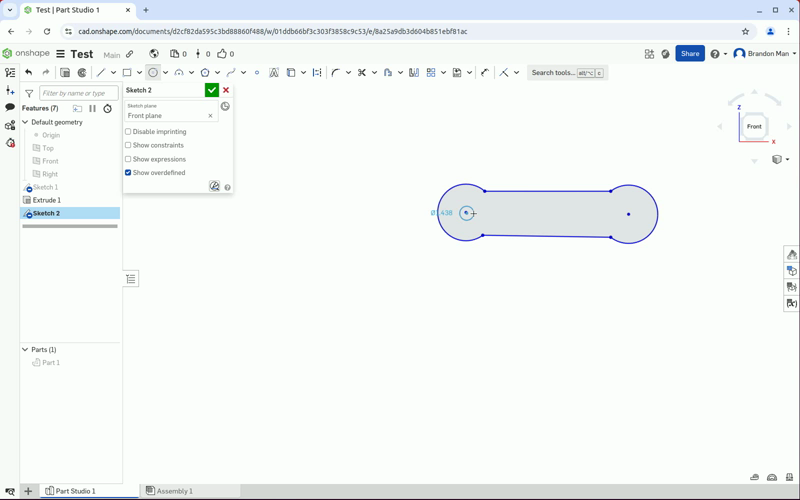
scroll(6)
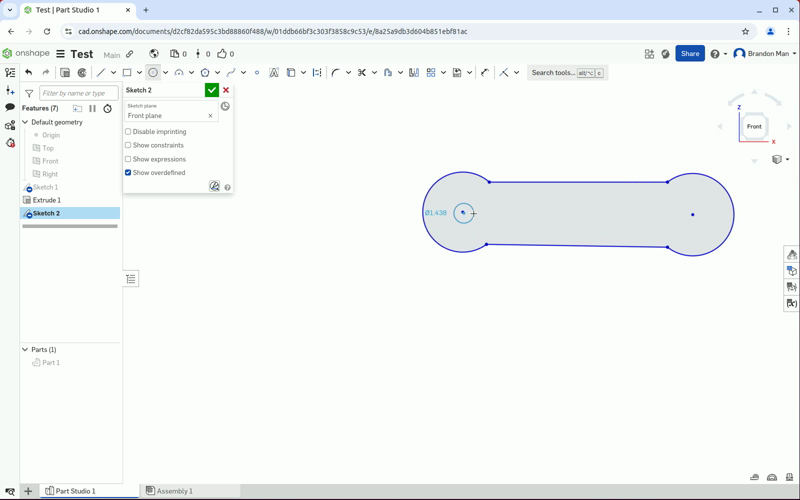
scroll(6)
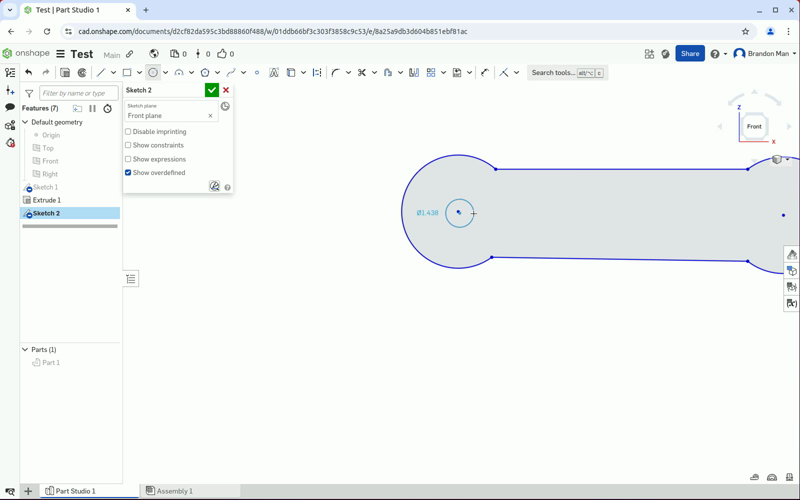
scroll(6)
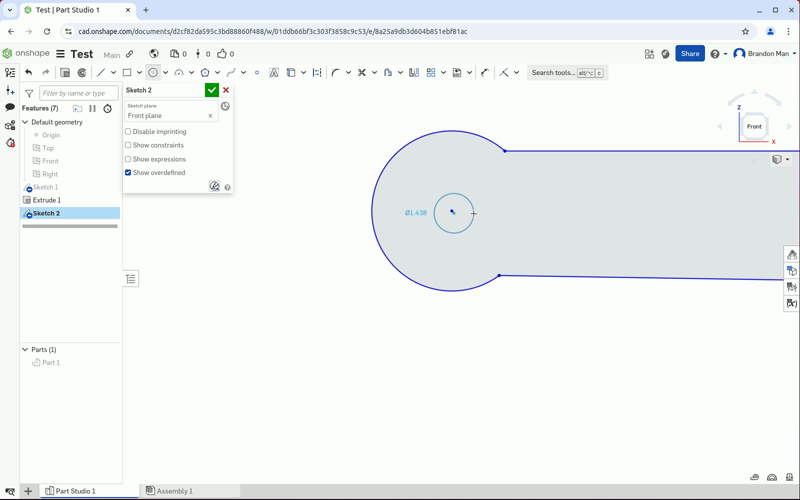
scroll(6)
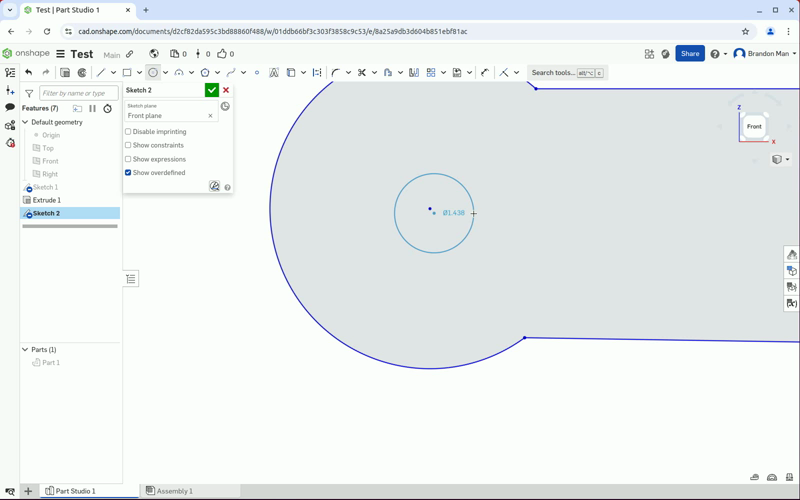
click(473, 213)
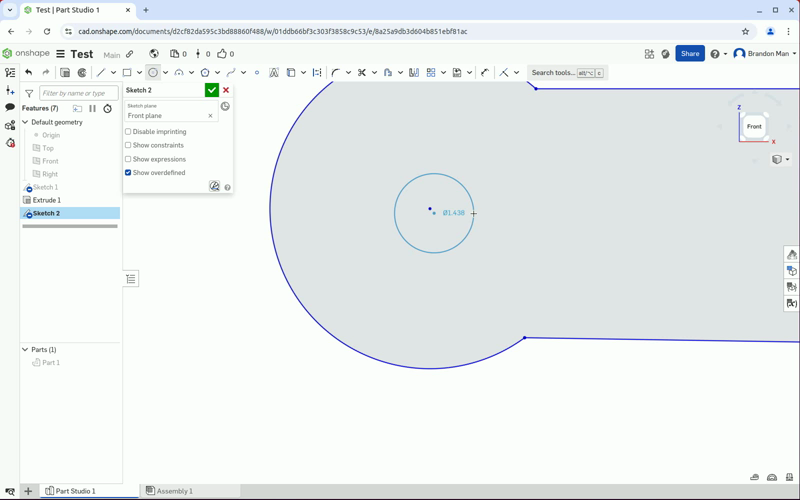
scroll(-6)
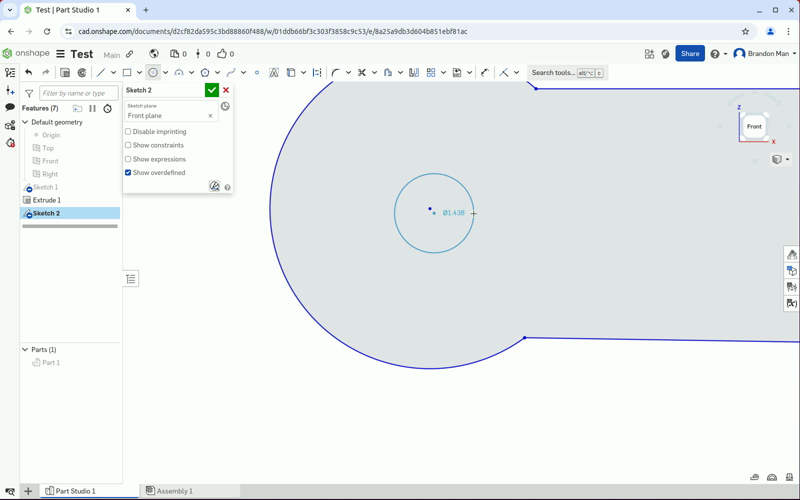
scroll(-6)
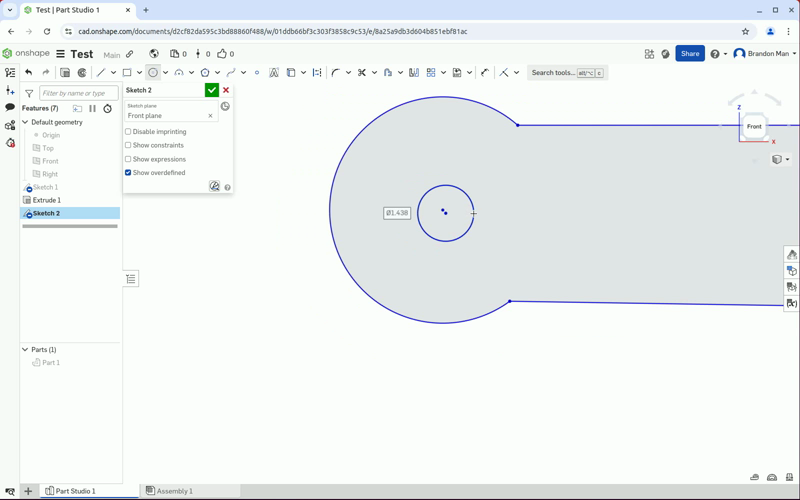
scroll(-6)
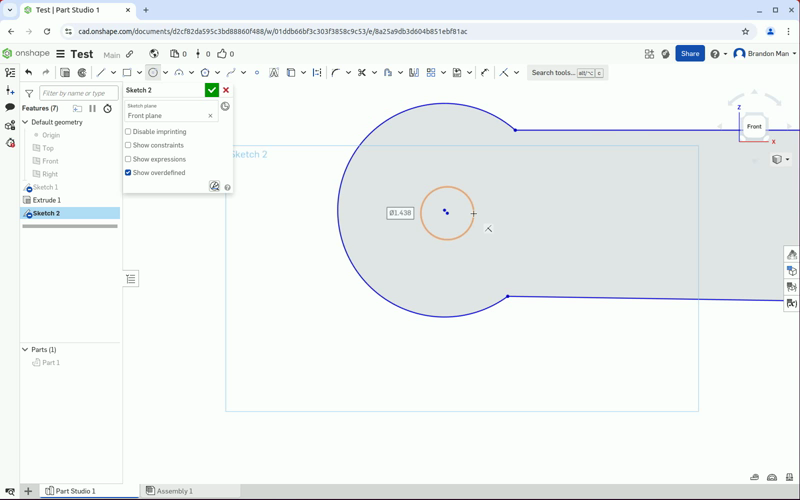
scroll(-6)
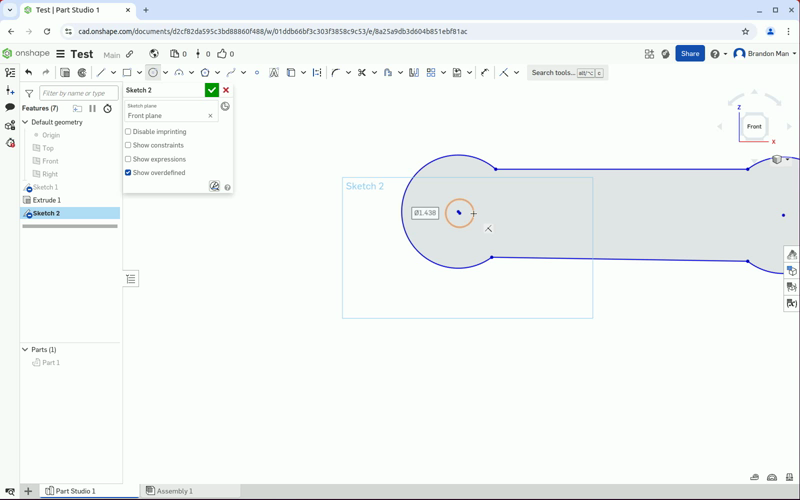
scroll(-6)
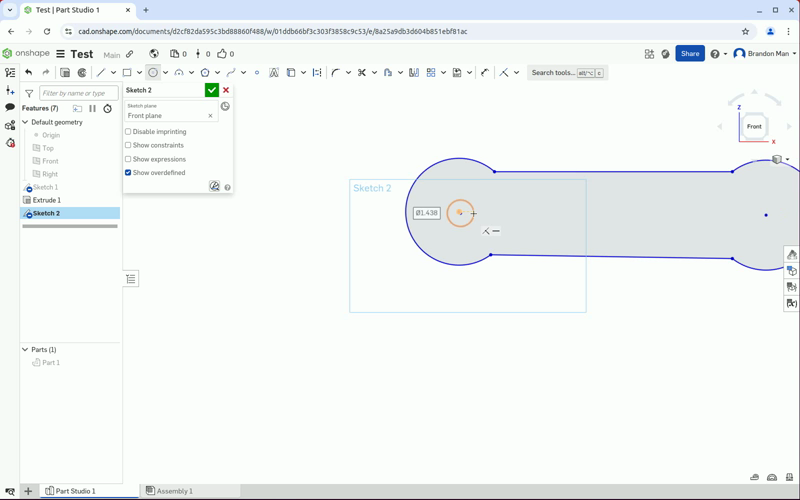
scroll(-6)
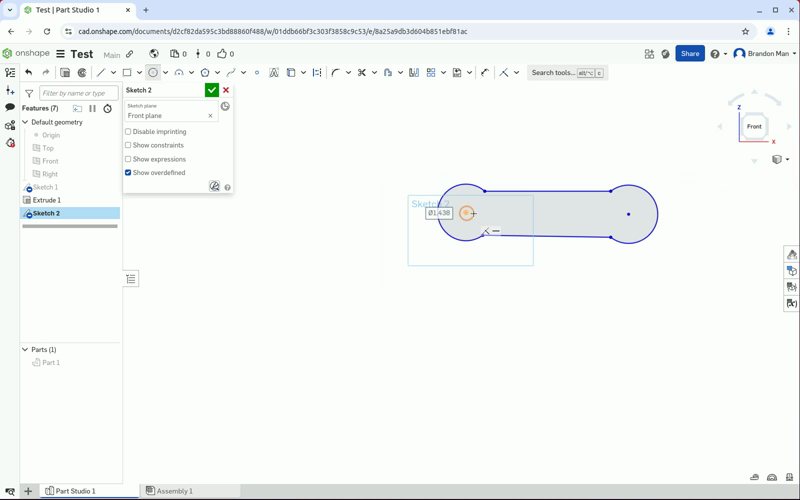
scroll(-6)
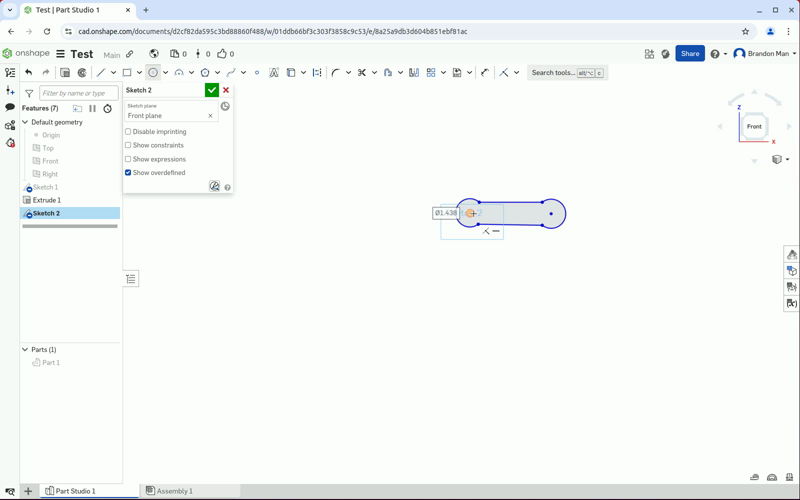
key(esc)
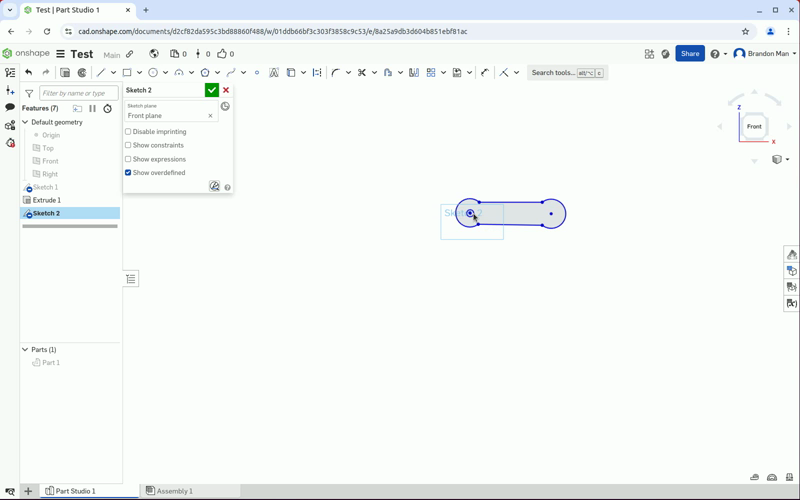
key(c)
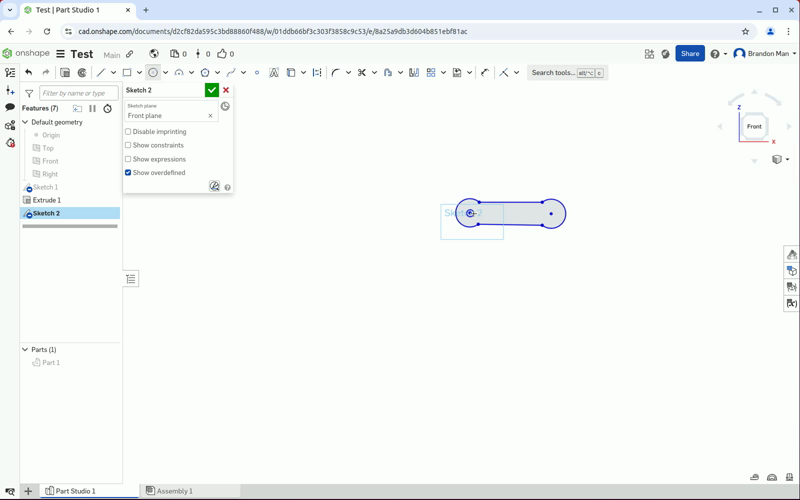
key_down(shift)
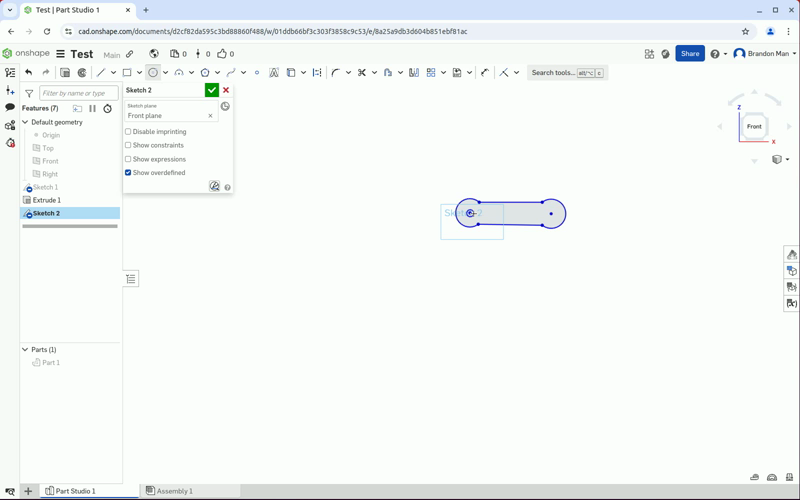
mouse_move(551, 213)
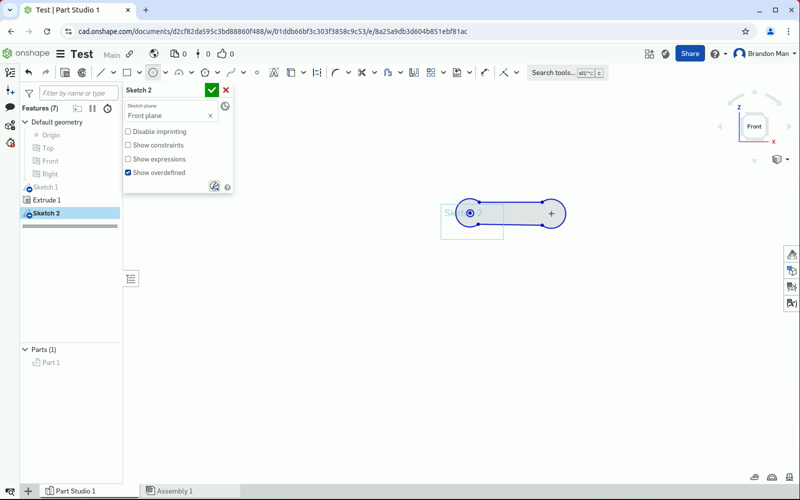
click(551, 213)
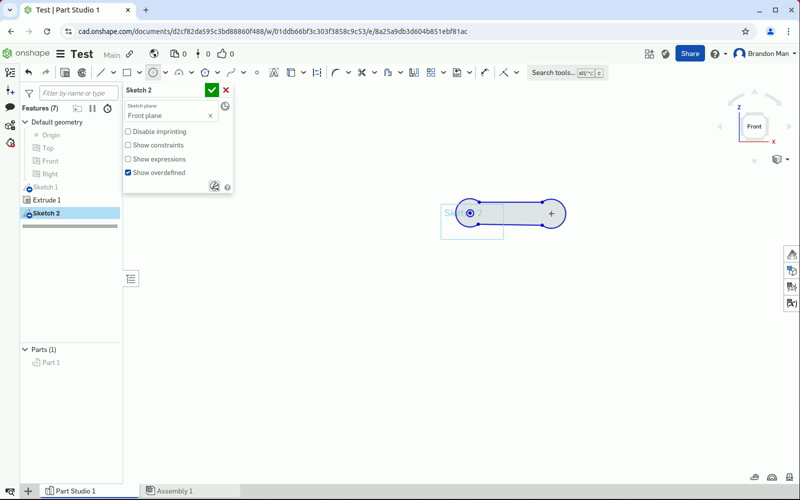
key_up(shift)
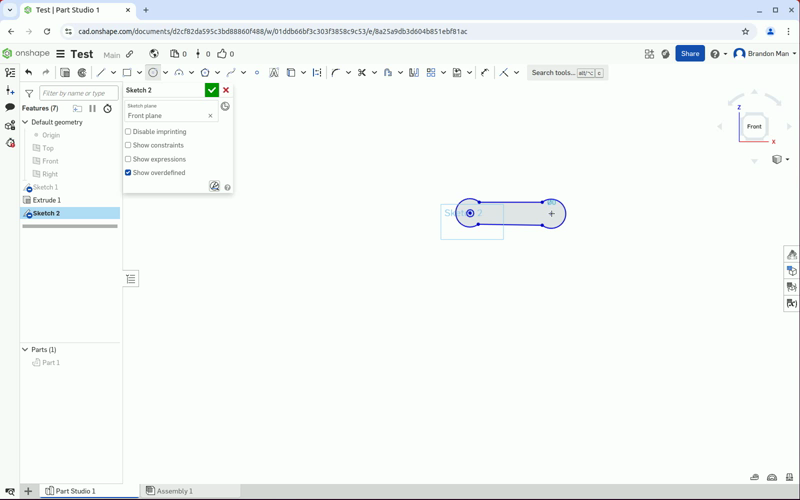
mouse_move(555, 213)
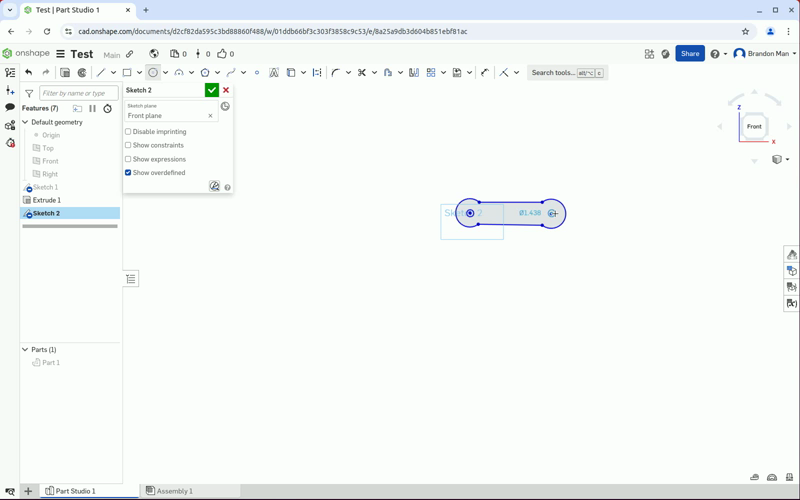
scroll(6)
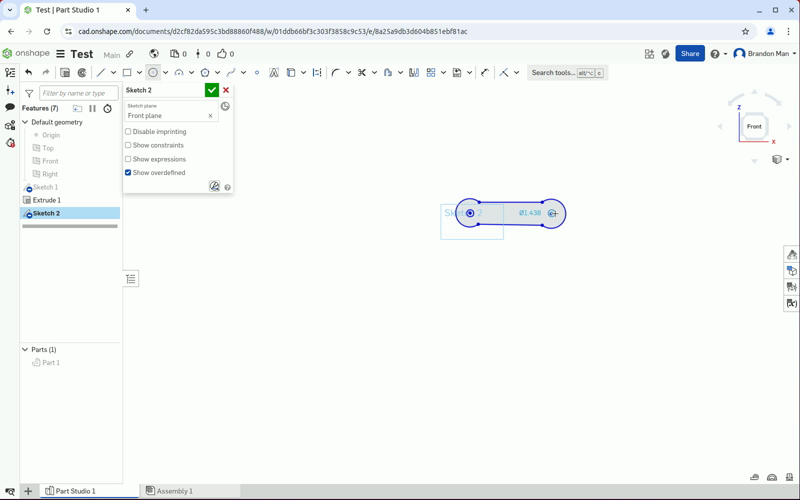
scroll(6)
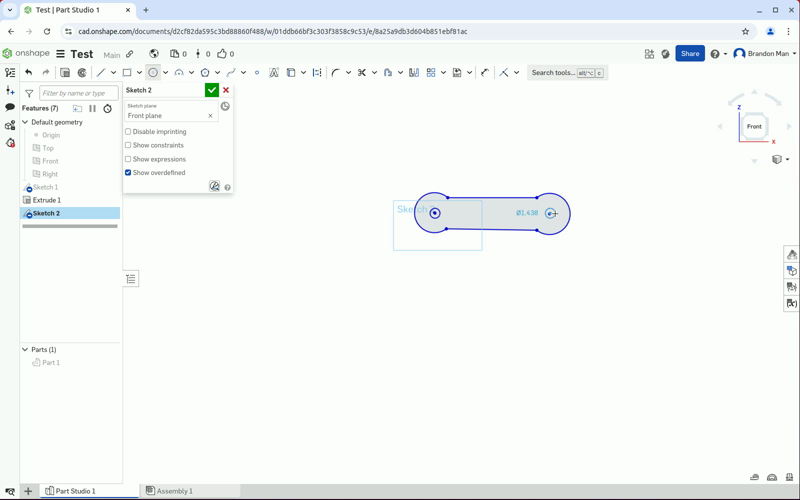
scroll(6)
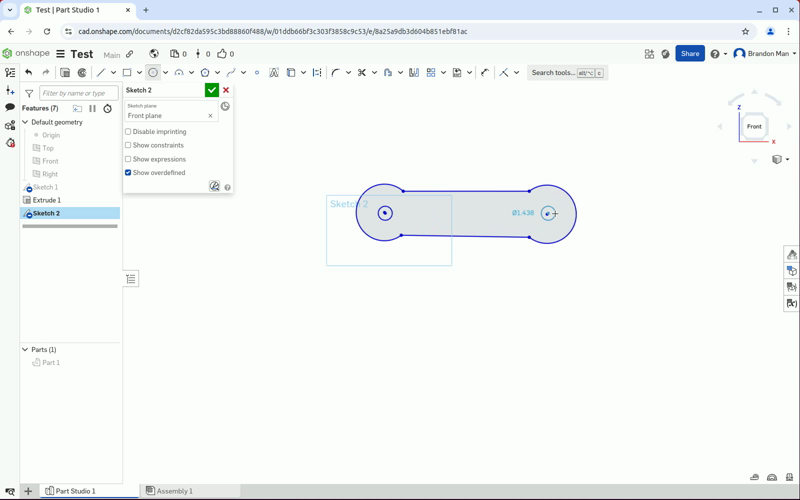
scroll(6)
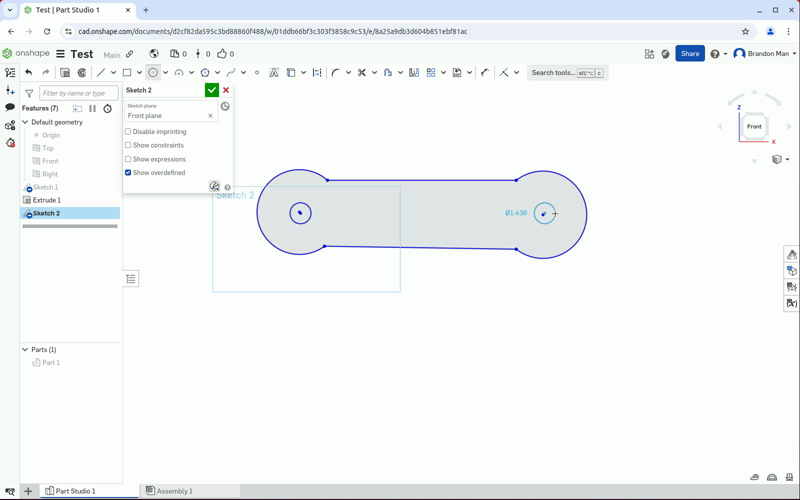
scroll(6)
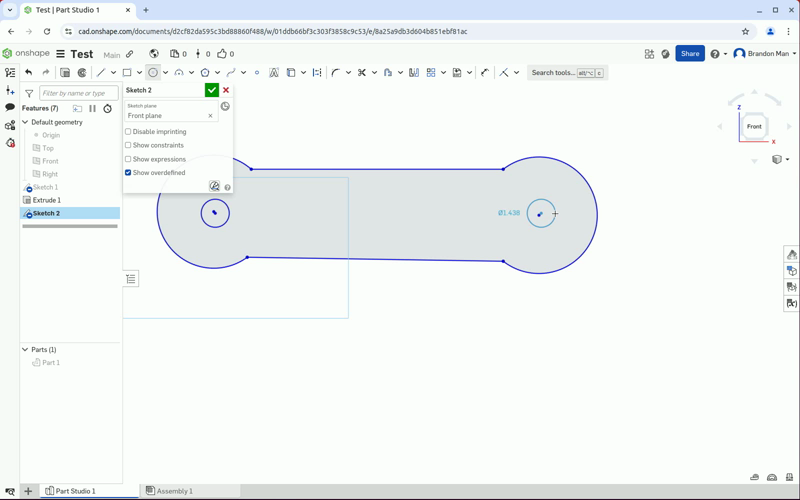
scroll(6)
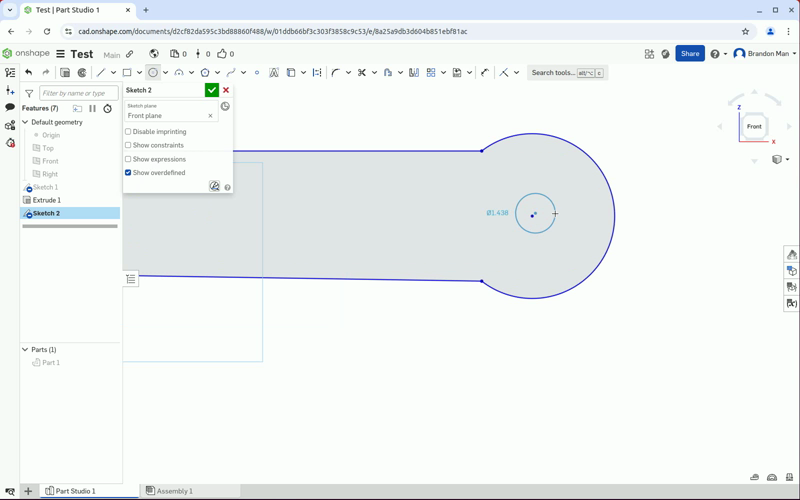
scroll(6)
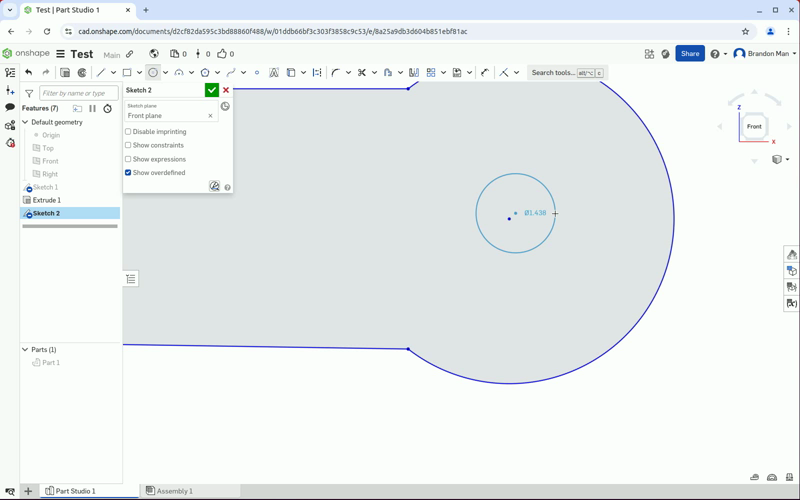
click(555, 213)
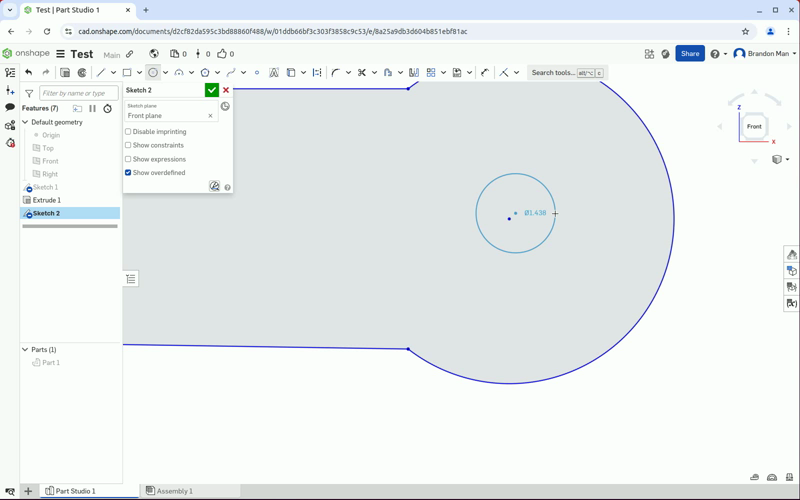
scroll(-6)
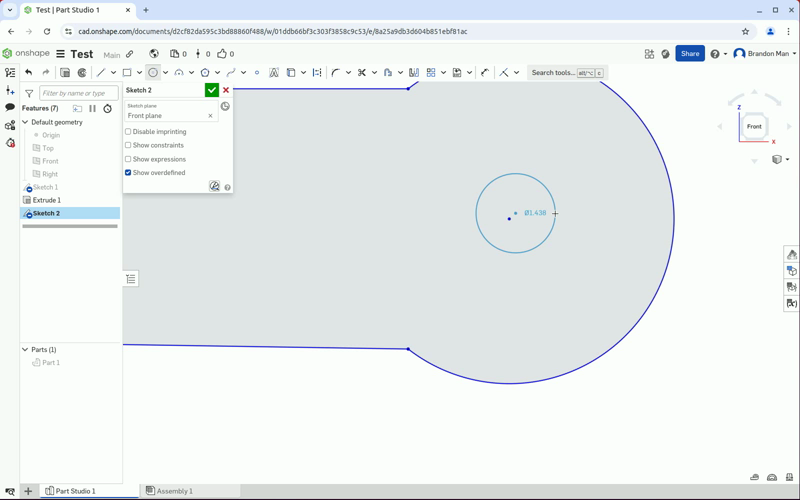
scroll(-6)
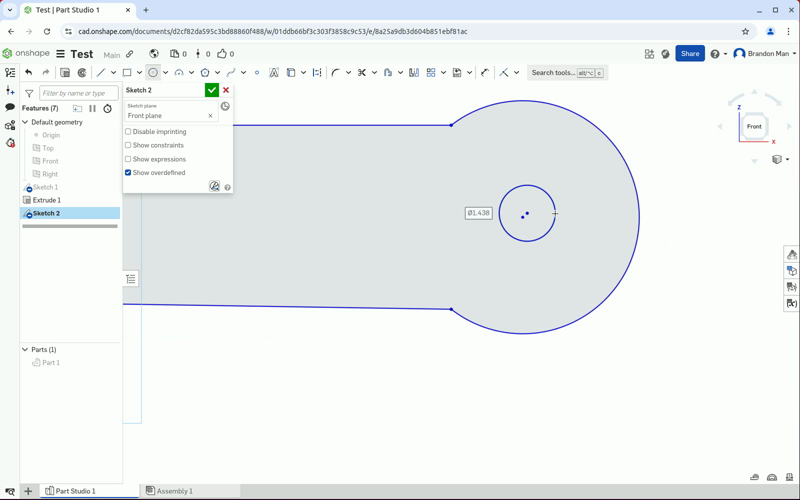
scroll(-6)
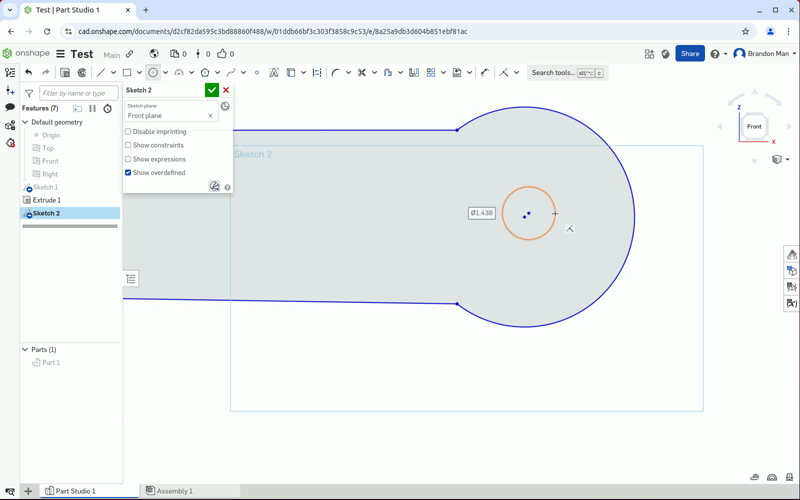
scroll(-6)
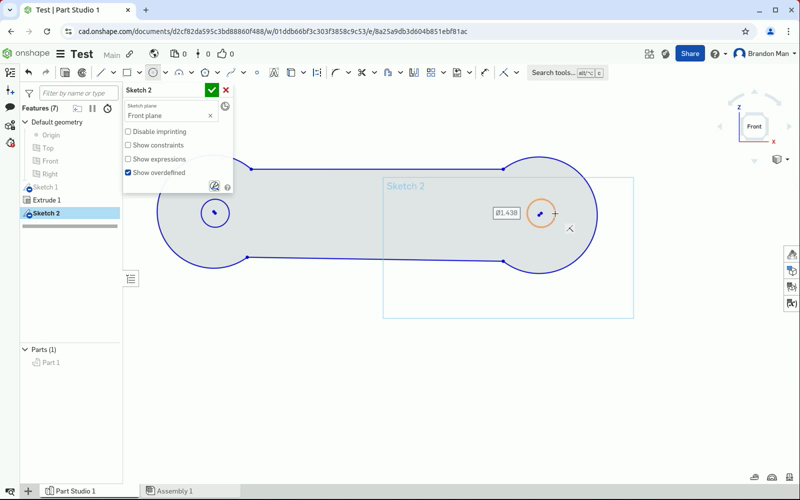
scroll(-6)
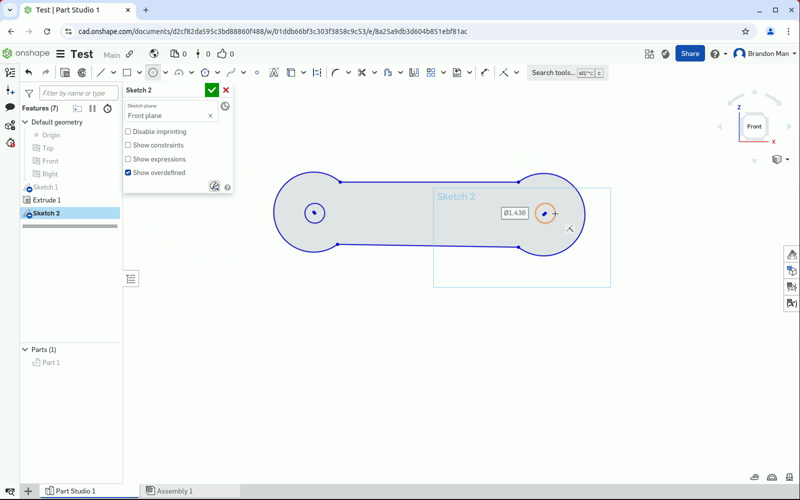
scroll(-6)
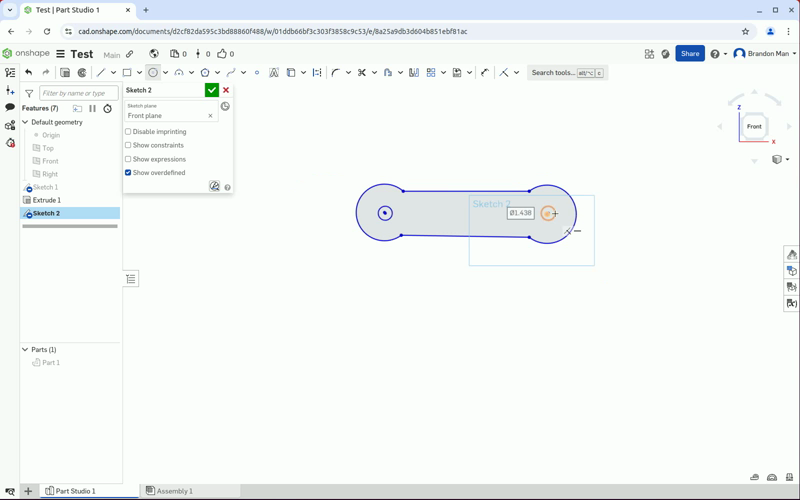
scroll(-6)
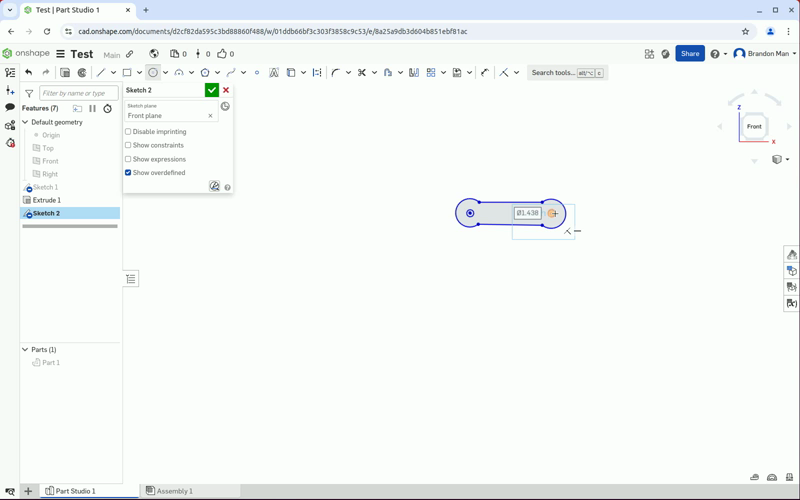
key(esc)
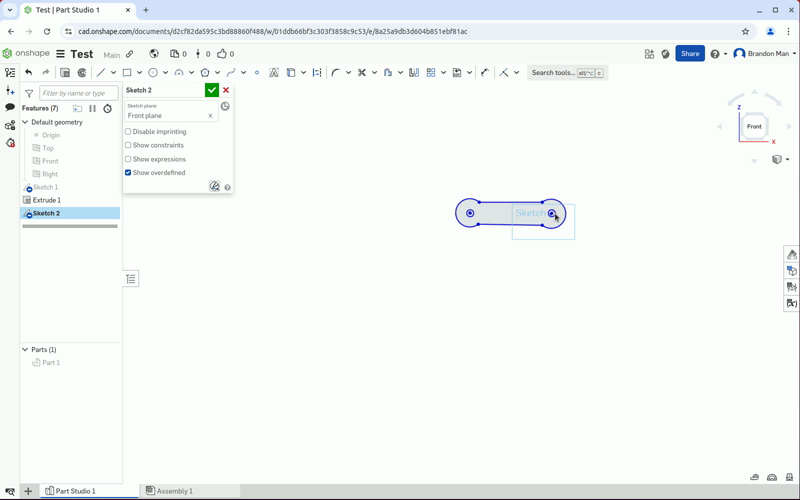
mouse_move(505, 211)
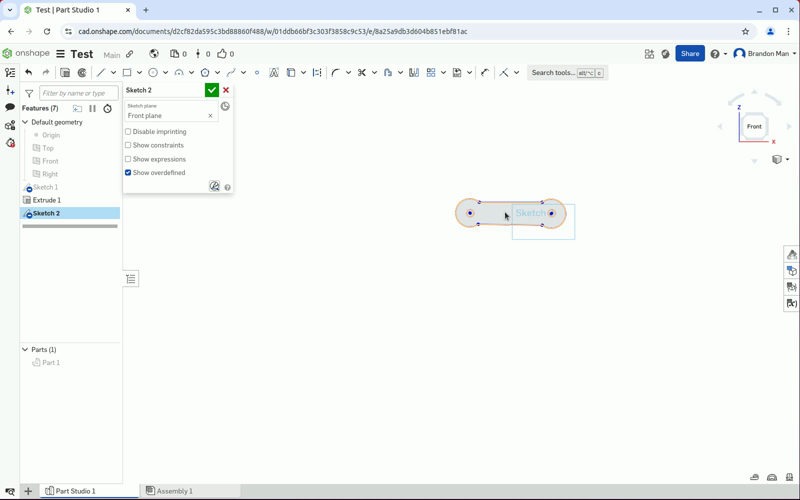
click(505, 211)
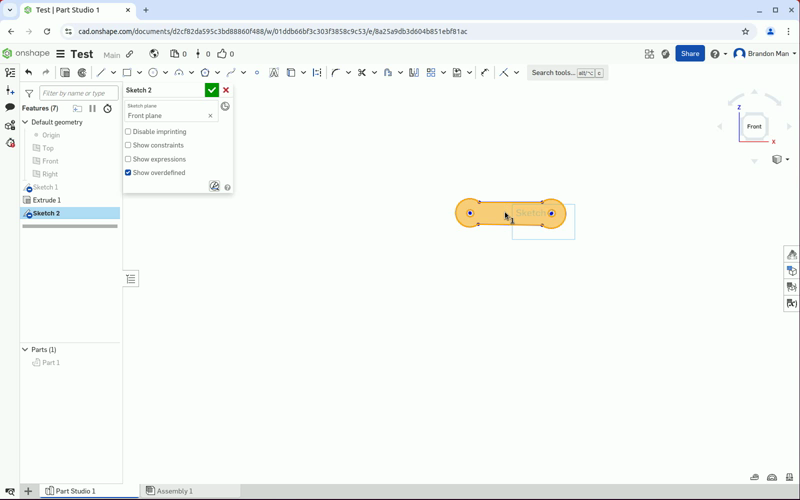
mouse_move(73, 352)
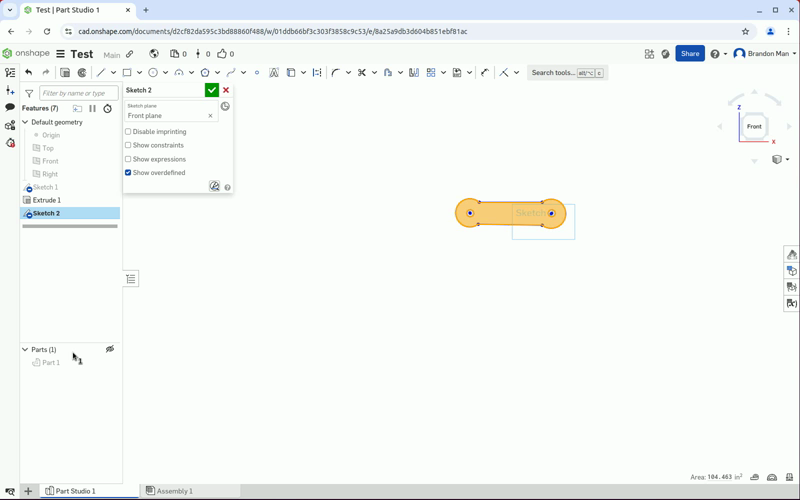
key(shift+y)
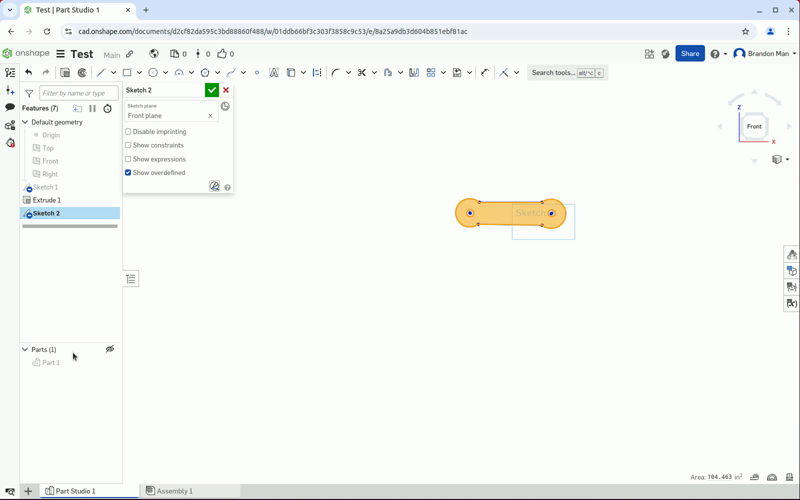
key(shift+e)
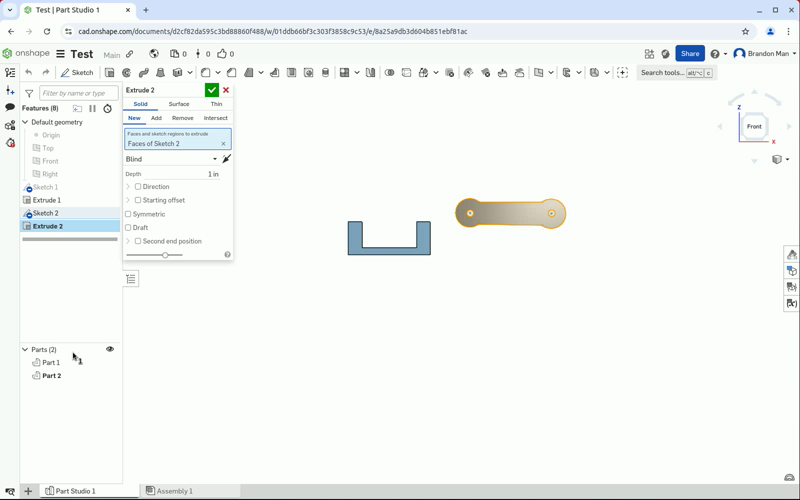
mouse_move(143, 106)
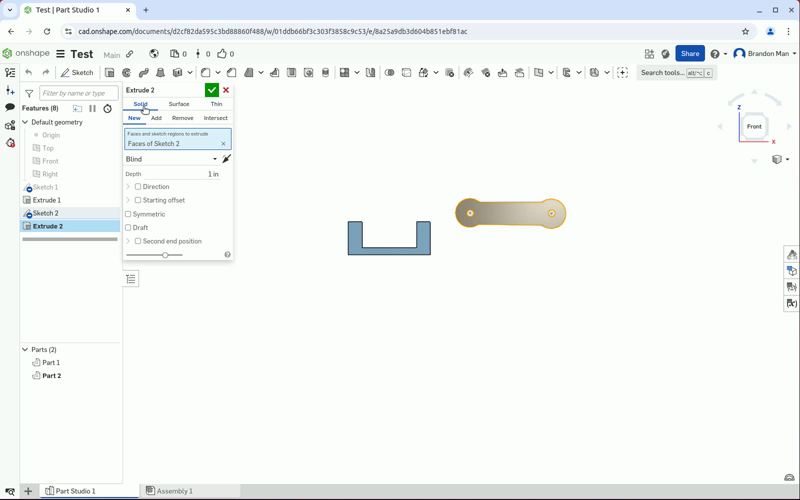
click(143, 106)
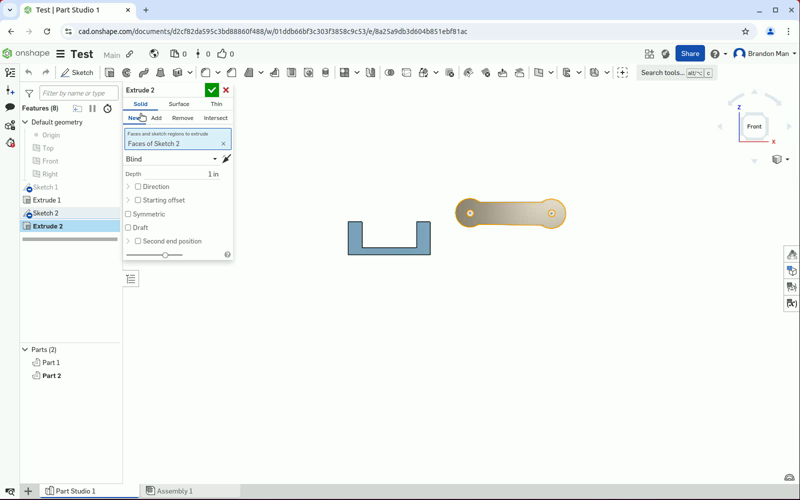
mouse_move(137, 120)
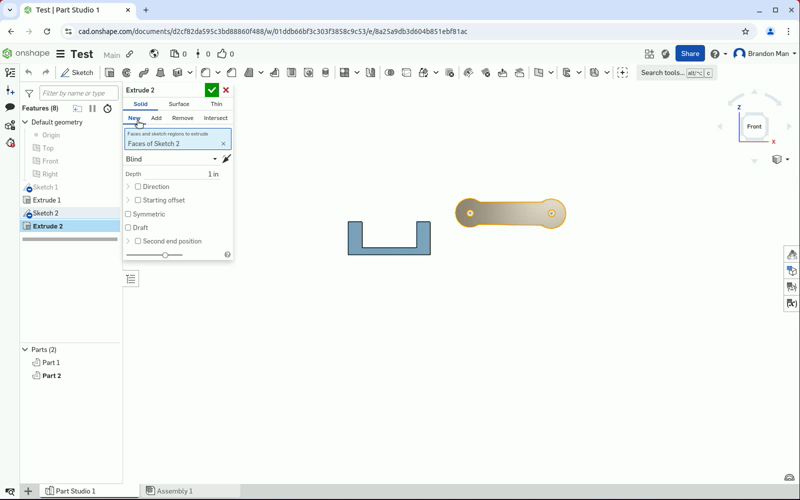
click(137, 120)
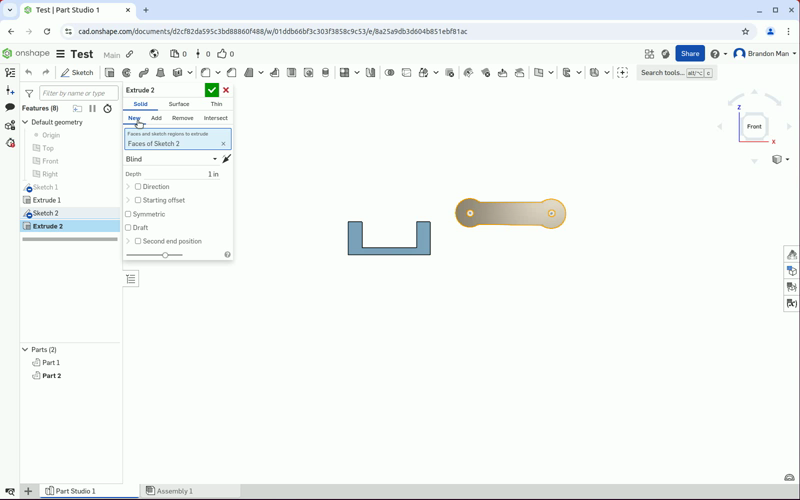
key(tab, 4)
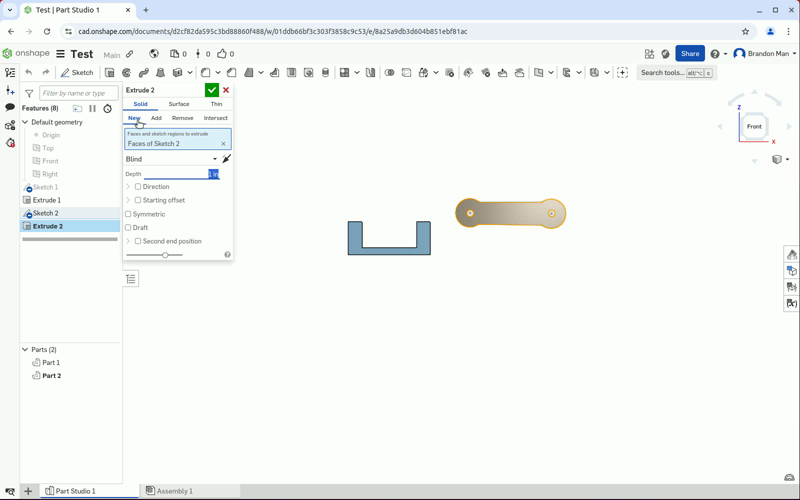
text(1.444)
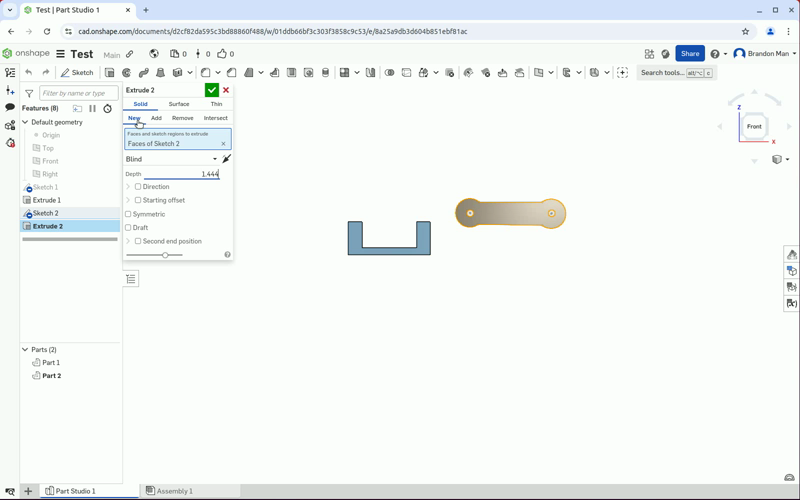
key(enter)
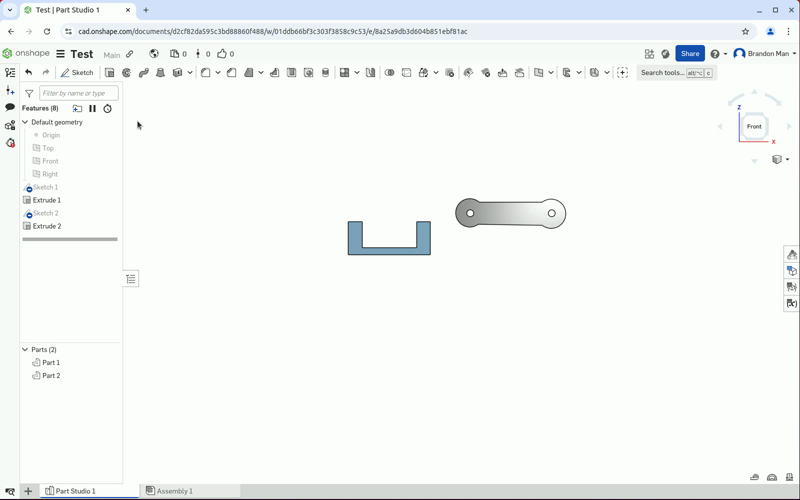
key(shift+h)
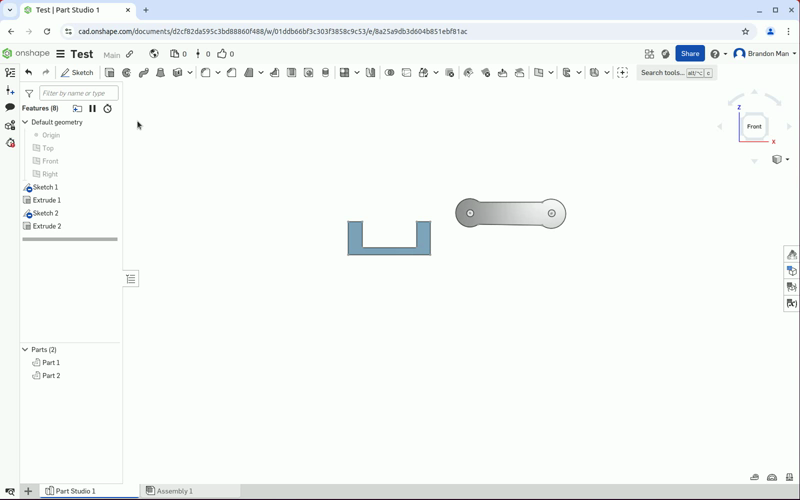
key(shift+h)
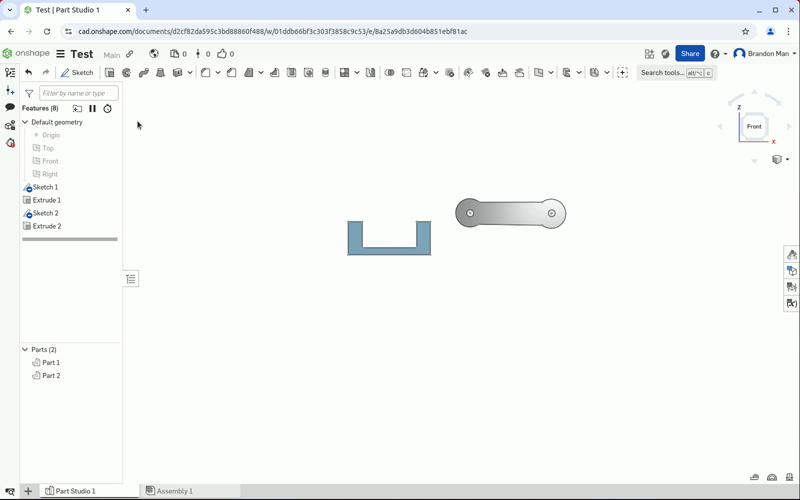
key(shift+7)
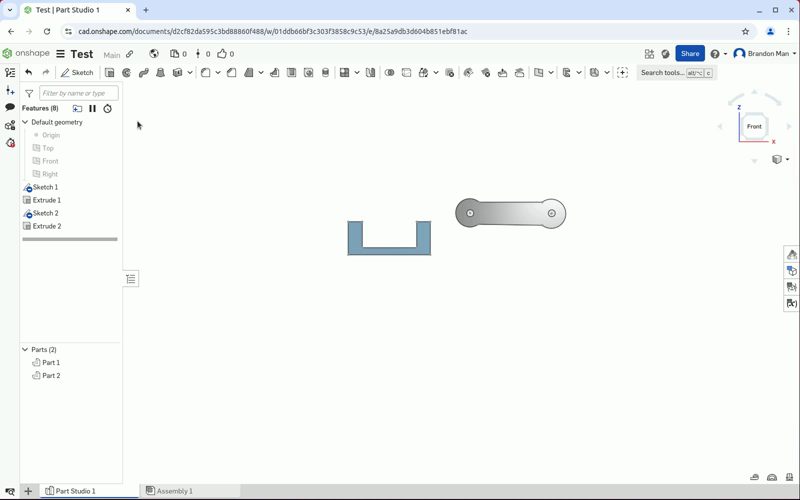
key(left, 2)
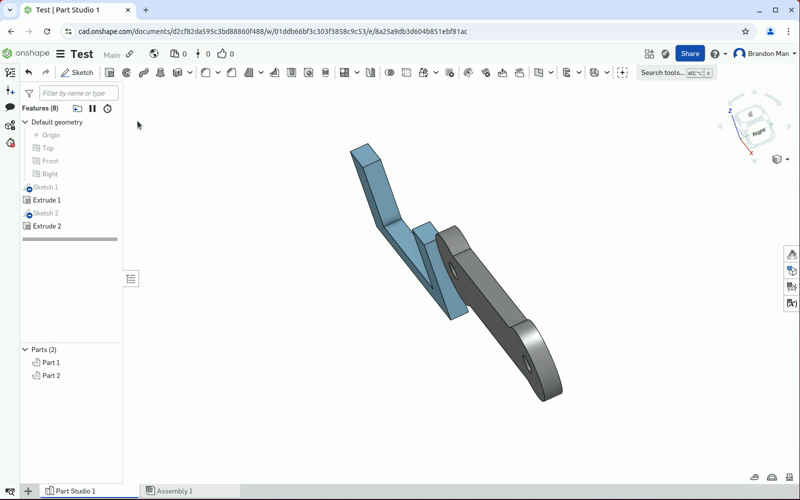
key(down, 2)
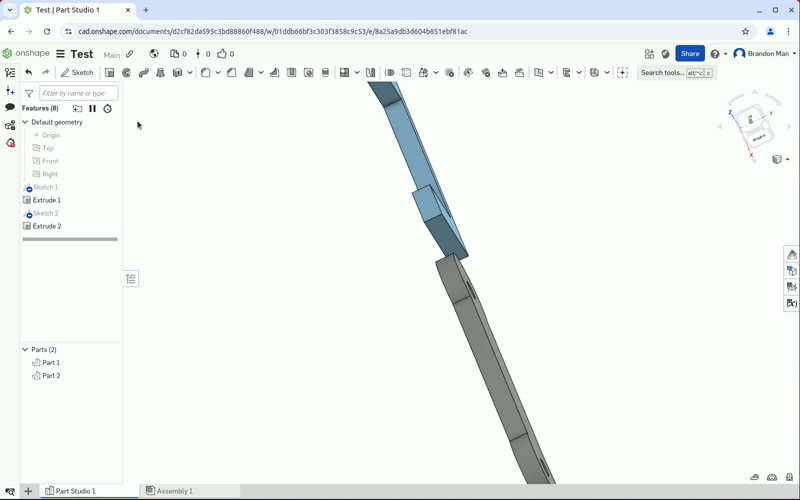
key(up, 2)
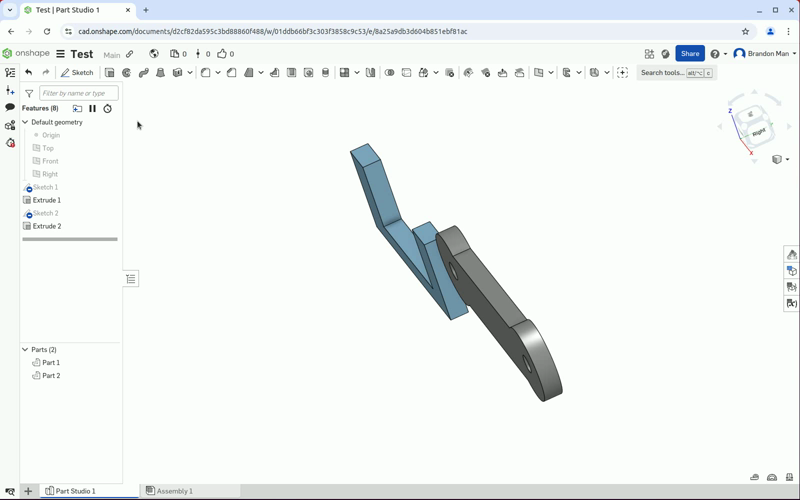
key(right, 2)
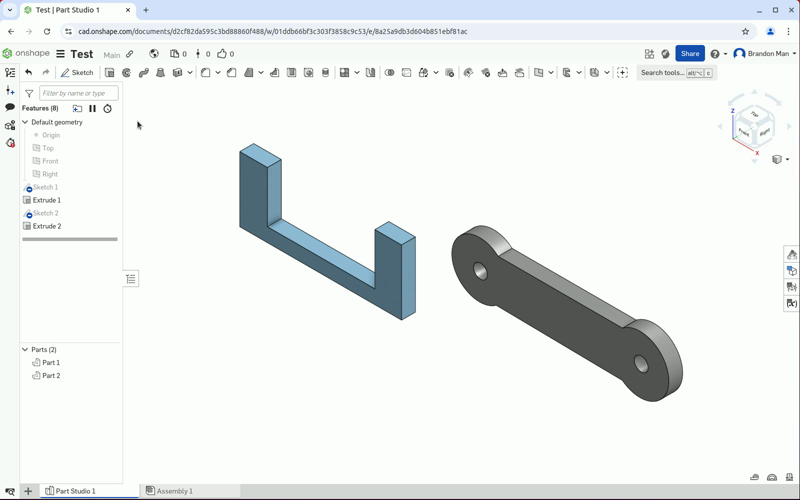
mouse_move(73, 189)
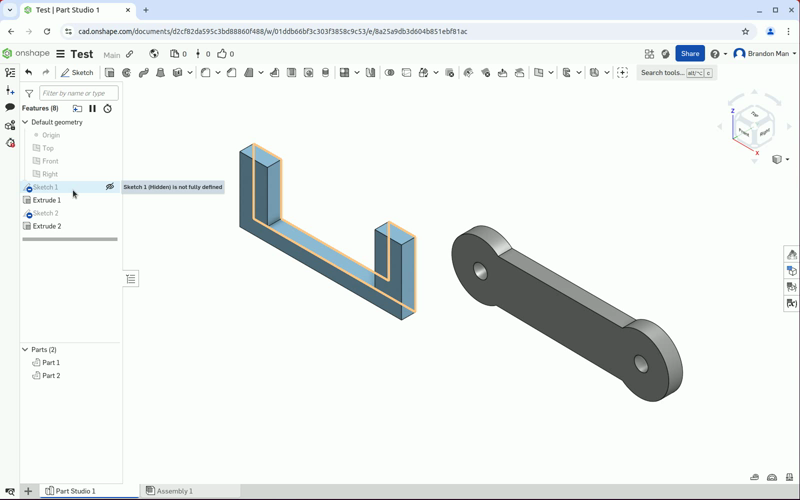
click(73, 189)